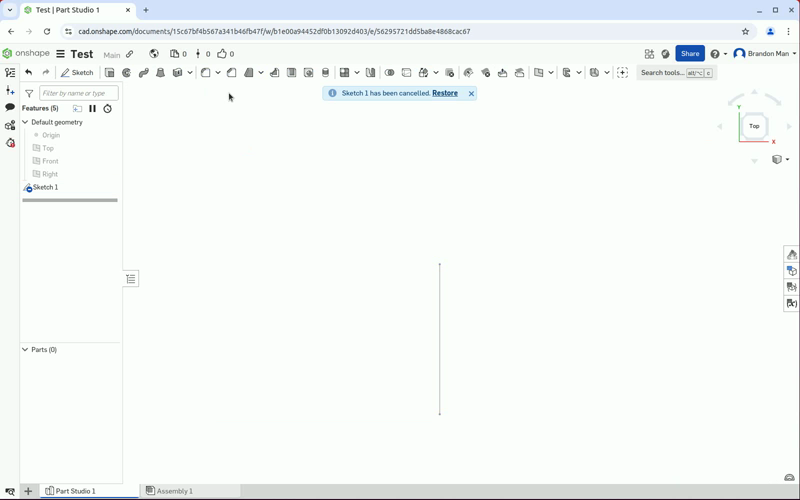
key(shift+h)
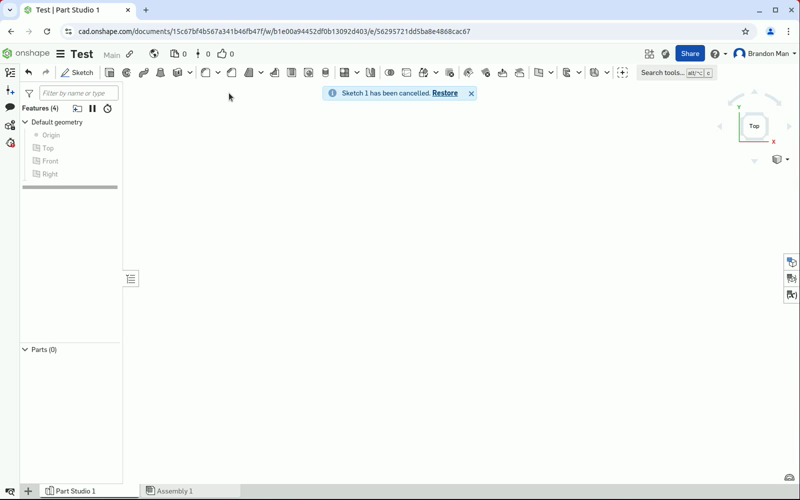
mouse_move(73, 352)
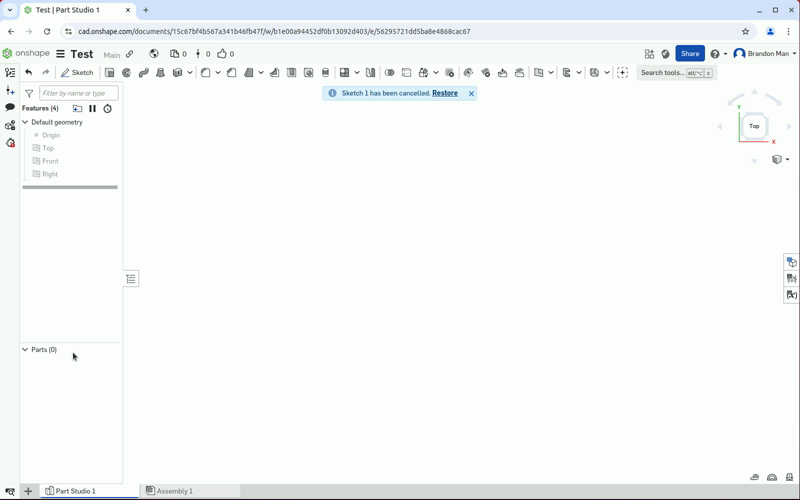
key(y)
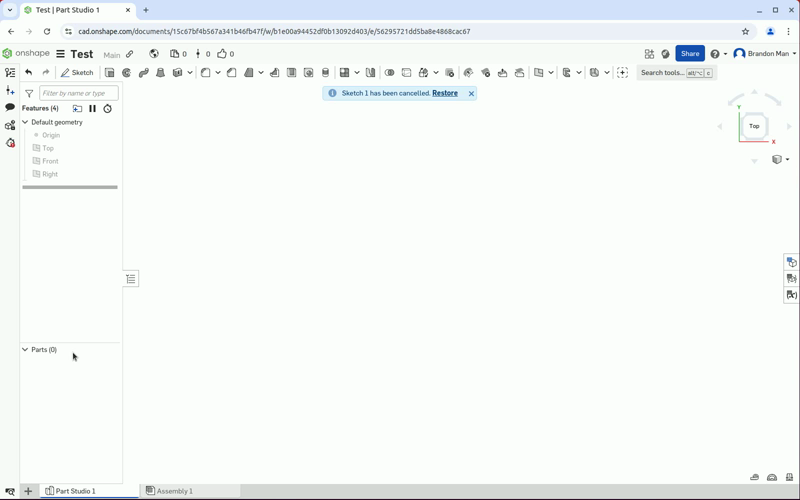
key(shift+p)
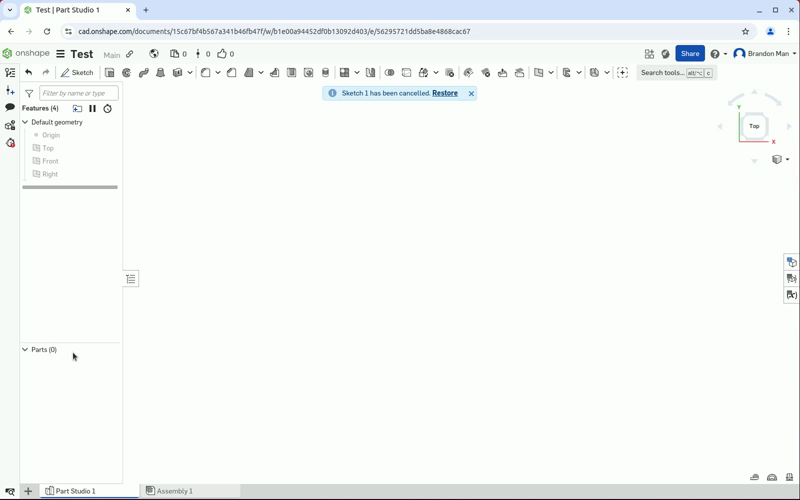
key(space)
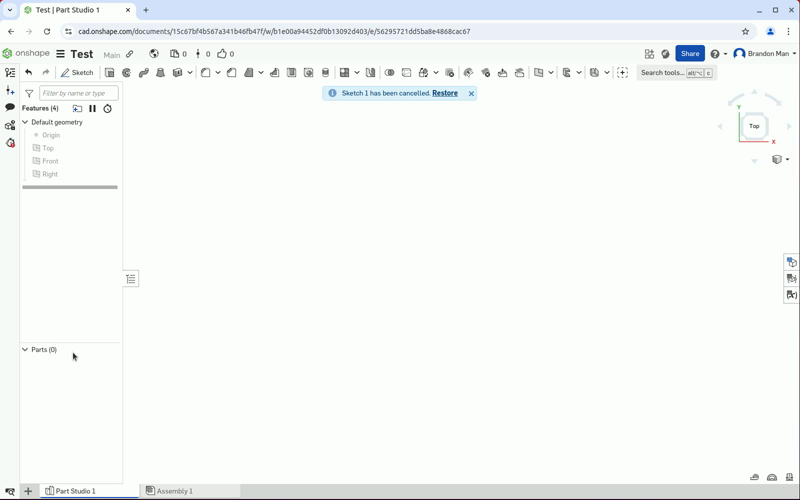
key_down(shift)
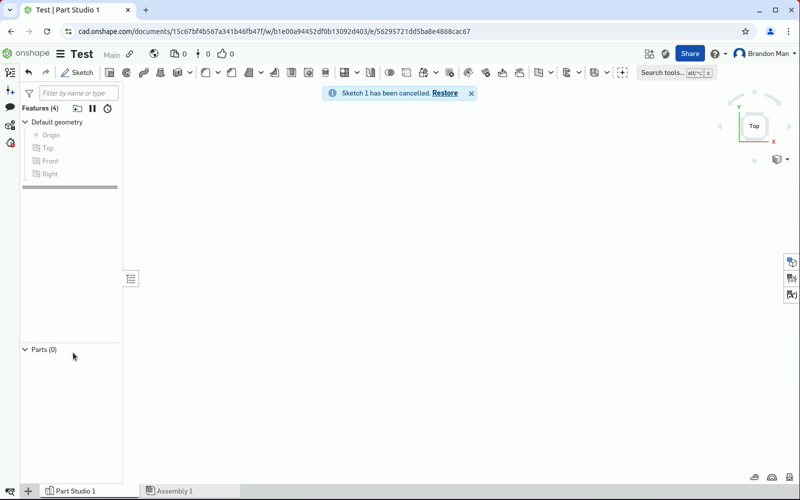
key(up)
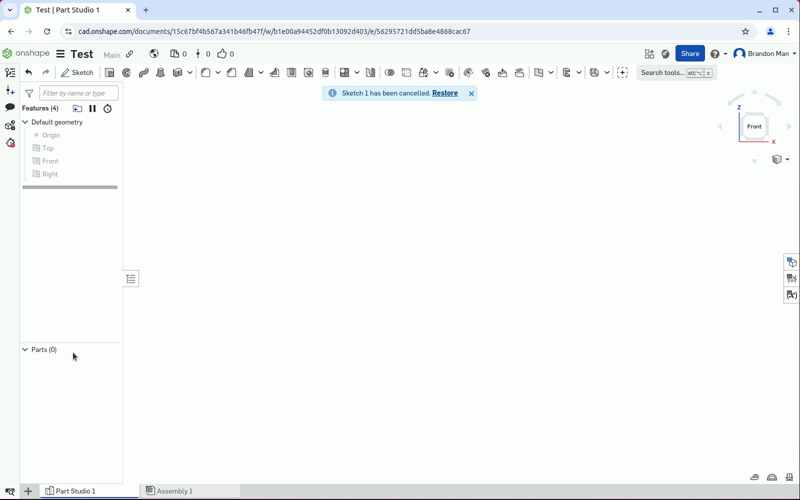
key_up(shift)
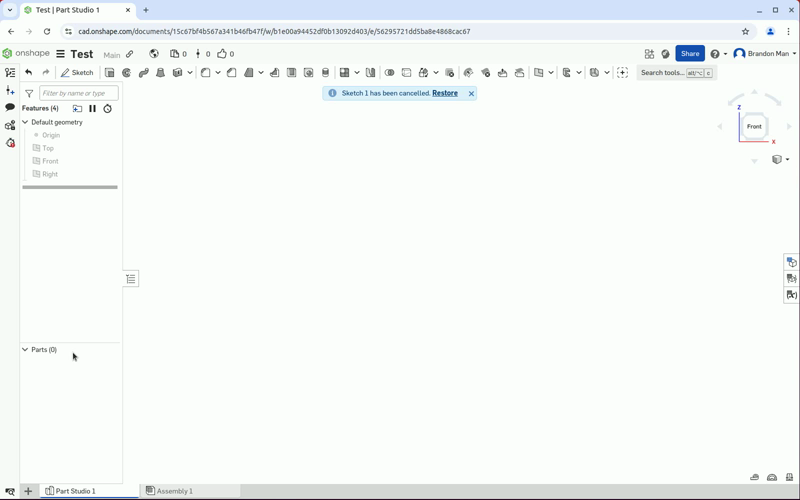
mouse_move(73, 352)
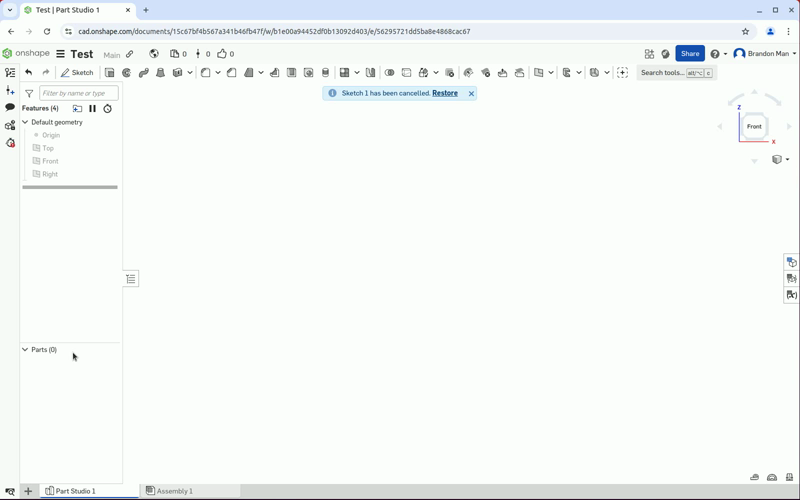
key(shift+y)
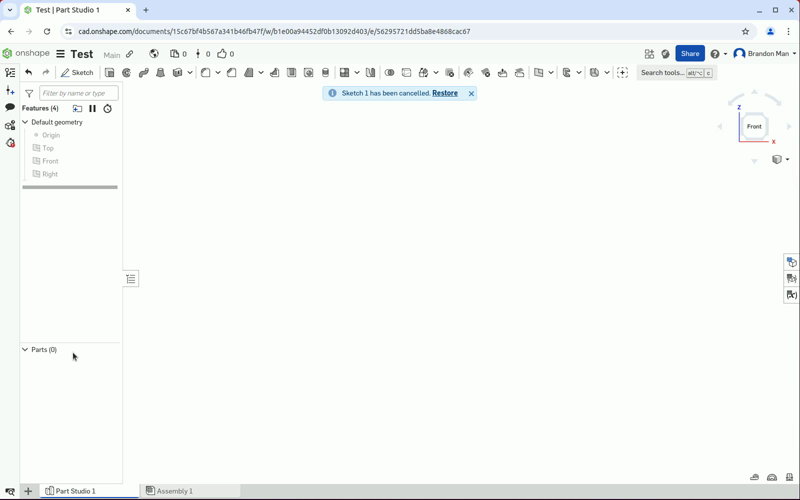
key(shift+s)
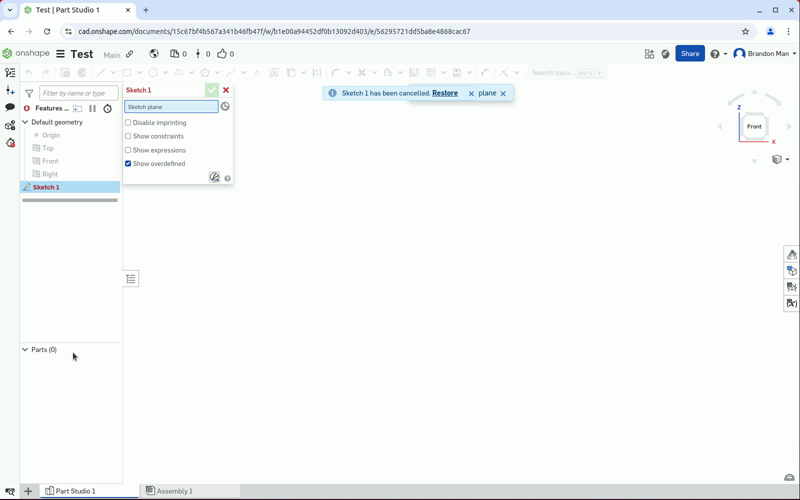
mouse_move(73, 163)
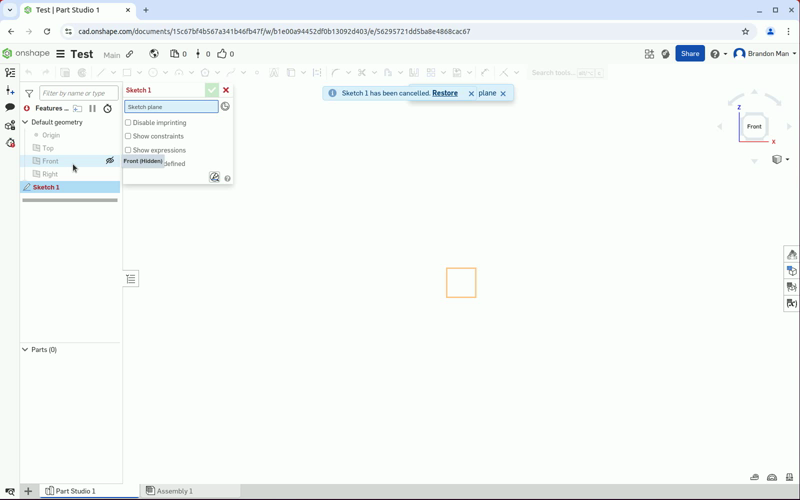
click(73, 163)
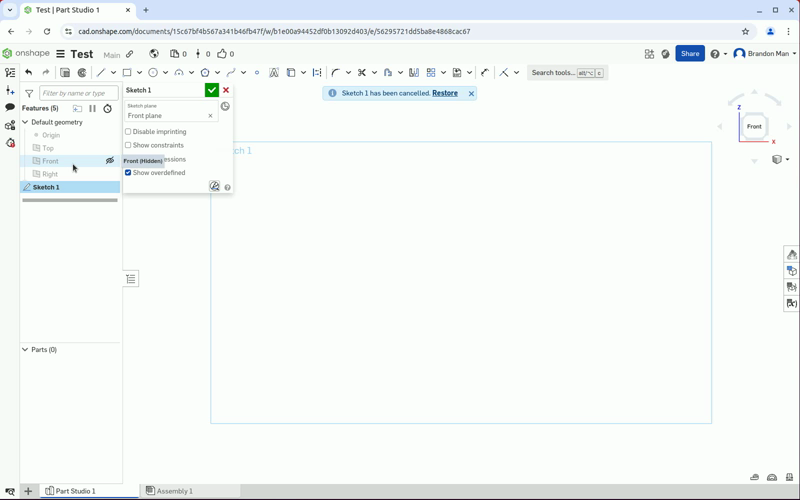
mouse_move(73, 352)
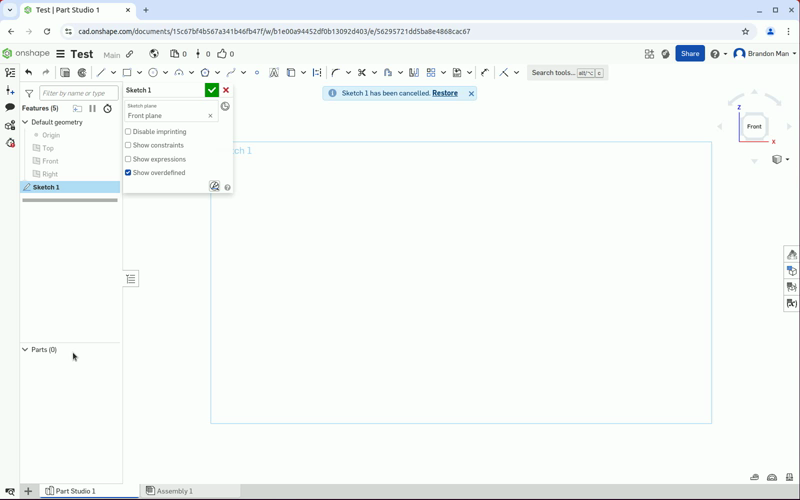
key(y)
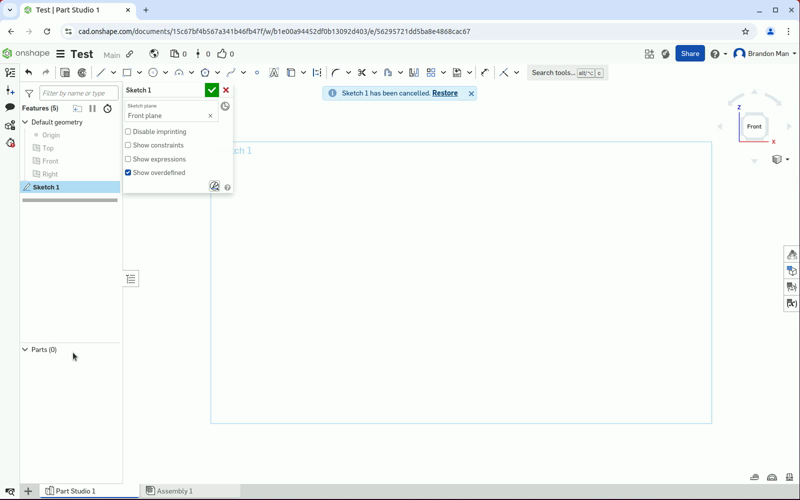
key(l)
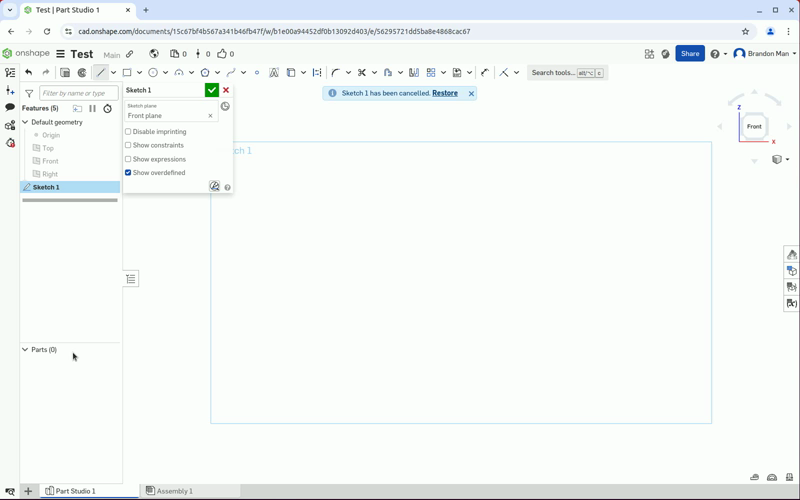
key_down(shift)
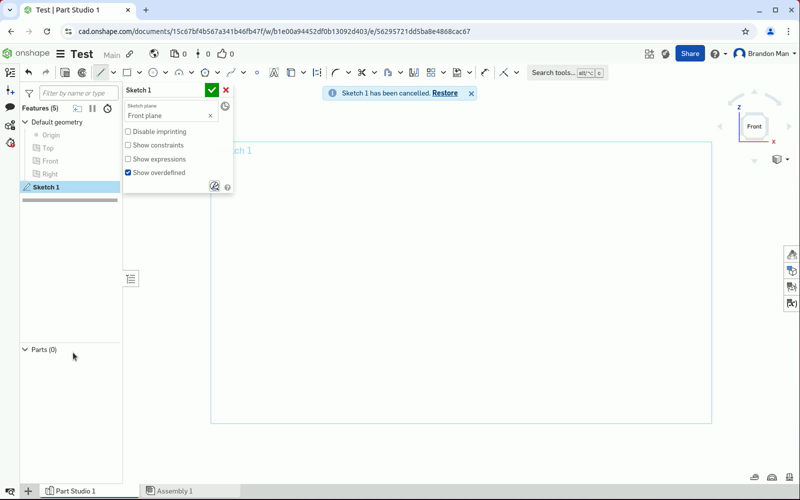
mouse_move(452, 282)
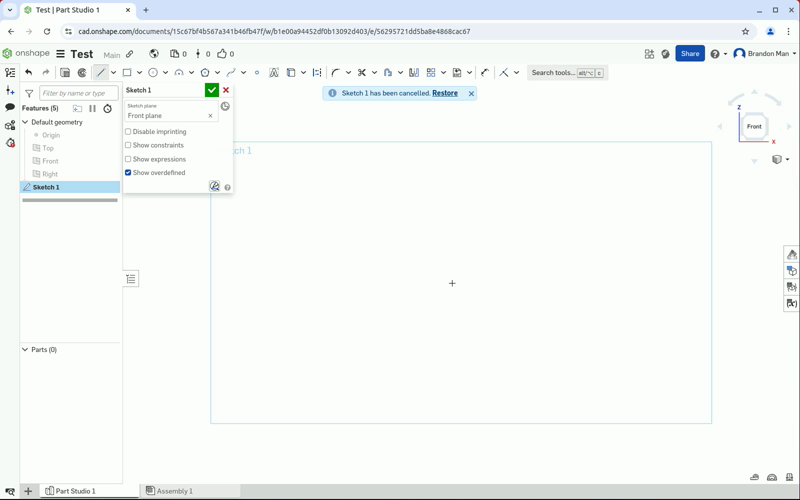
click(452, 282)
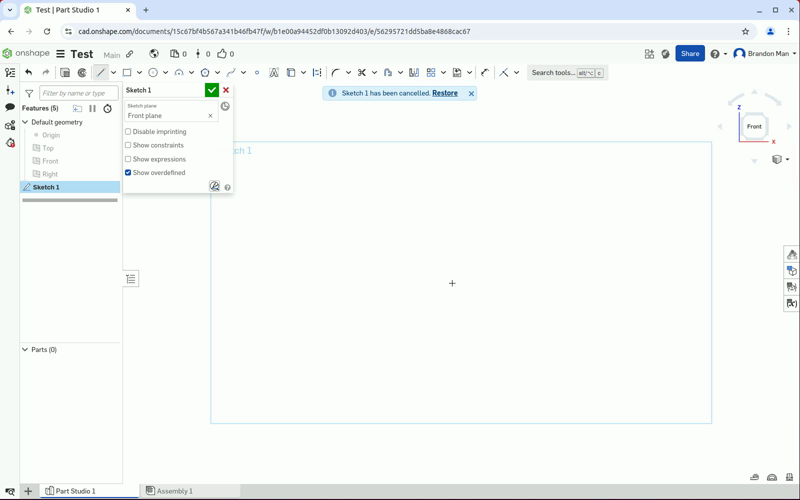
key_up(shift)
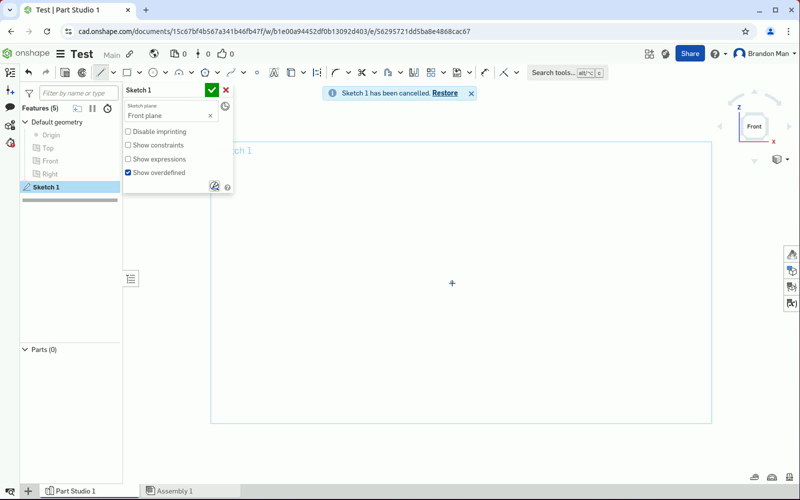
key_down(shift)
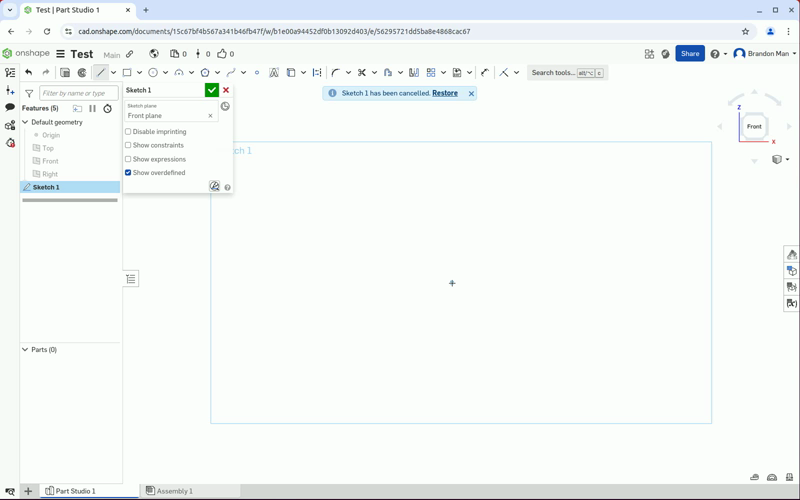
mouse_move(482, 282)
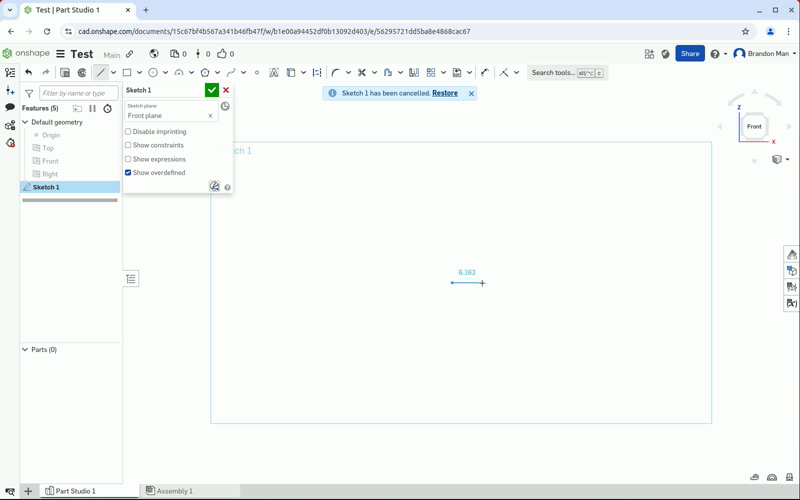
mouse_move(501, 282)
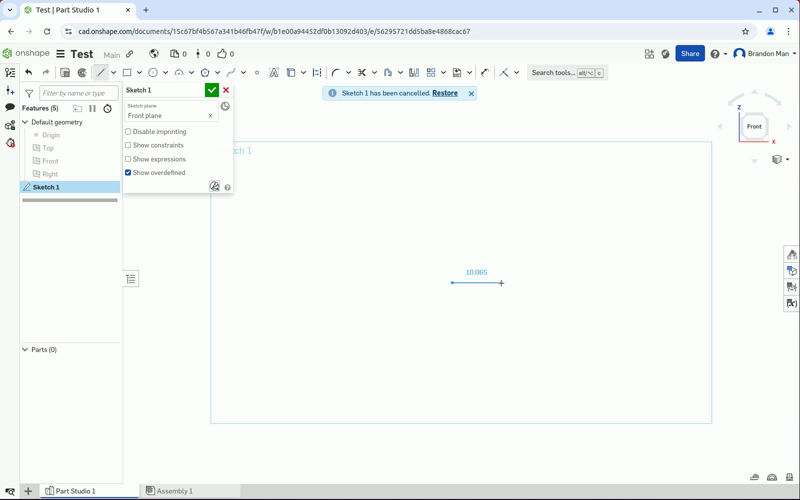
click(501, 282)
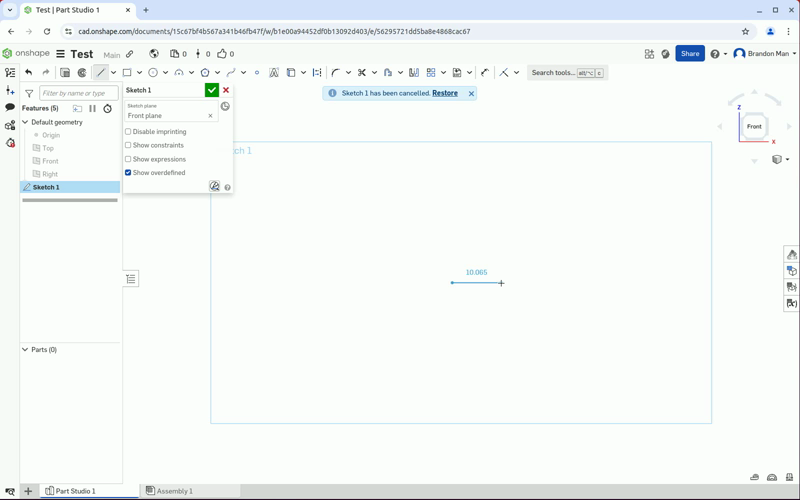
key_up(shift)
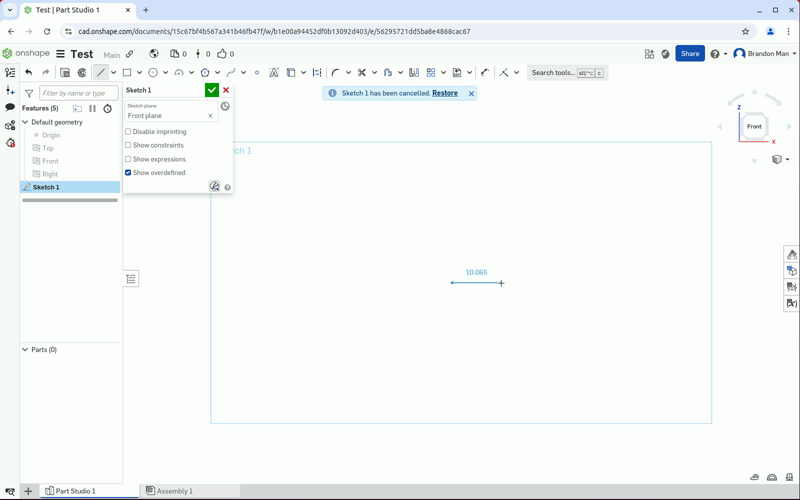
key_down(shift)
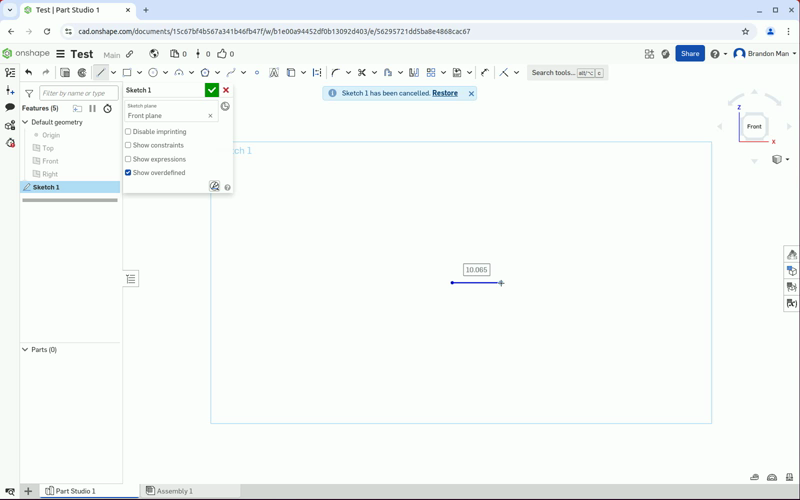
mouse_move(531, 282)
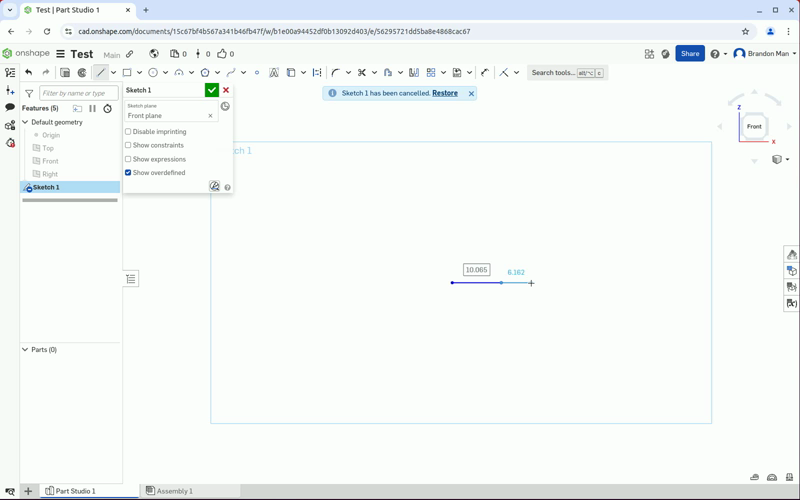
mouse_move(501, 264)
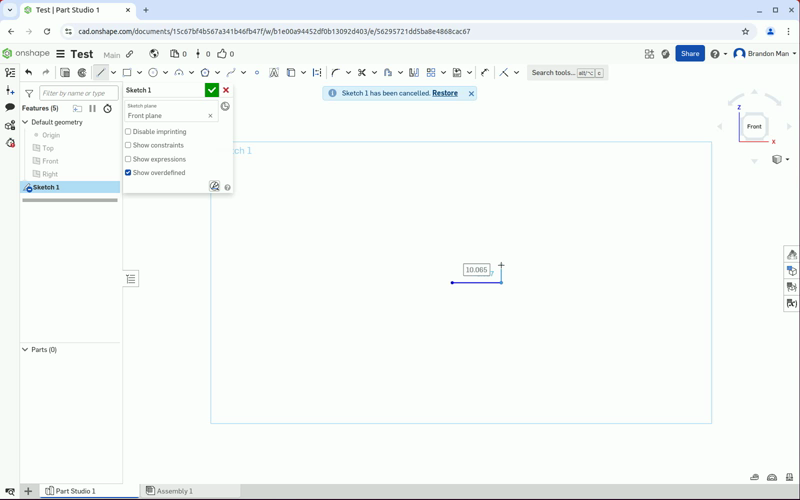
click(501, 264)
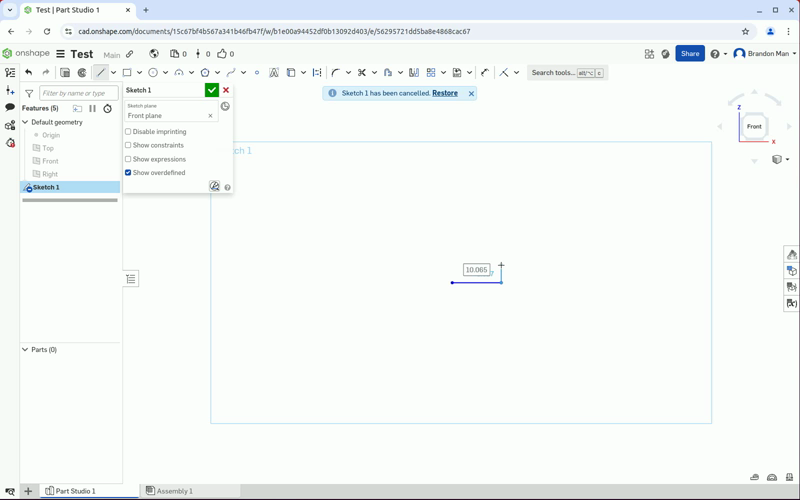
key_up(shift)
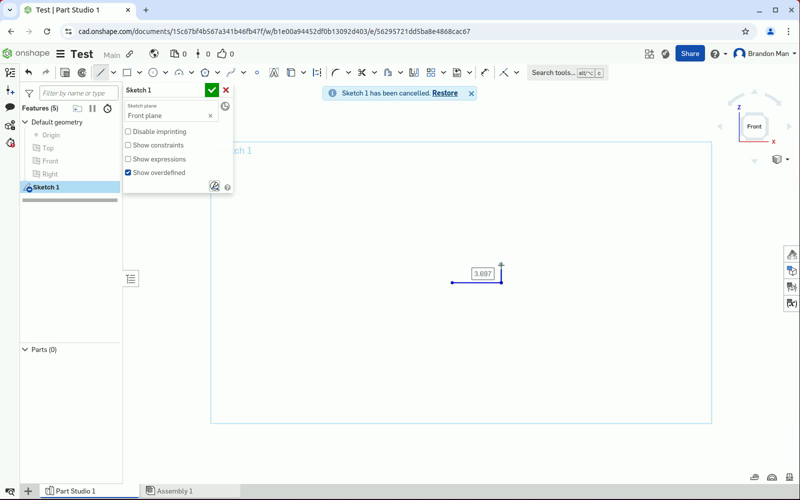
key_down(shift)
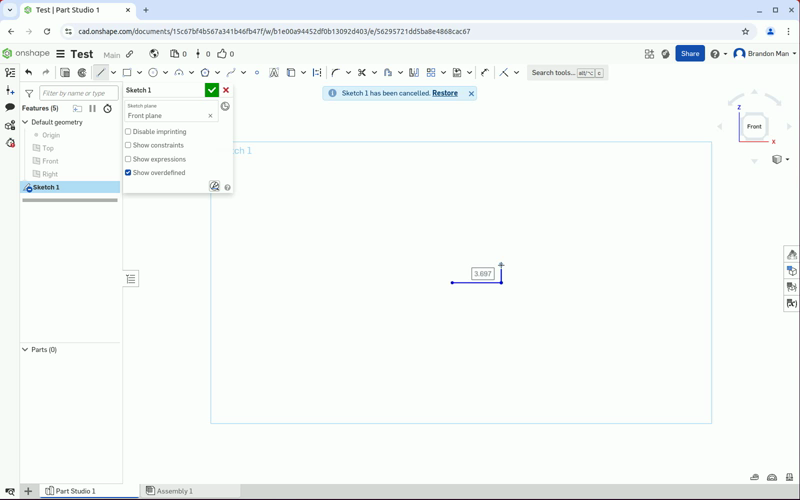
mouse_move(531, 264)
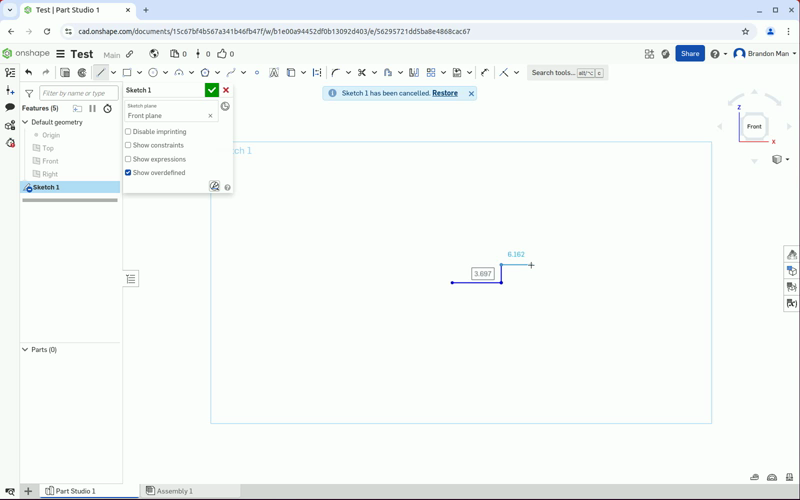
mouse_move(452, 264)
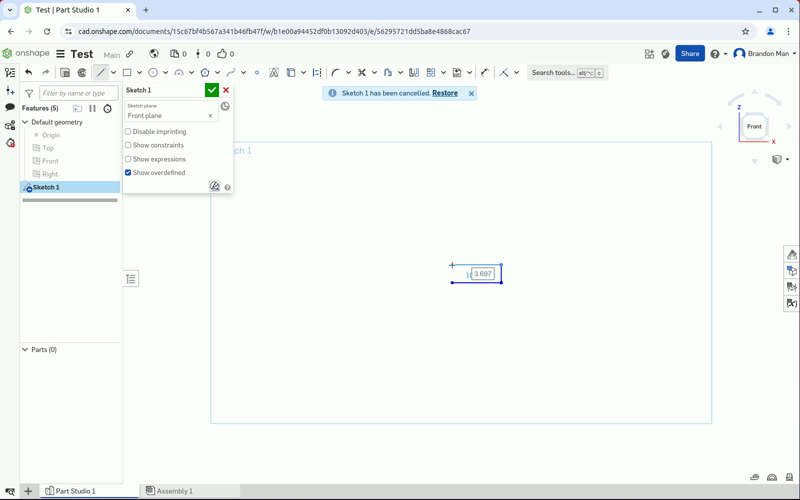
click(452, 264)
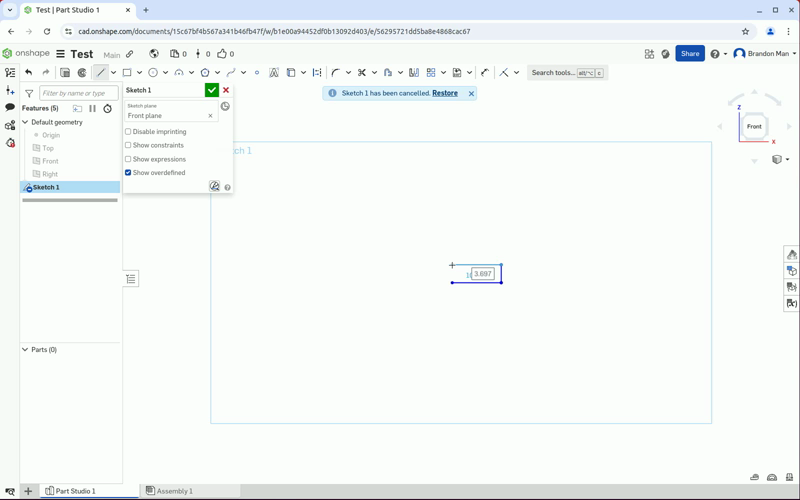
key_up(shift)
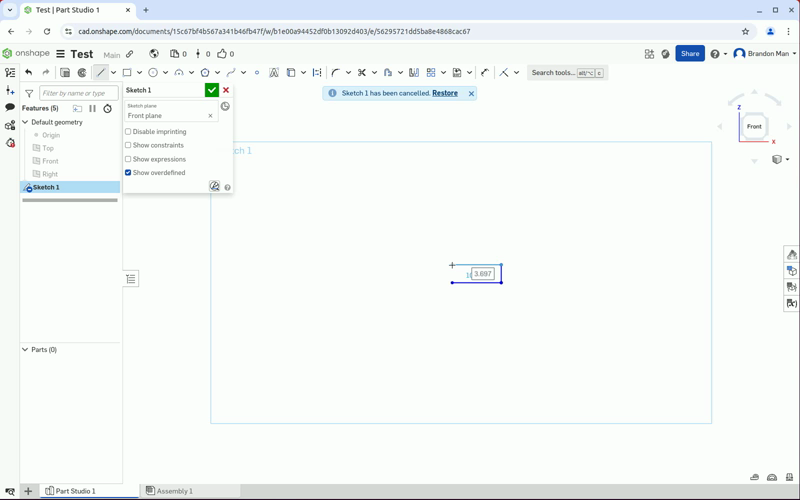
mouse_move(482, 264)
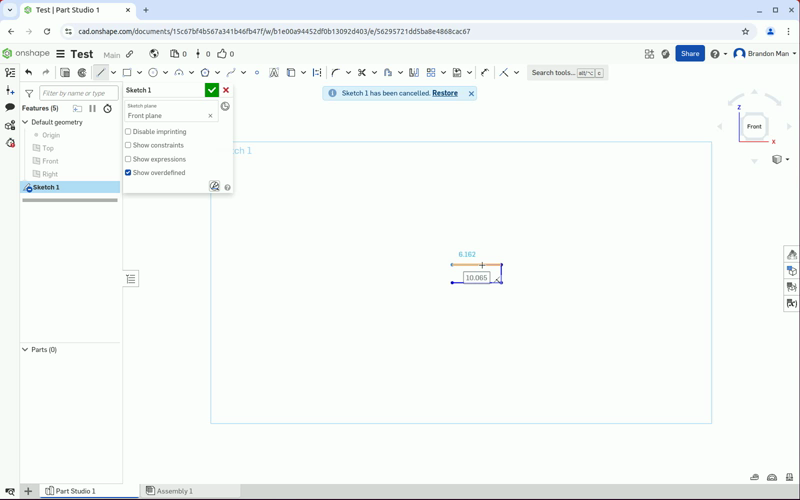
key_down(shift)
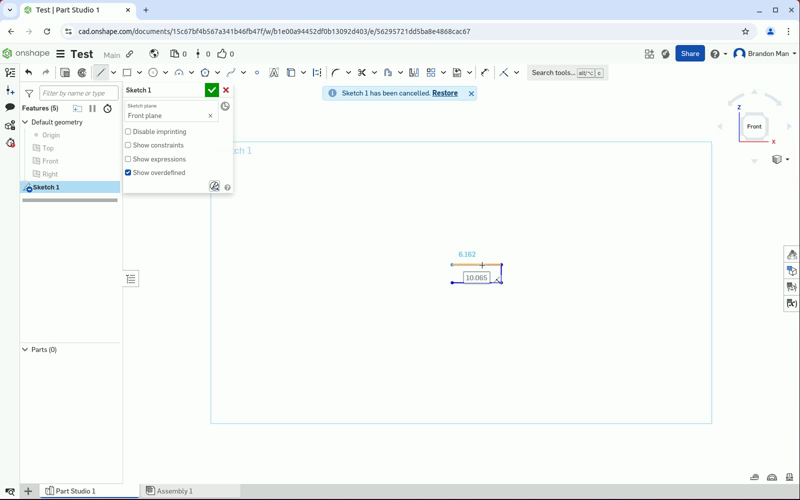
mouse_move(452, 282)
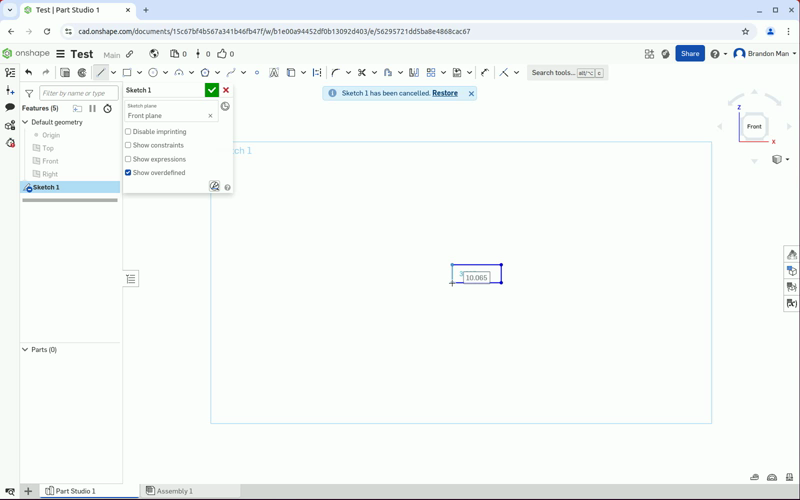
key_up(shift)
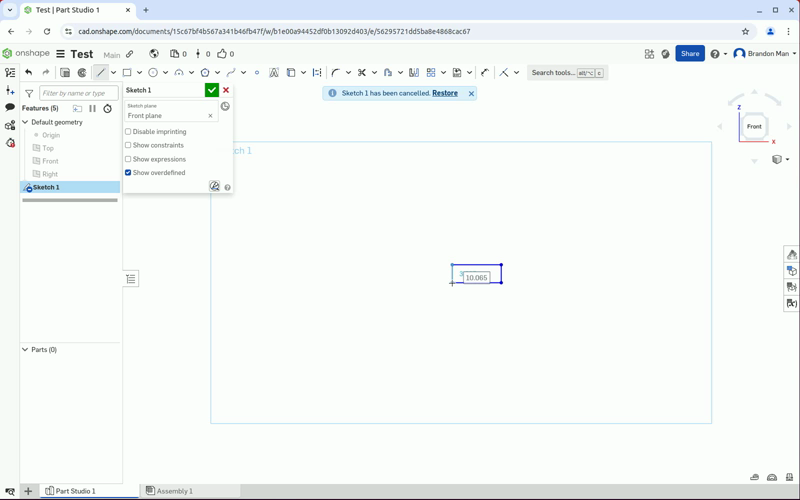
click(452, 282)
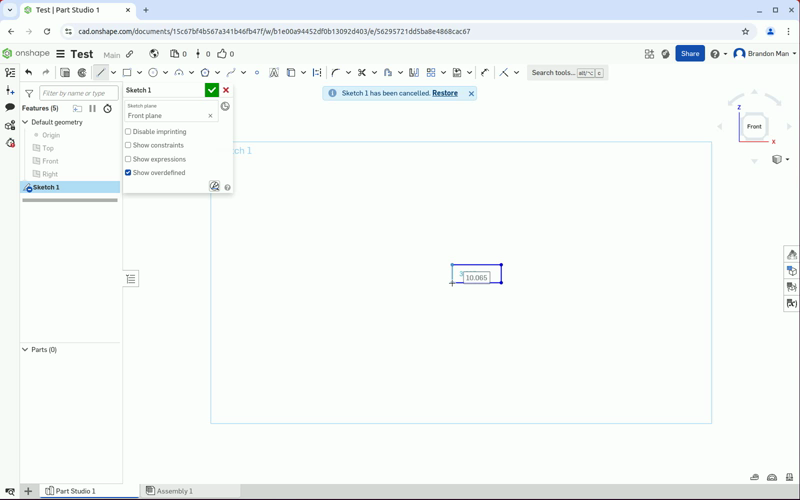
key(esc)
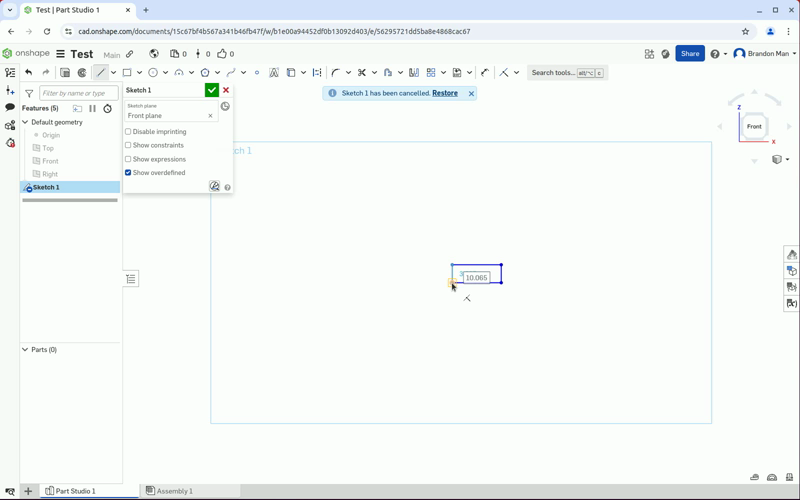
mouse_move(485, 269)
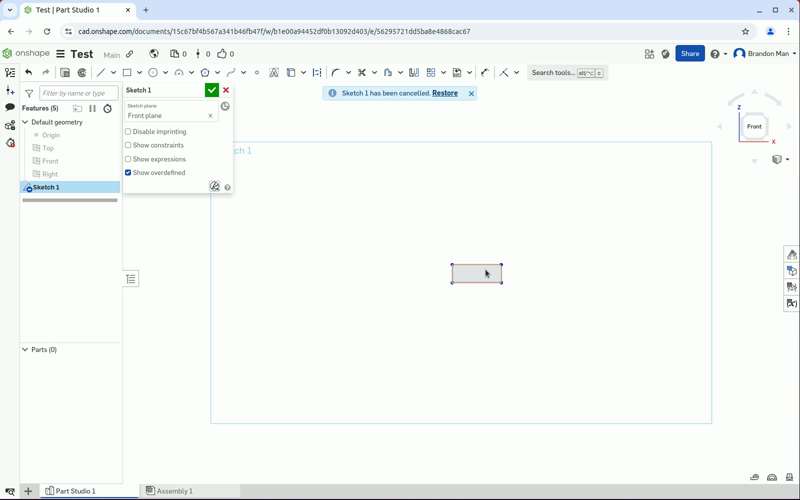
scroll(6)
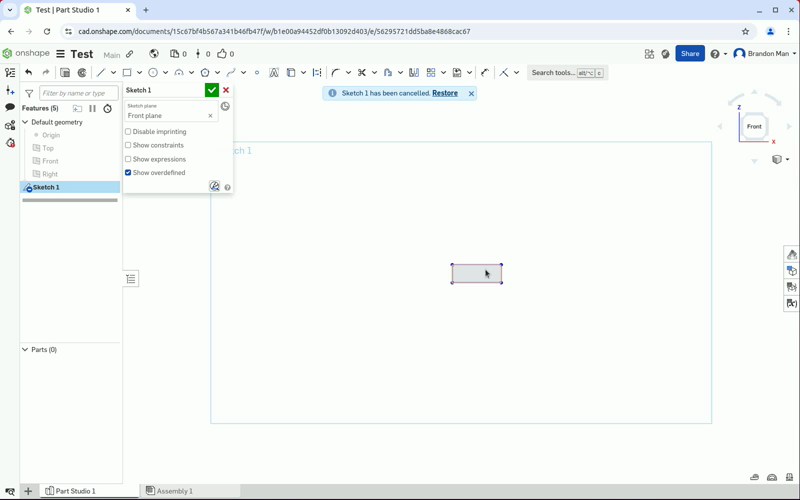
scroll(6)
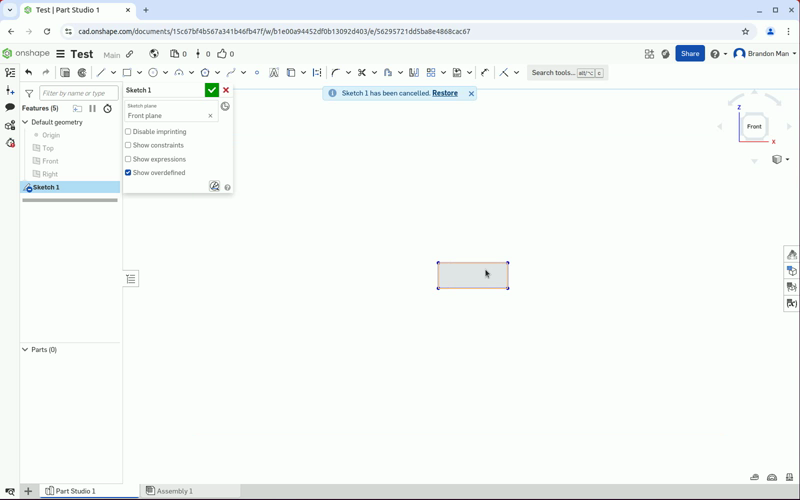
scroll(6)
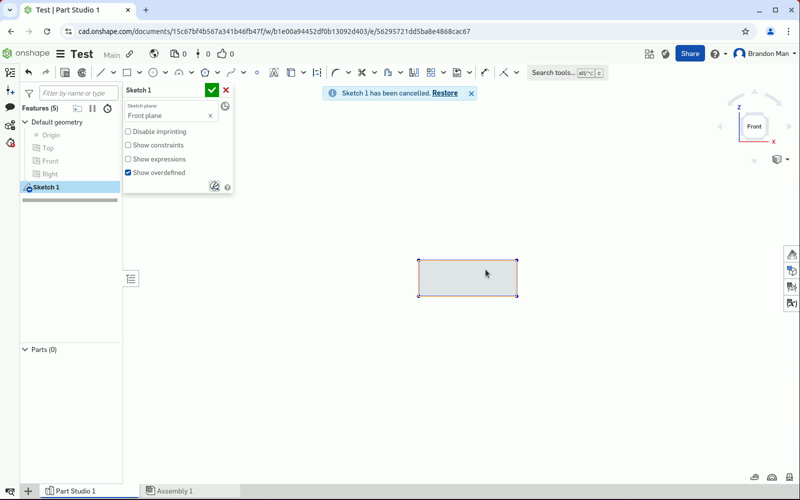
scroll(6)
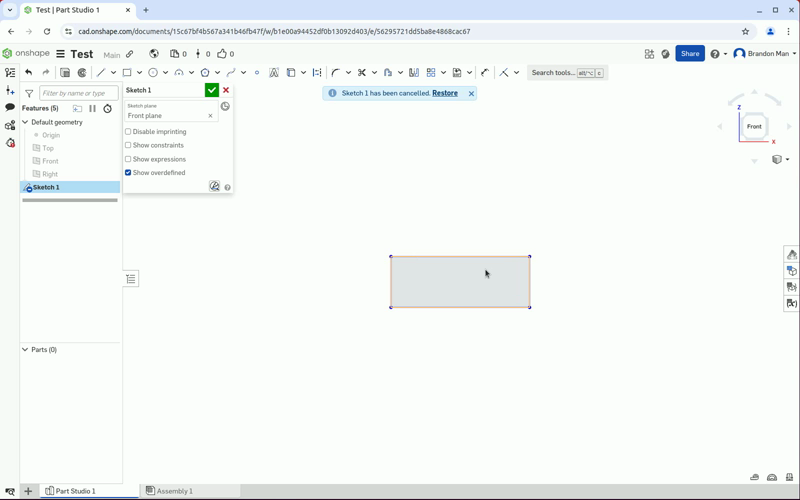
scroll(6)
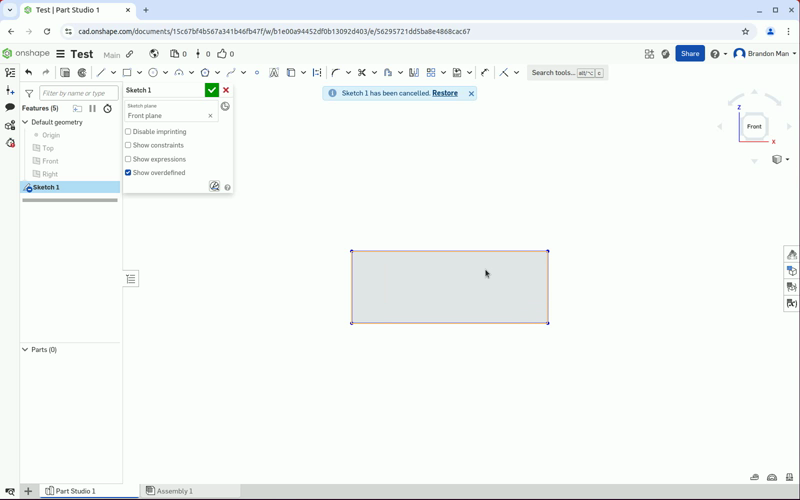
scroll(6)
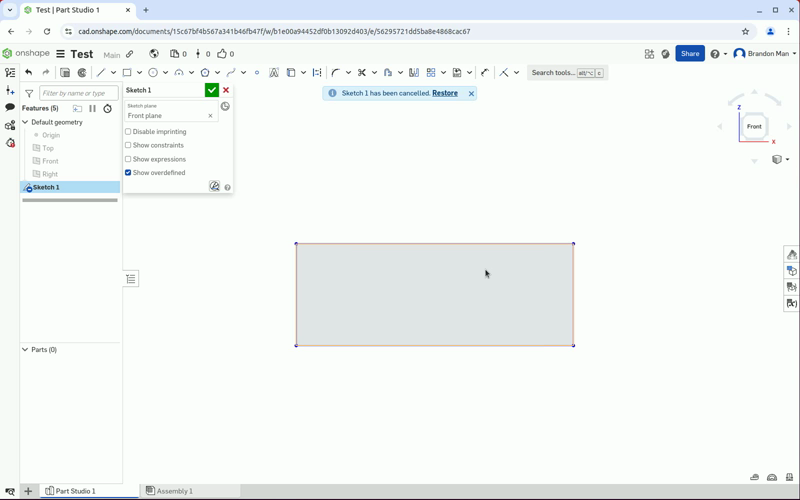
scroll(6)
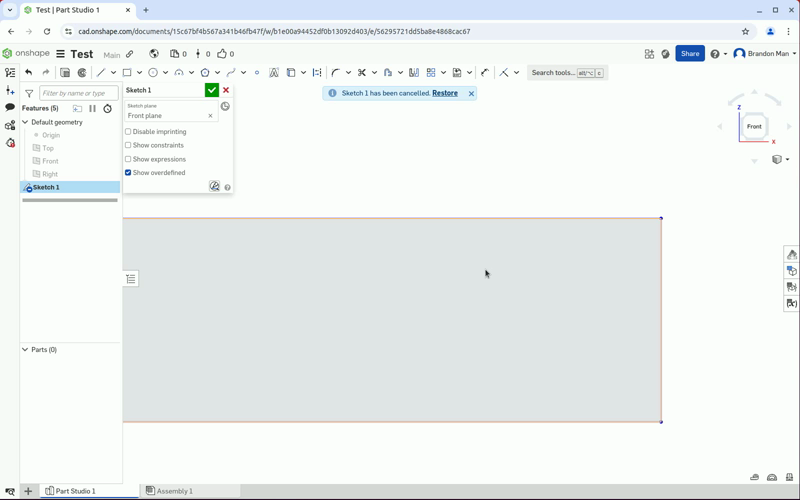
click(485, 269)
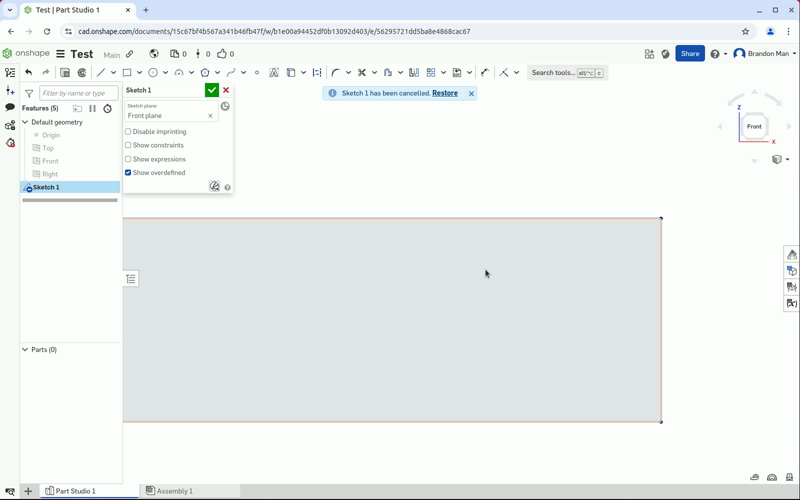
scroll(-6)
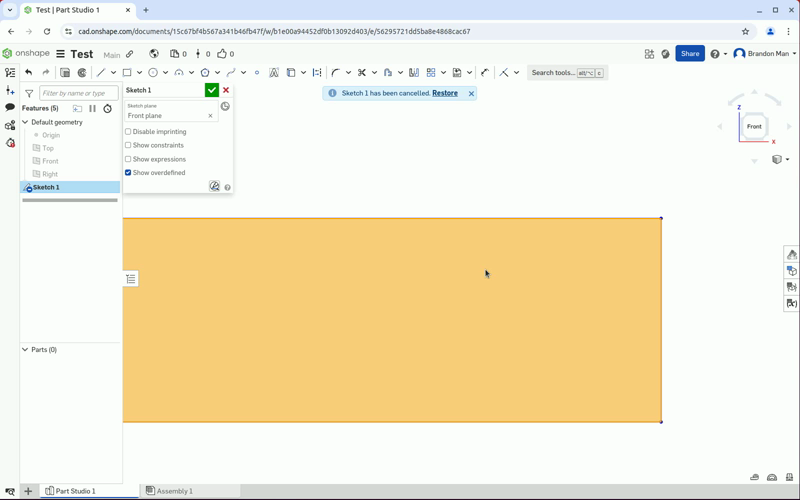
scroll(-6)
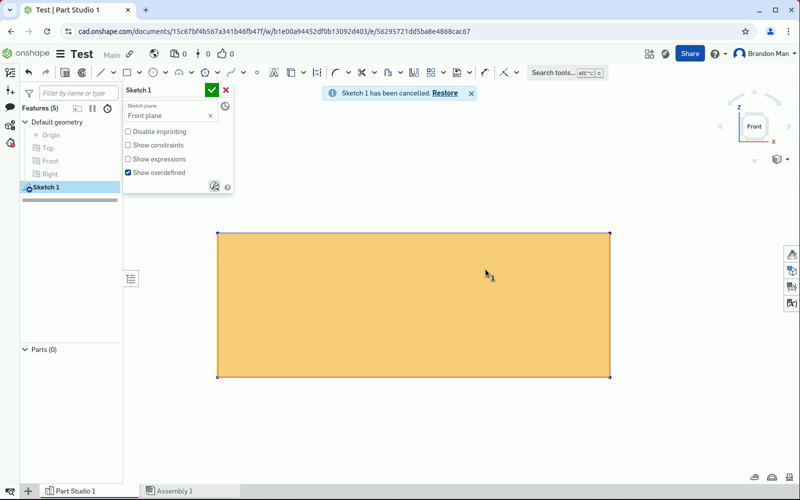
scroll(-6)
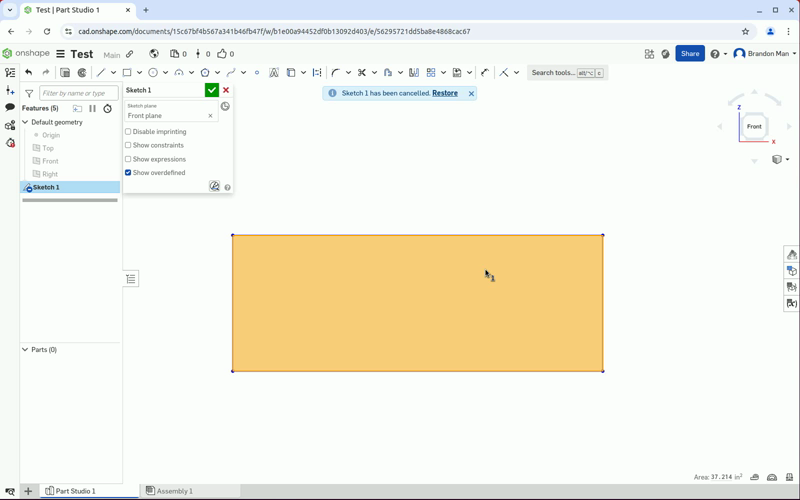
scroll(-6)
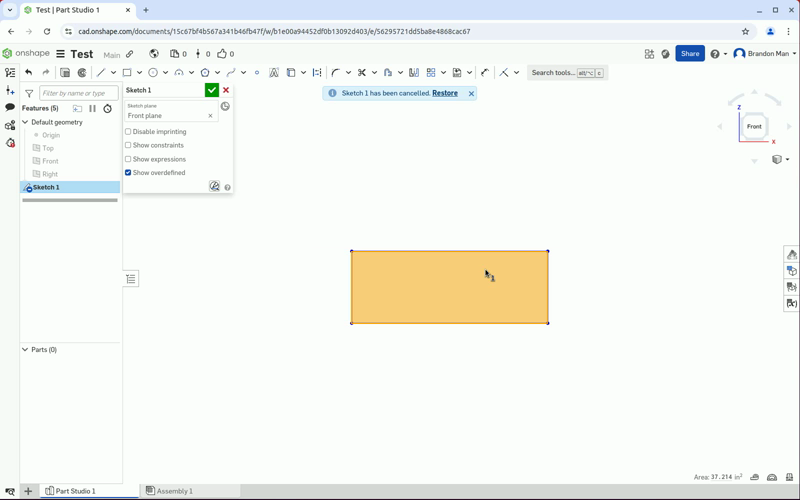
scroll(-6)
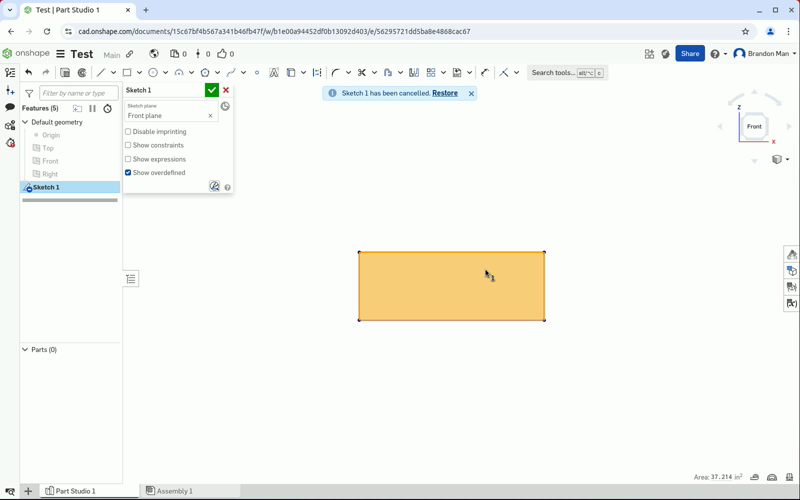
scroll(-6)
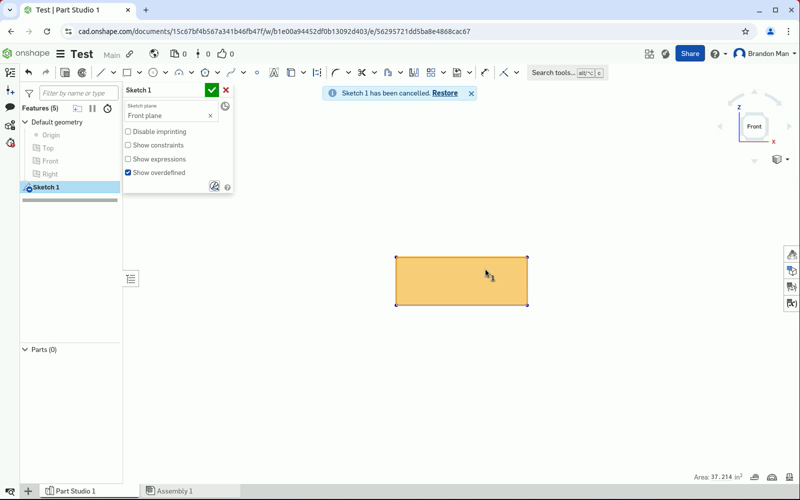
scroll(-6)
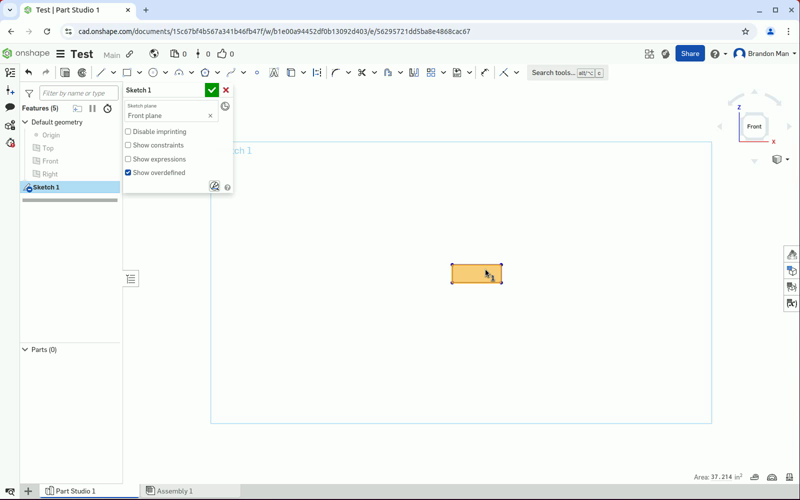
mouse_move(73, 352)
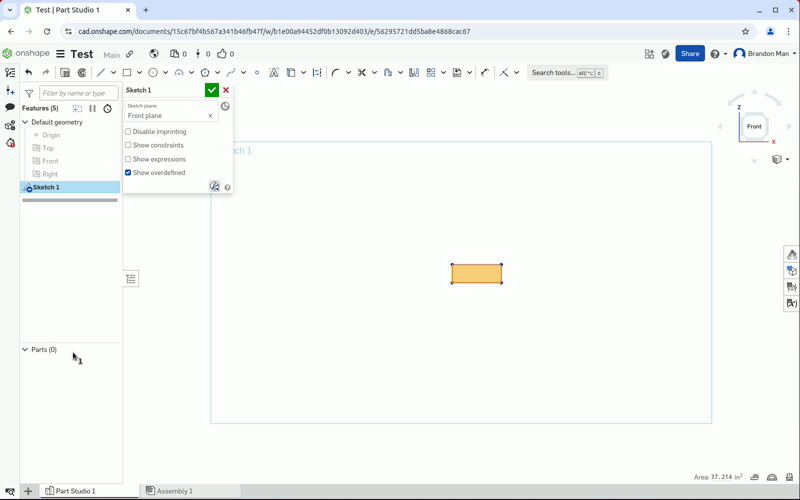
key(shift+y)
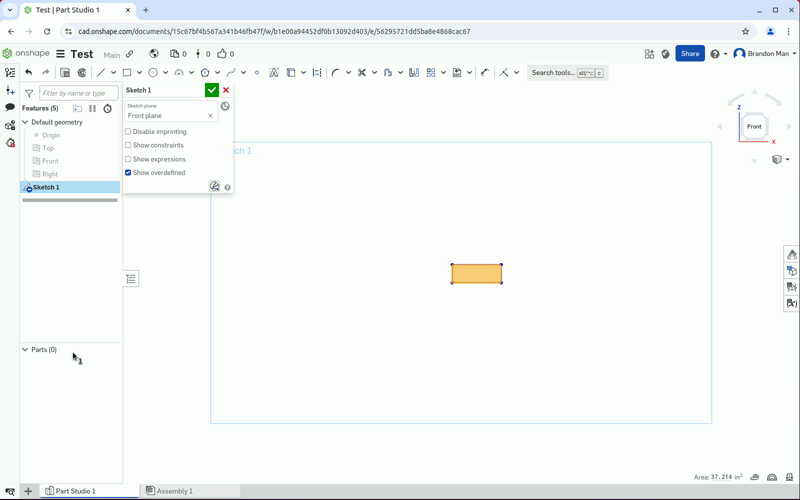
key(shift+e)
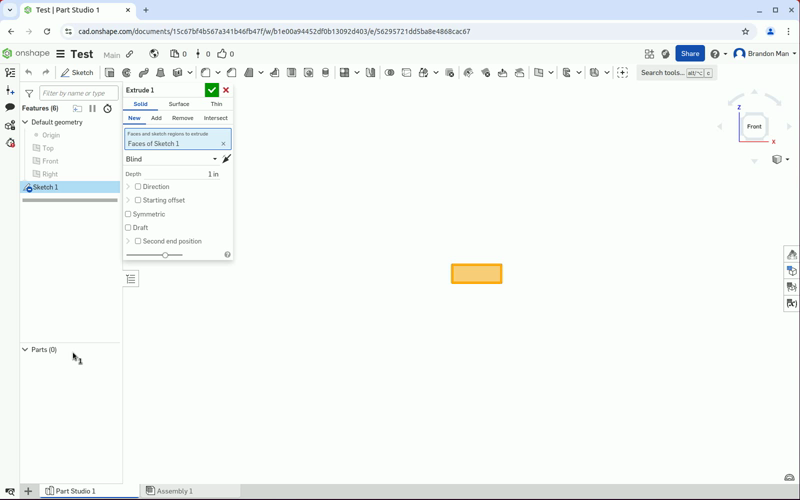
mouse_move(143, 106)
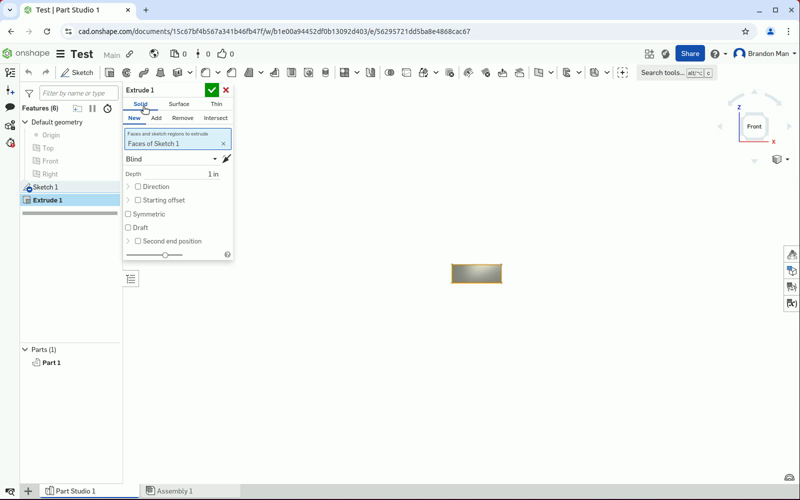
click(143, 106)
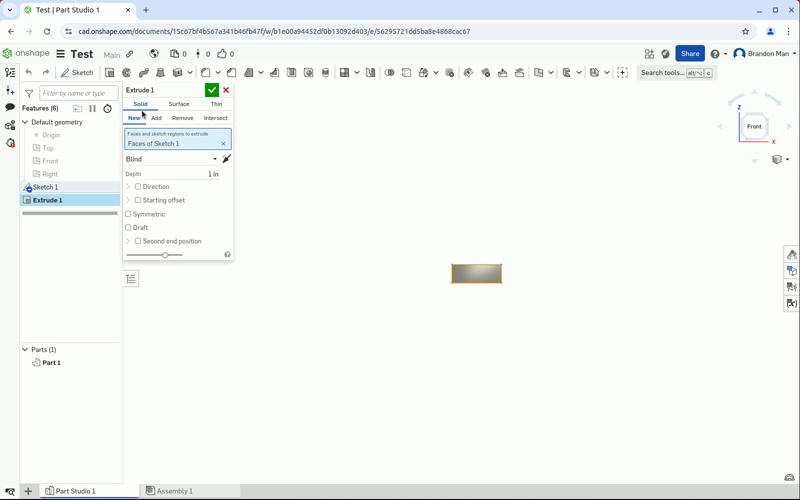
mouse_move(137, 120)
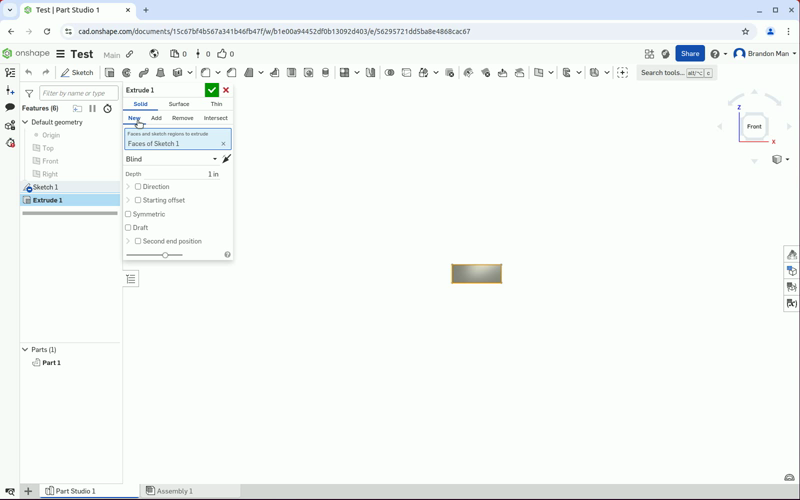
click(137, 120)
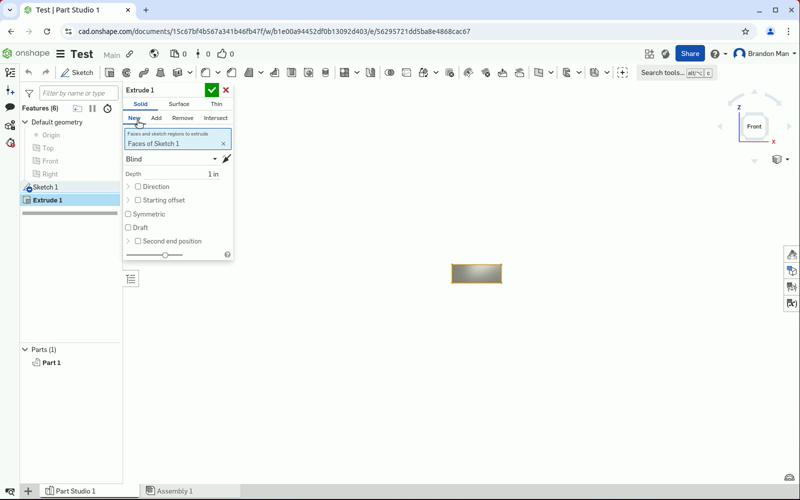
key(tab, 4)
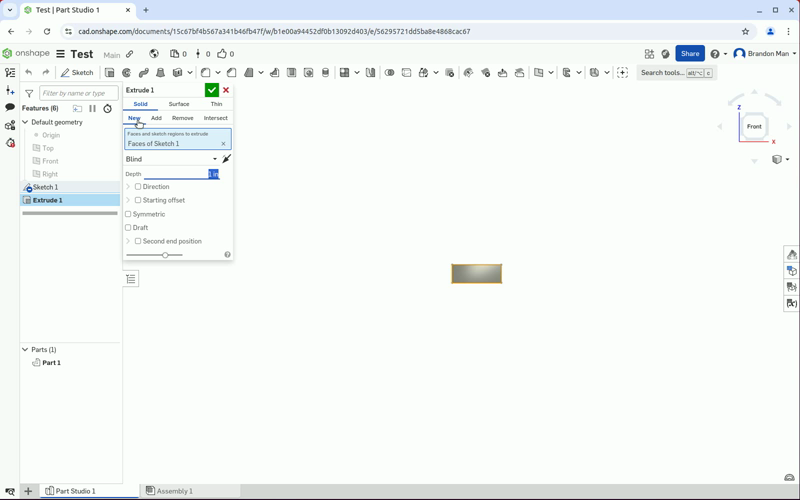
text(0.481)
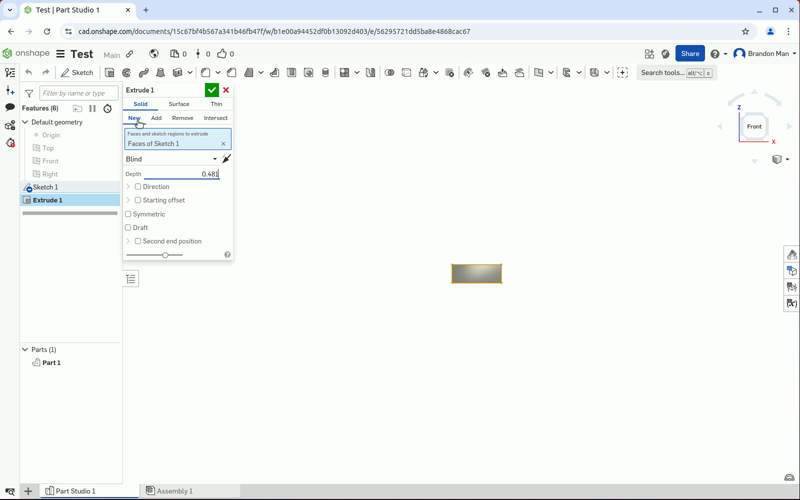
key(enter)
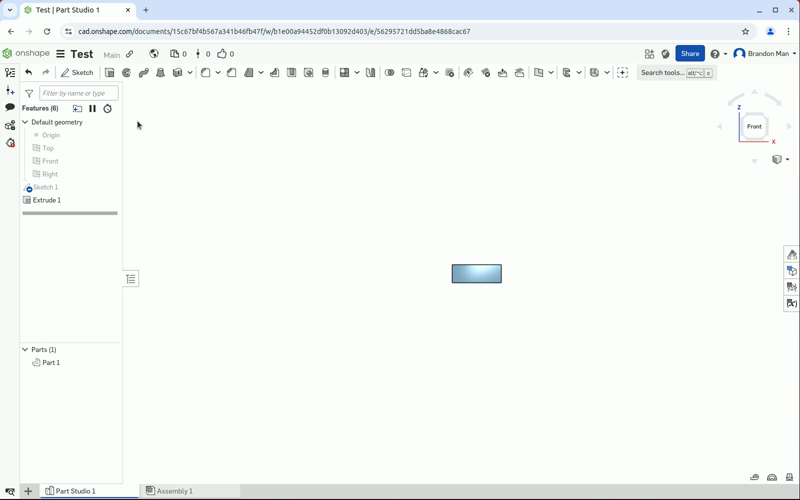
key(shift+h)
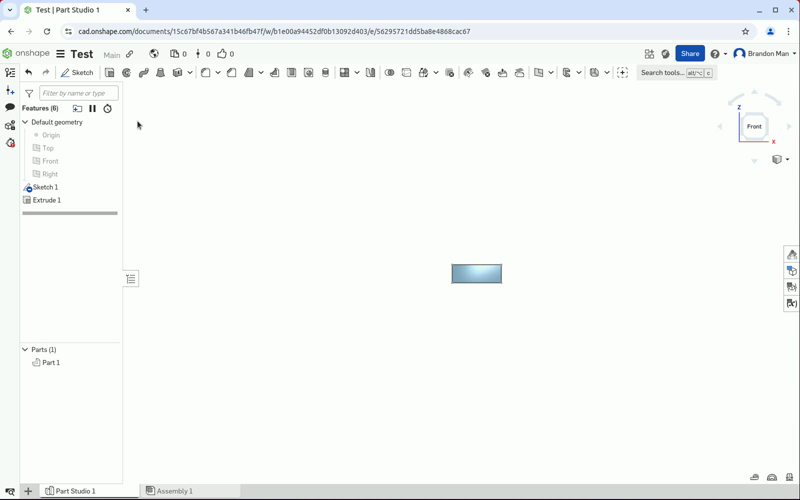
key(shift+h)
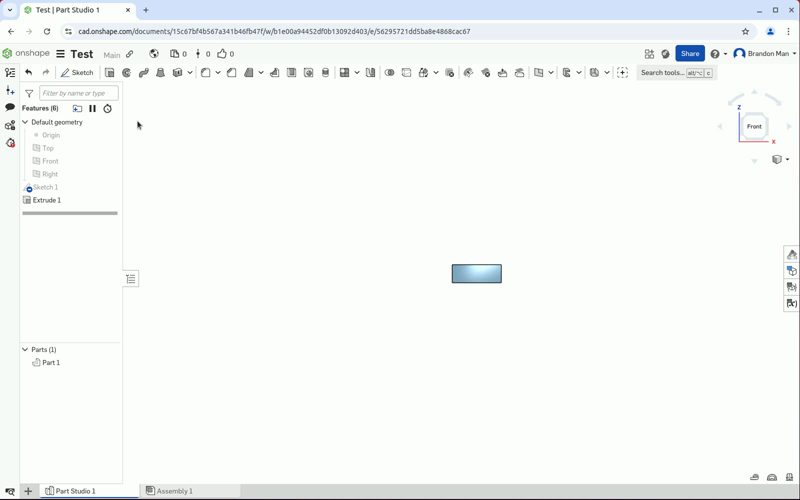
mouse_move(73, 189)
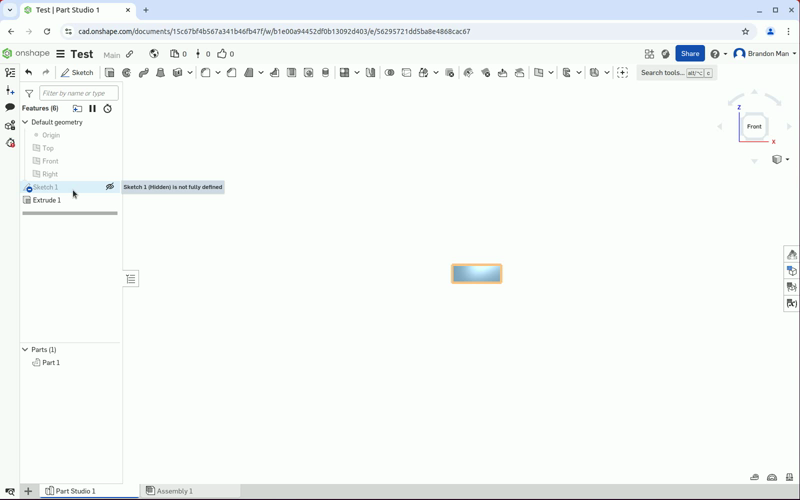
click(73, 189)
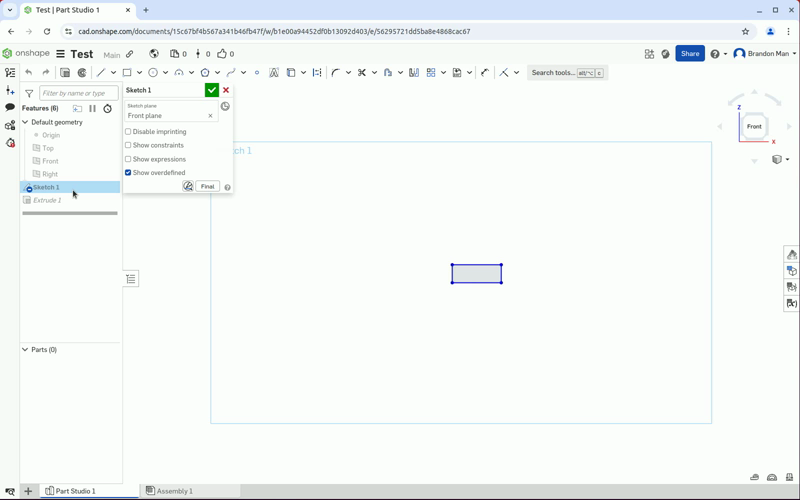
mouse_move(229, 92)
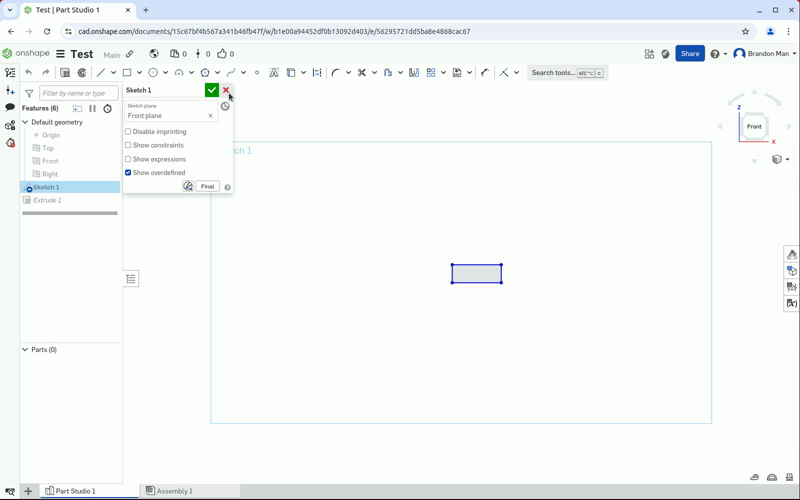
click(229, 92)
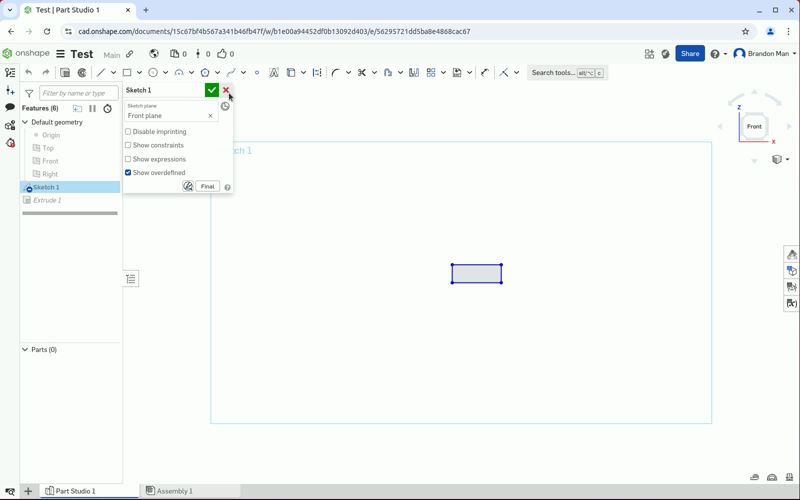
key(shift+s)
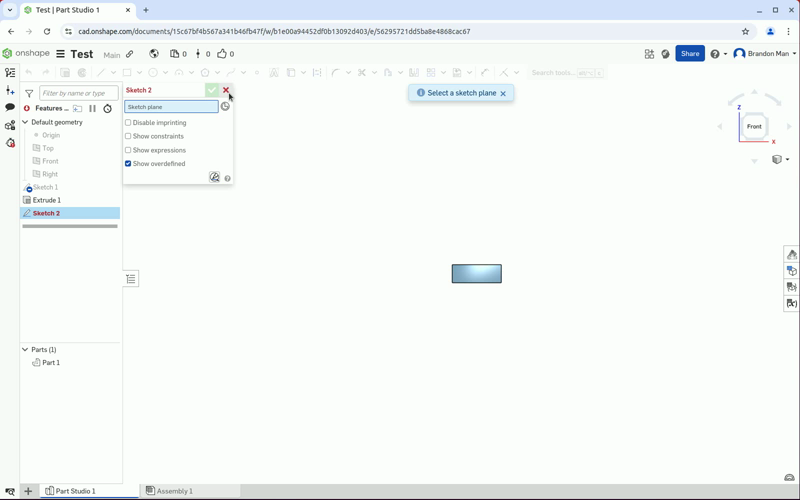
mouse_move(73, 163)
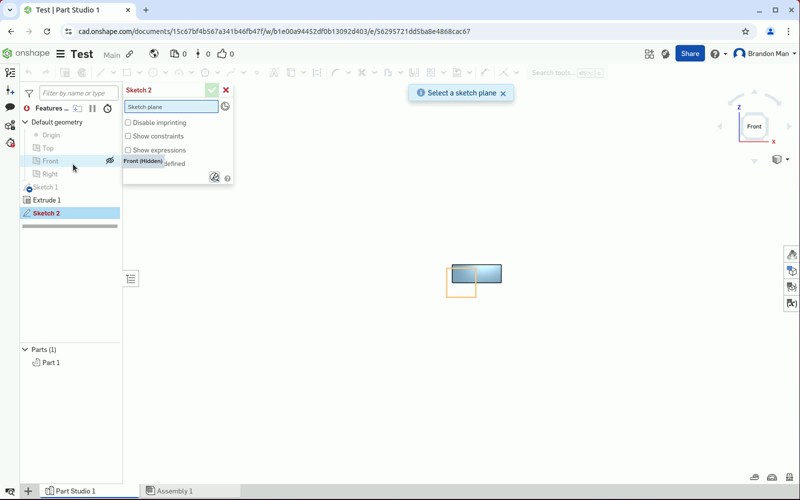
click(73, 163)
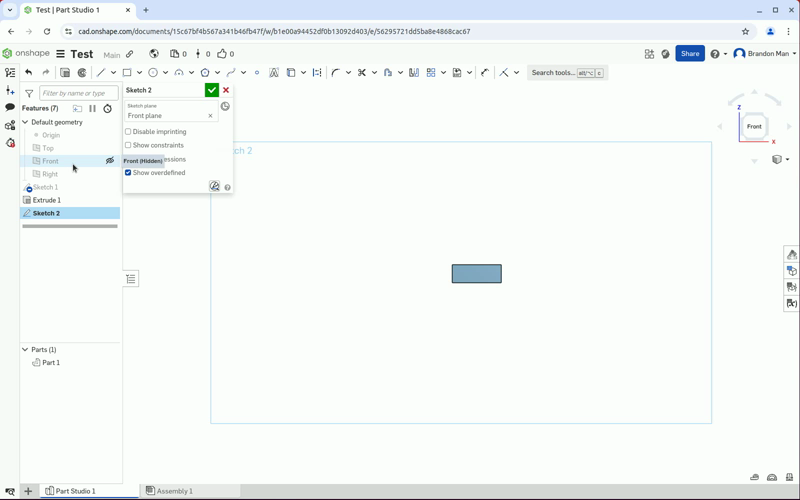
mouse_move(73, 352)
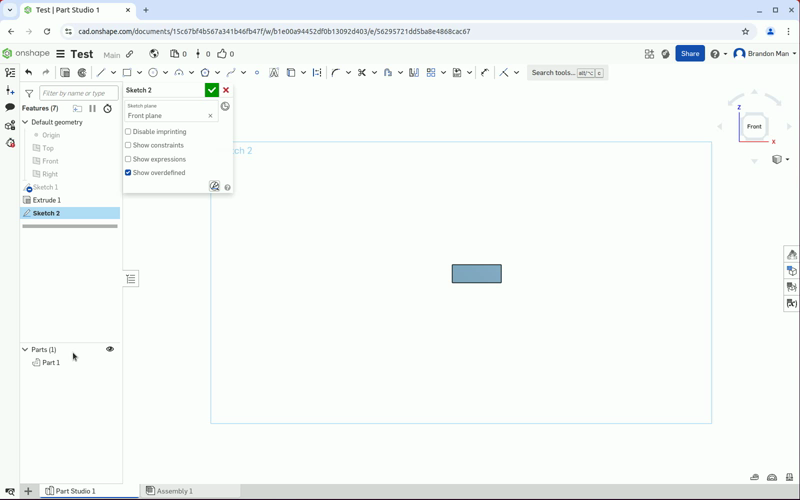
key(y)
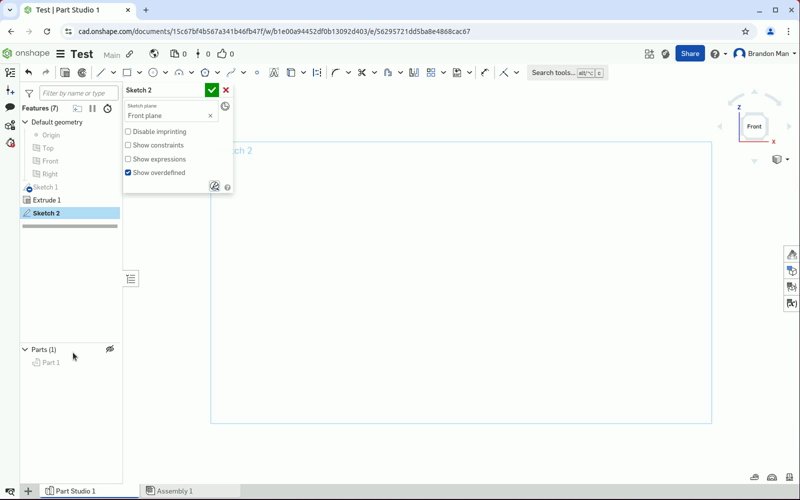
key(l)
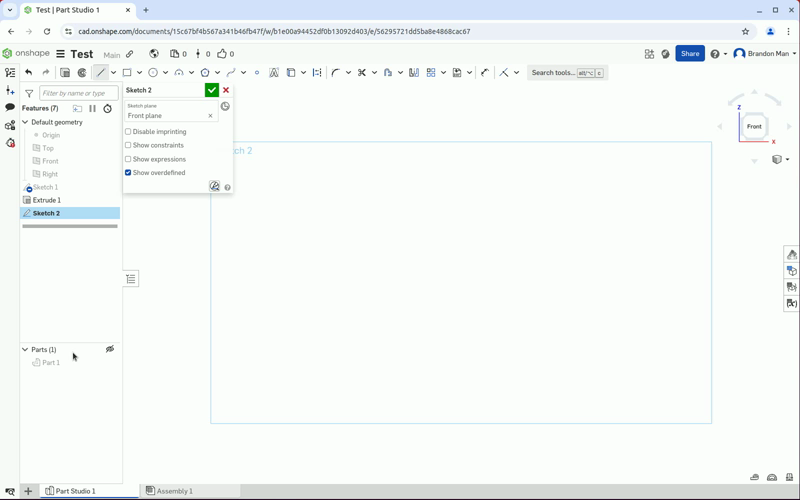
key_down(shift)
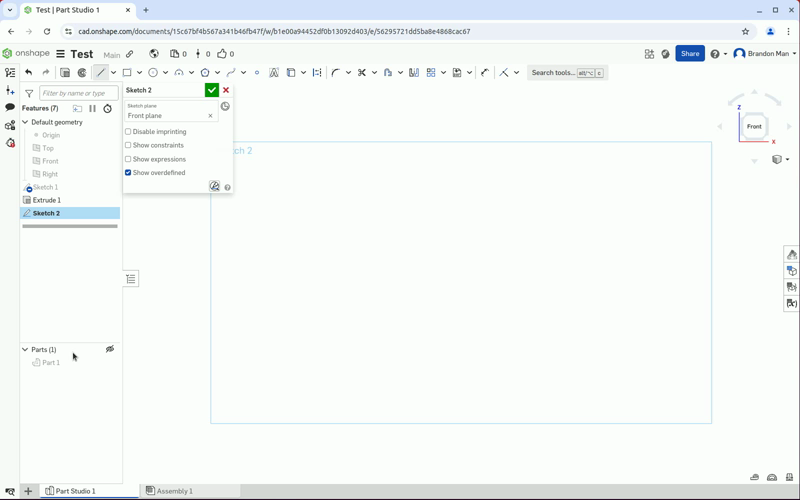
mouse_move(452, 265)
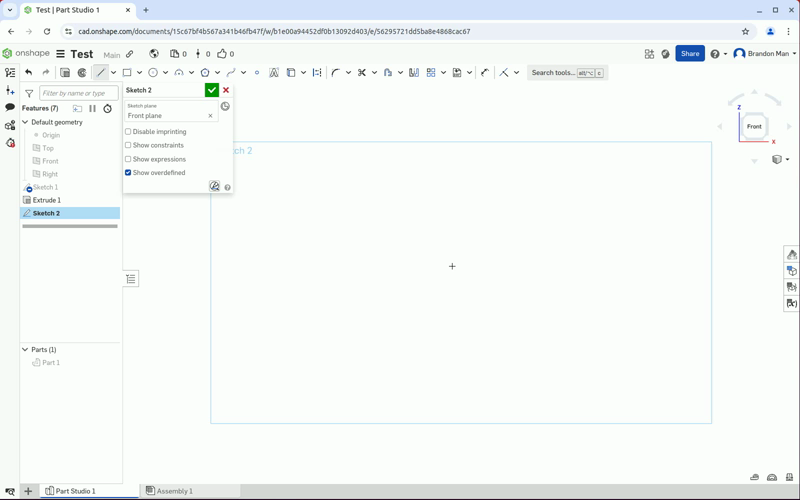
click(452, 265)
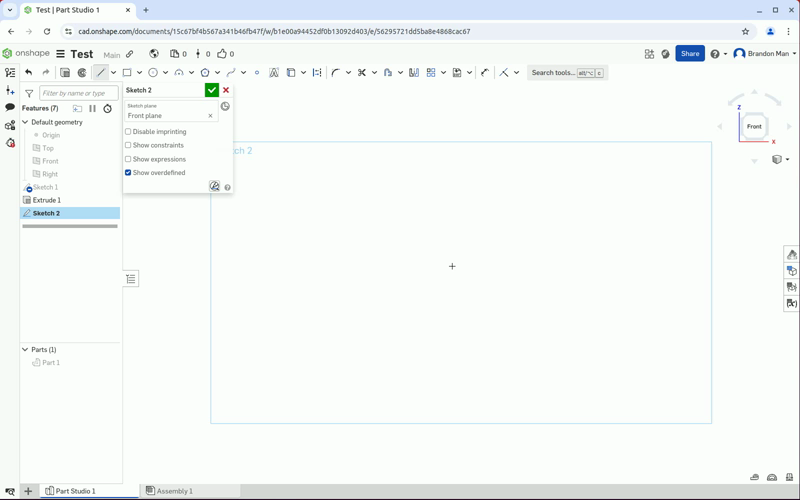
key_up(shift)
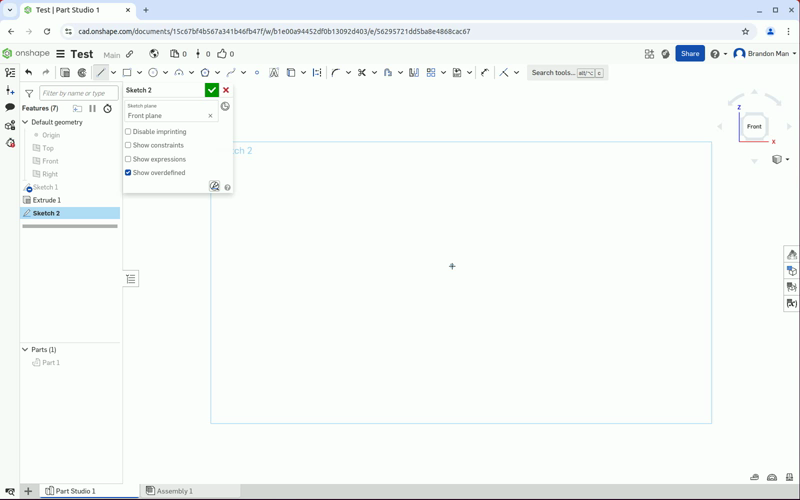
key_down(shift)
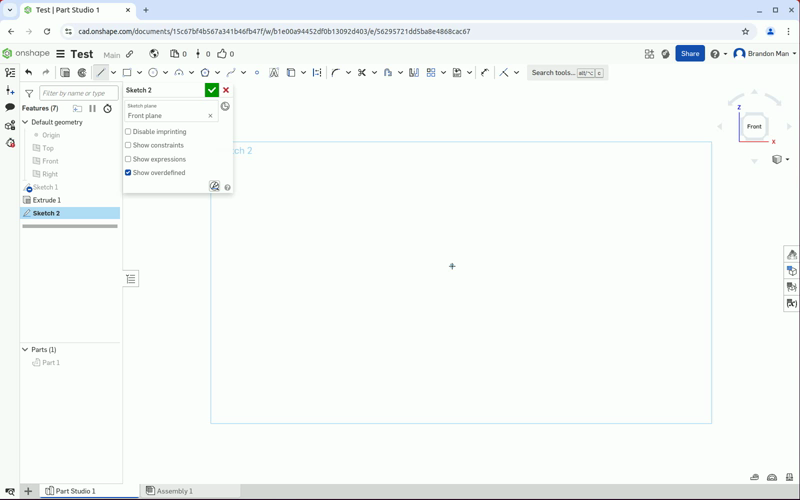
mouse_move(482, 265)
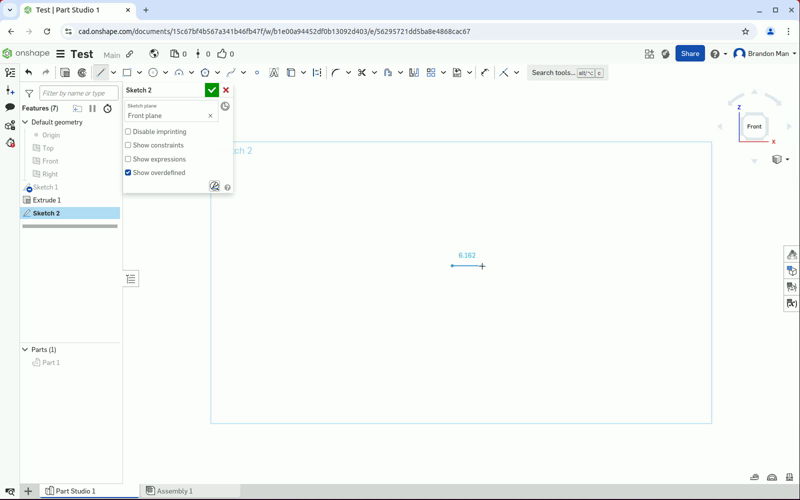
mouse_move(500, 265)
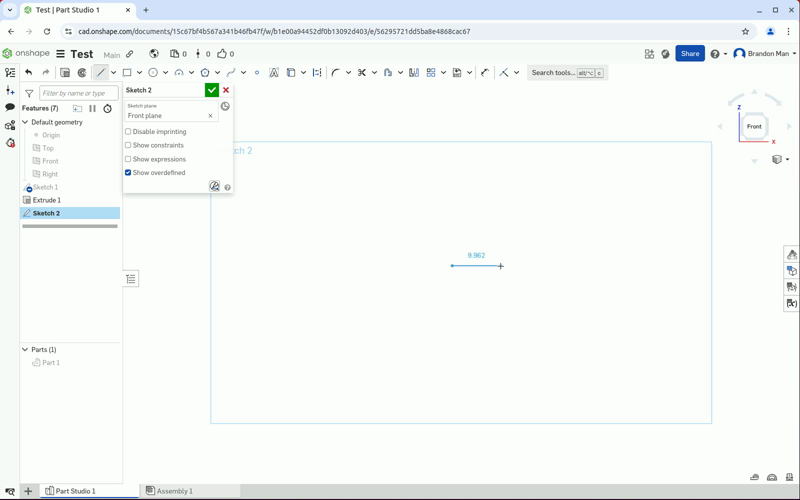
click(500, 265)
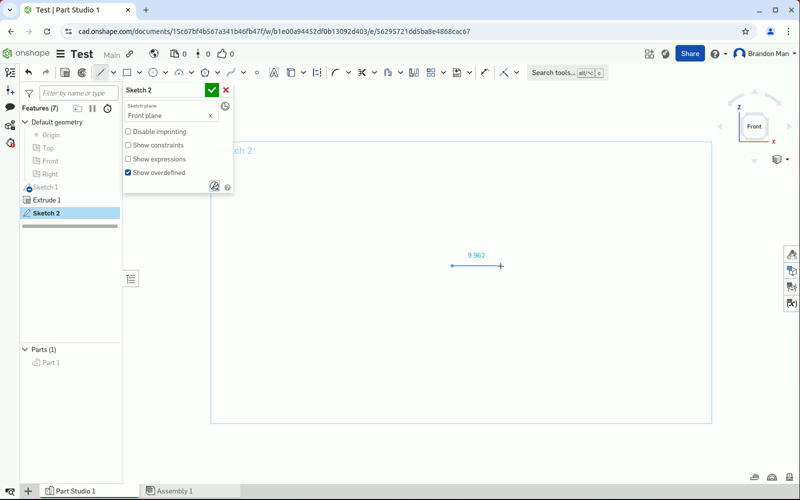
key_up(shift)
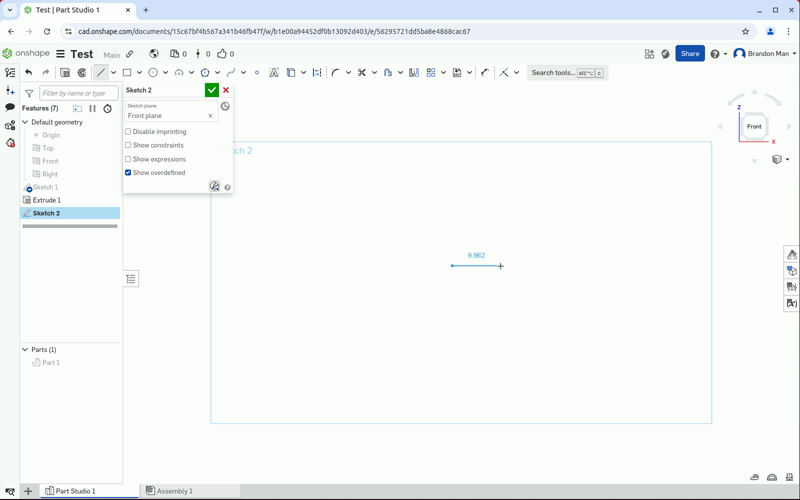
key_down(shift)
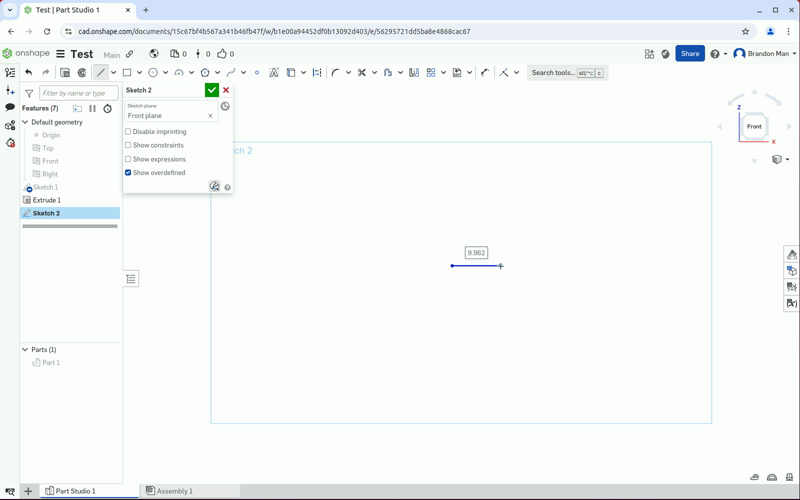
mouse_move(530, 265)
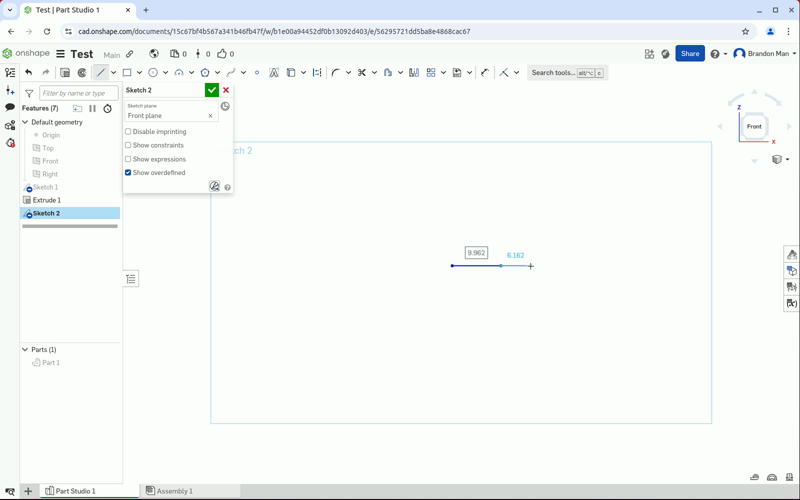
mouse_move(500, 242)
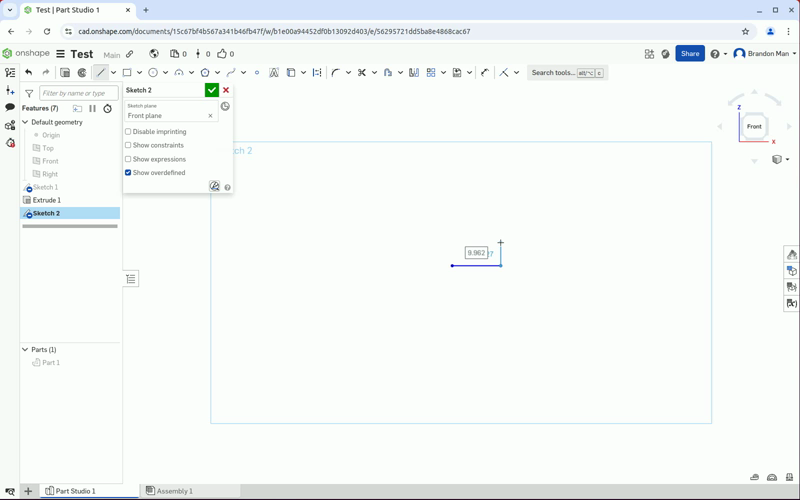
click(500, 242)
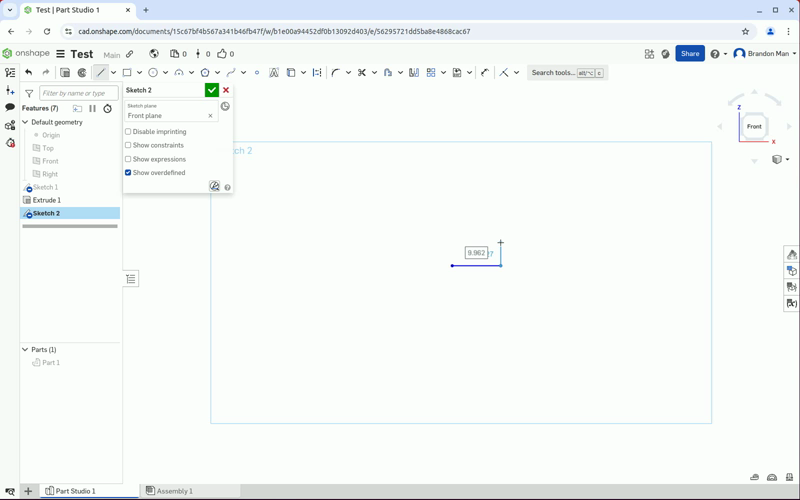
key_up(shift)
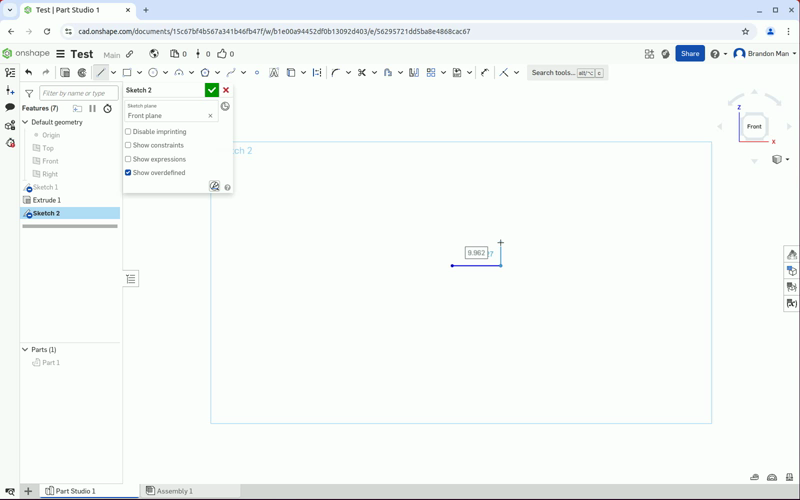
key_down(shift)
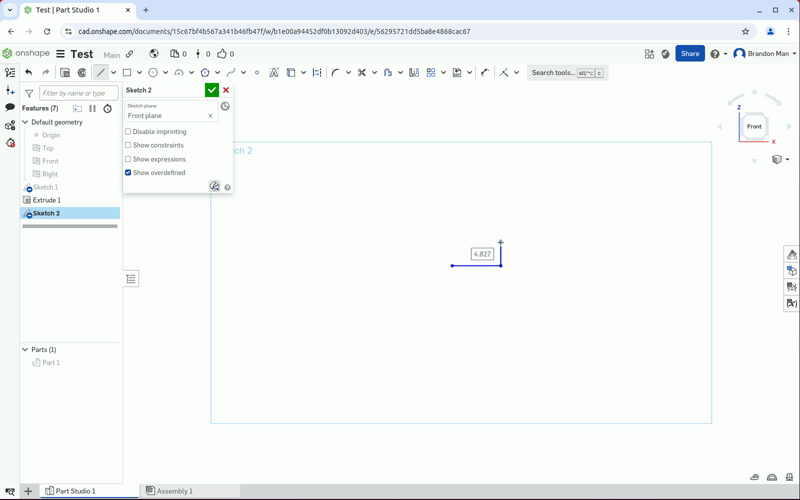
mouse_move(530, 242)
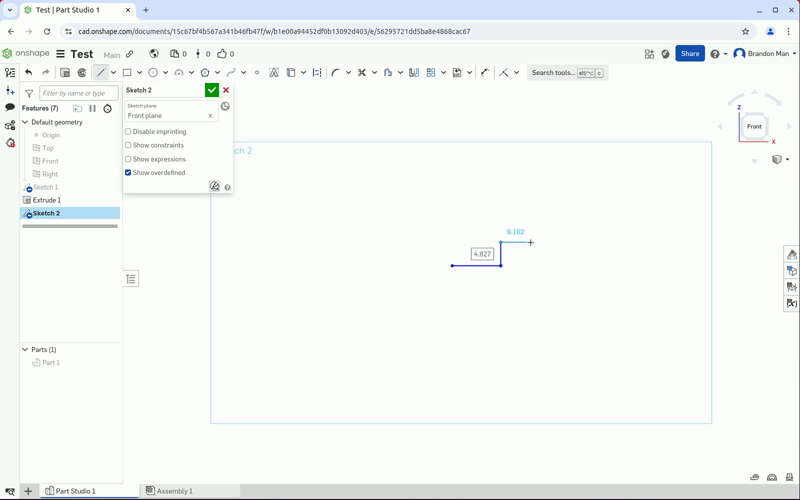
mouse_move(525, 242)
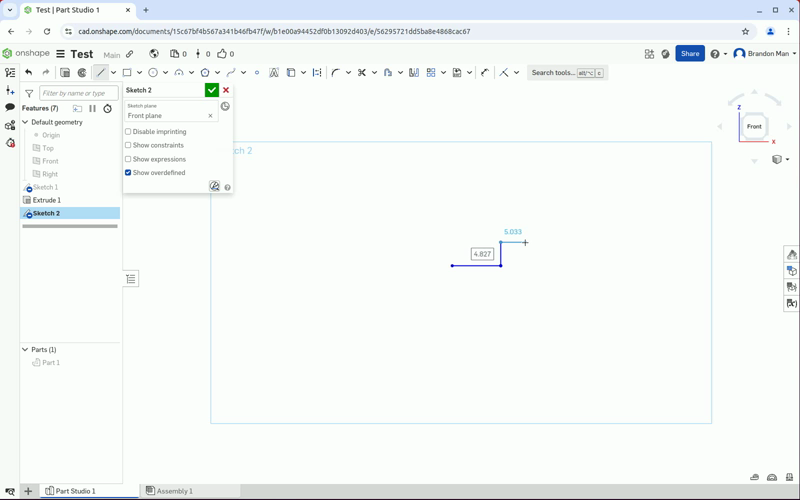
click(525, 242)
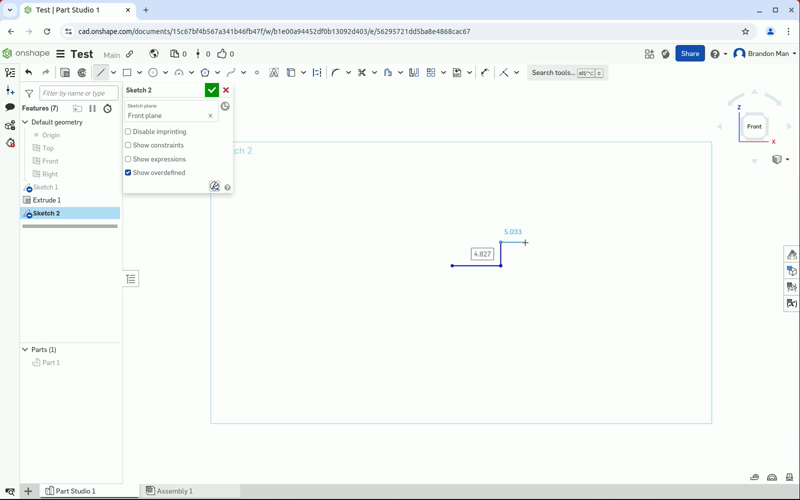
key_up(shift)
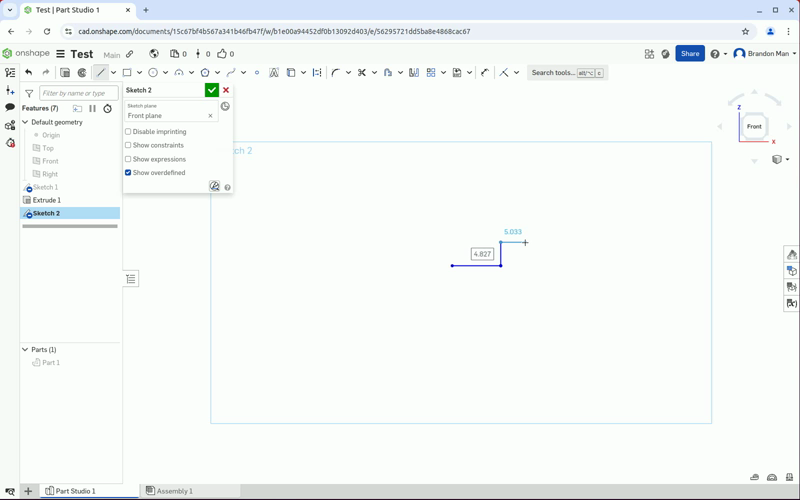
key_down(shift)
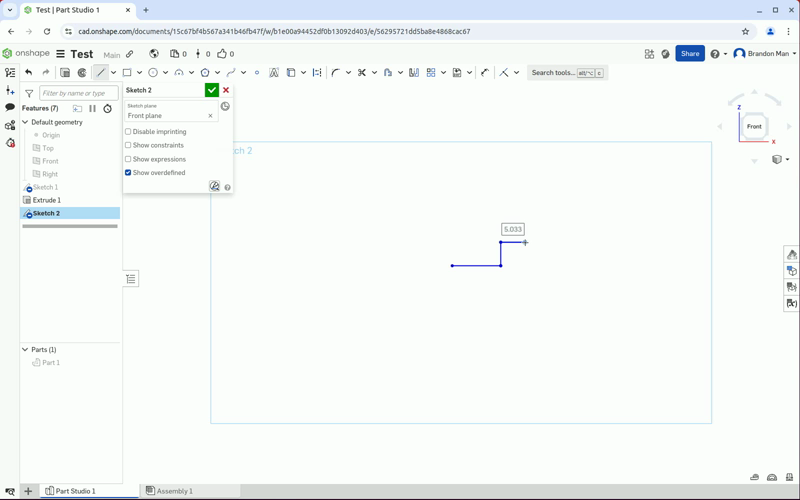
mouse_move(555, 242)
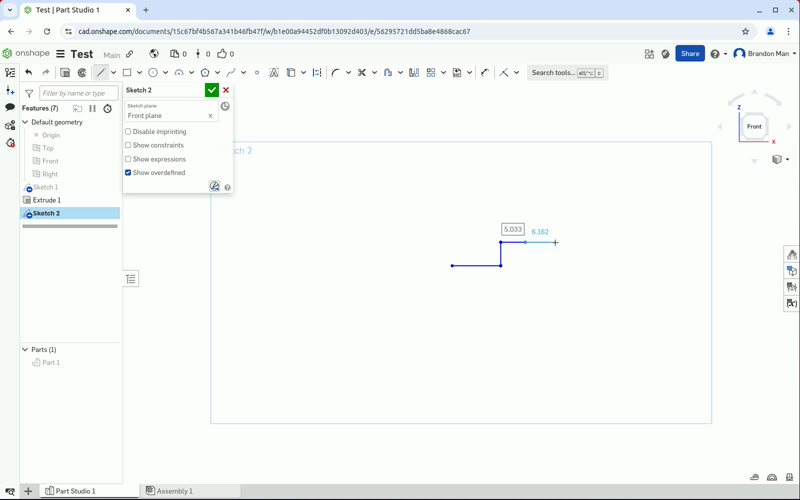
mouse_move(525, 265)
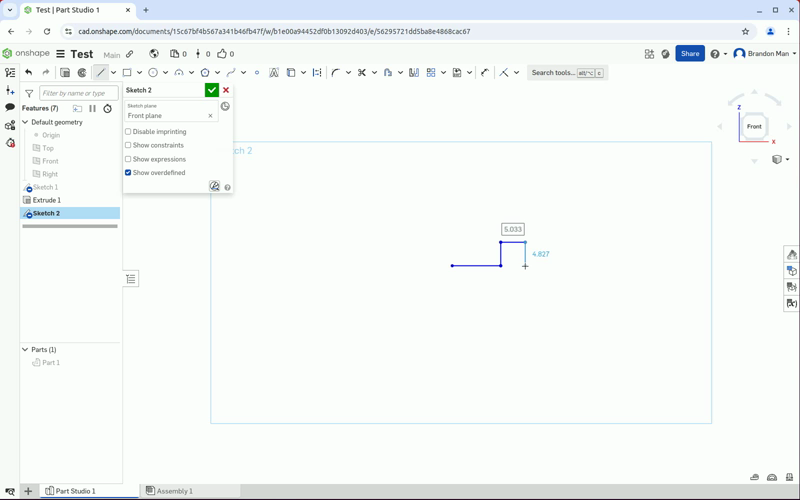
click(525, 265)
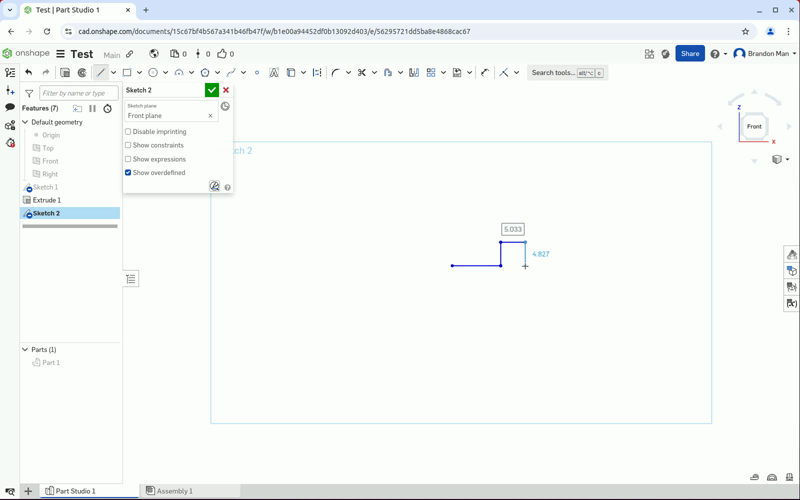
key_up(shift)
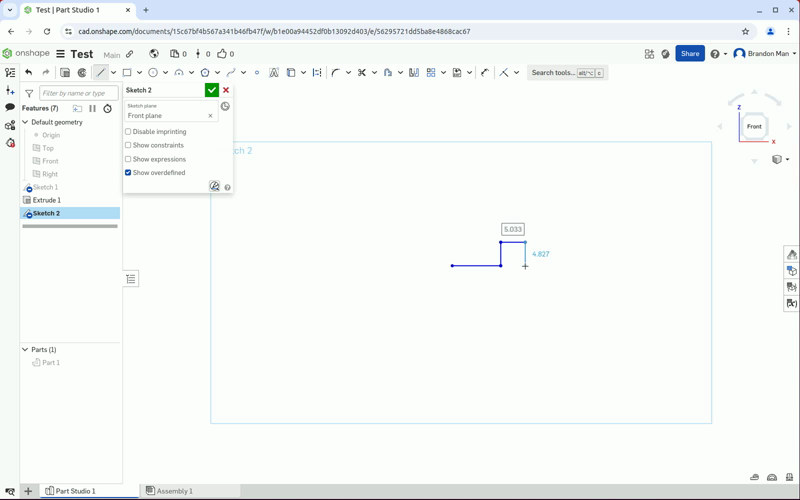
key_down(shift)
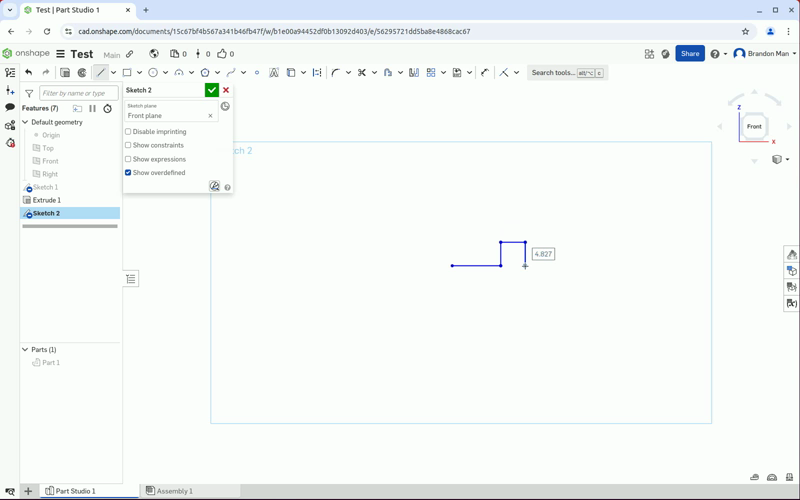
mouse_move(555, 265)
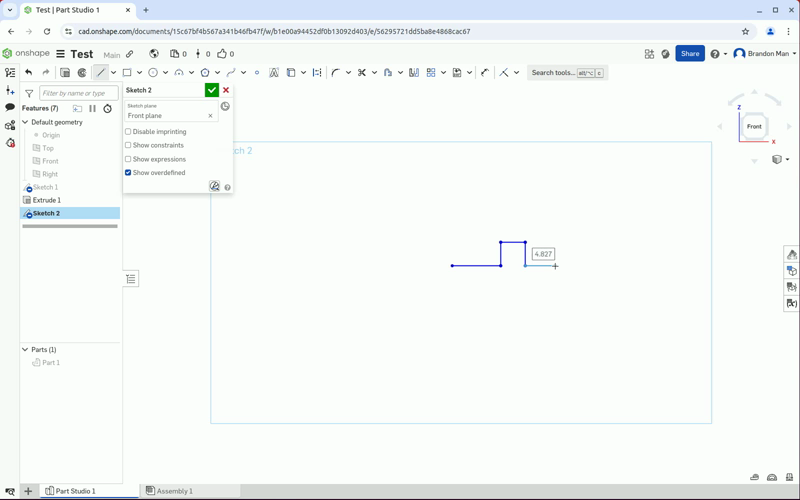
mouse_move(573, 265)
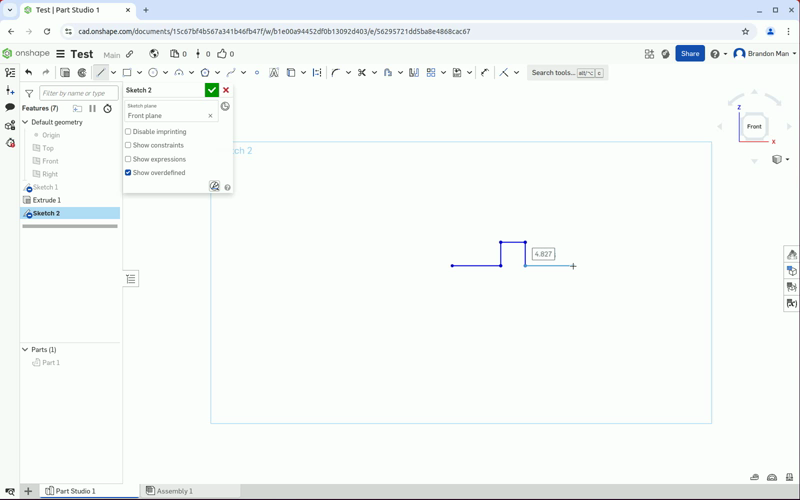
click(573, 265)
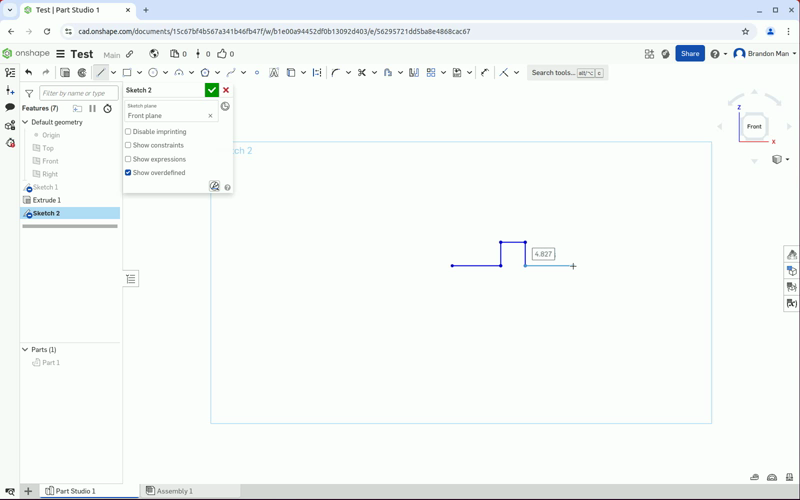
key_up(shift)
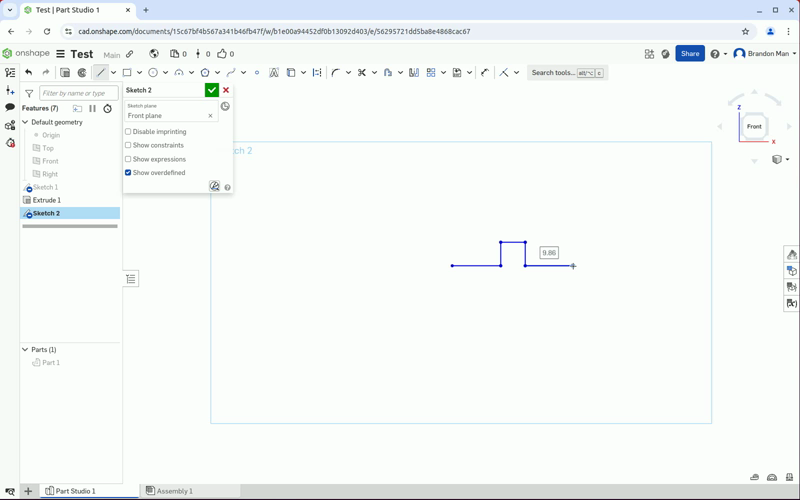
key_down(shift)
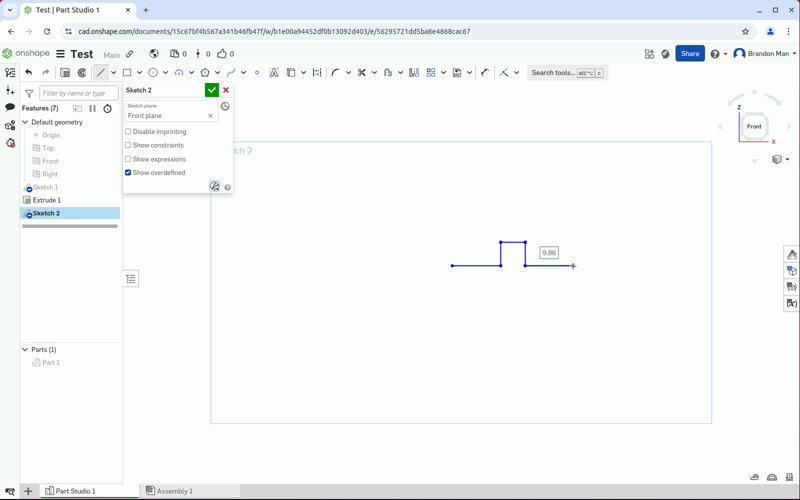
mouse_move(513, 192)
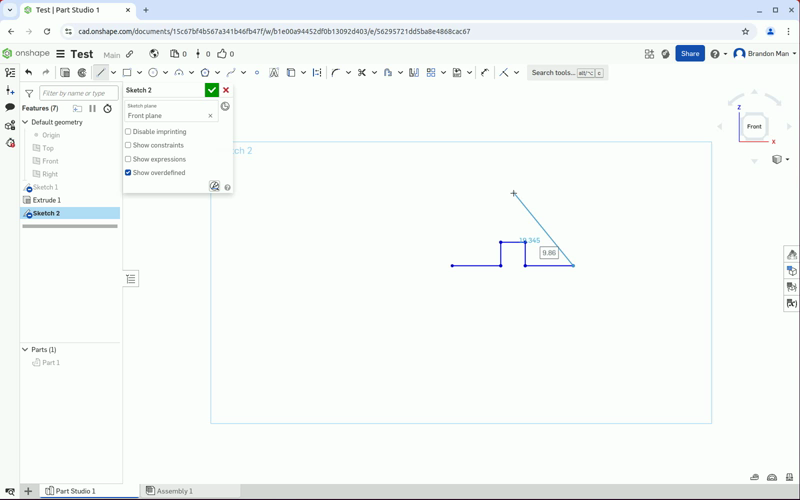
click(513, 192)
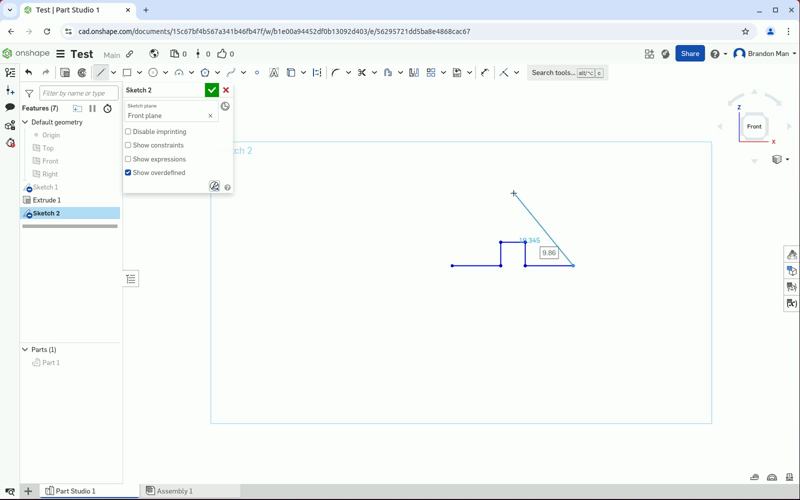
key_up(shift)
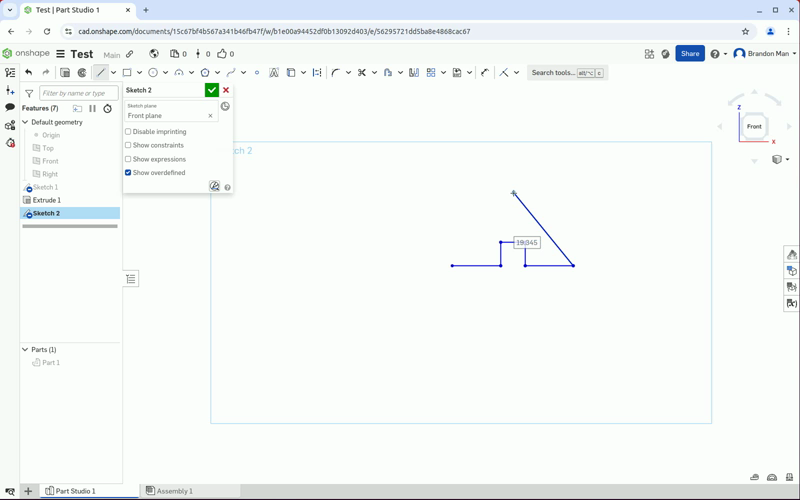
key_down(shift)
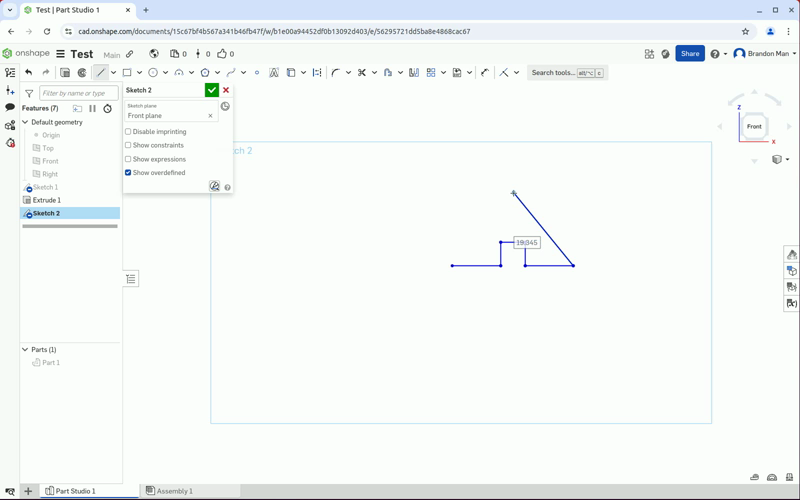
mouse_move(452, 265)
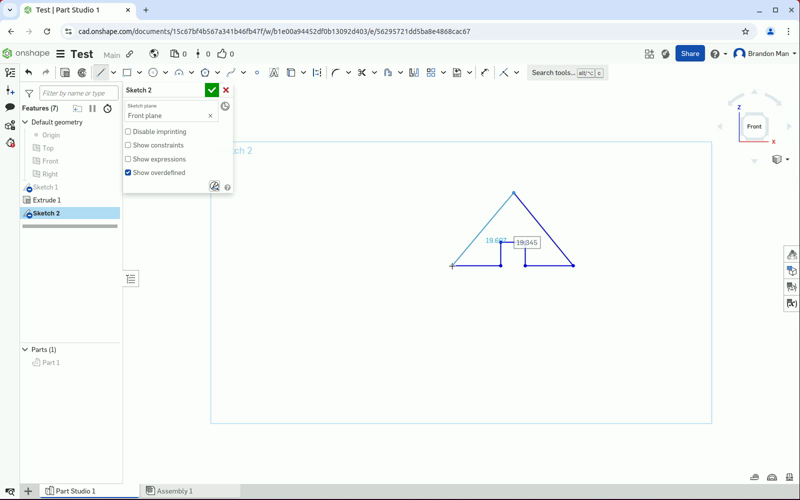
key_up(shift)
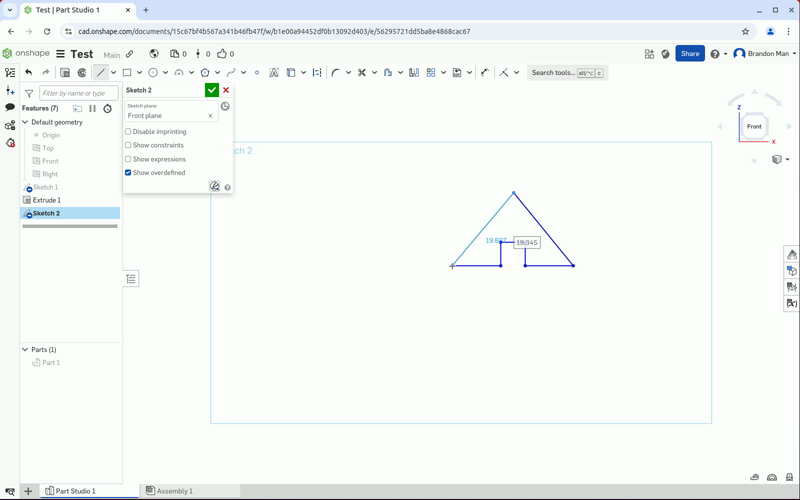
click(452, 265)
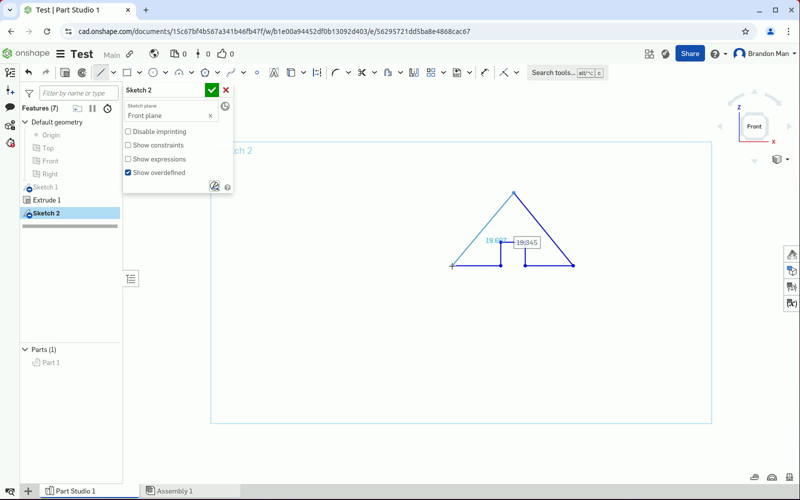
key(esc)
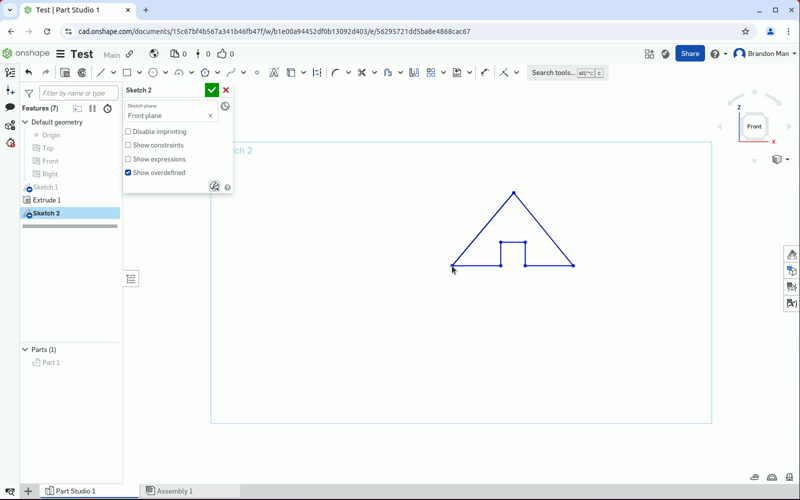
mouse_move(490, 224)
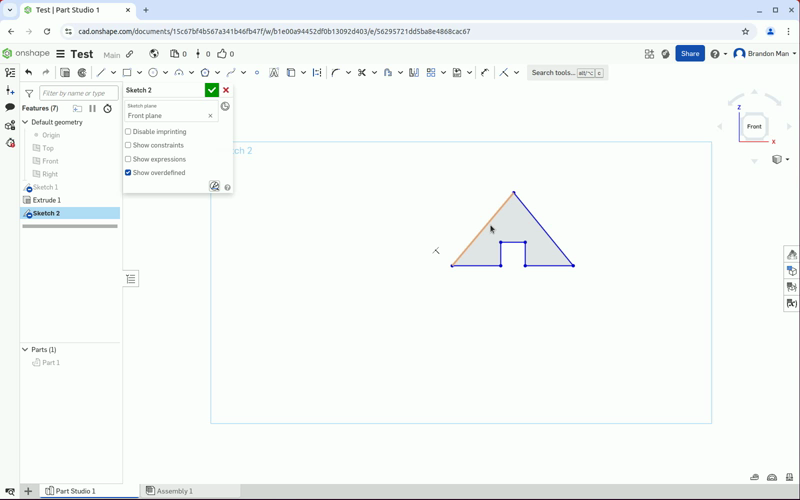
click(490, 224)
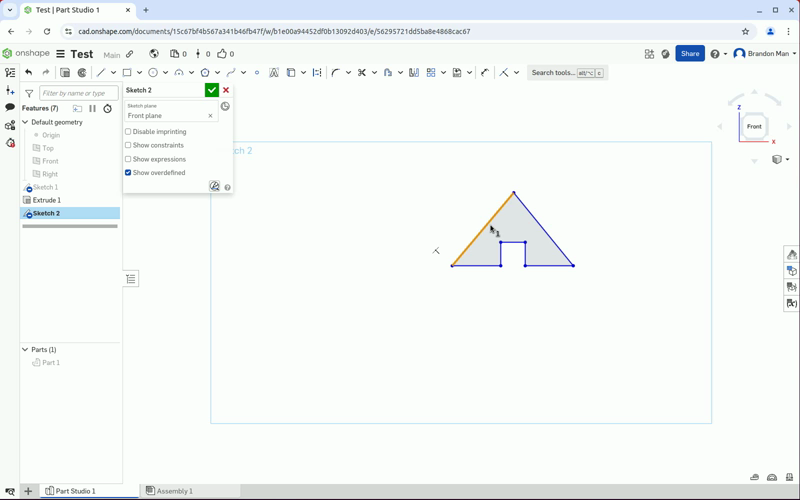
mouse_move(73, 352)
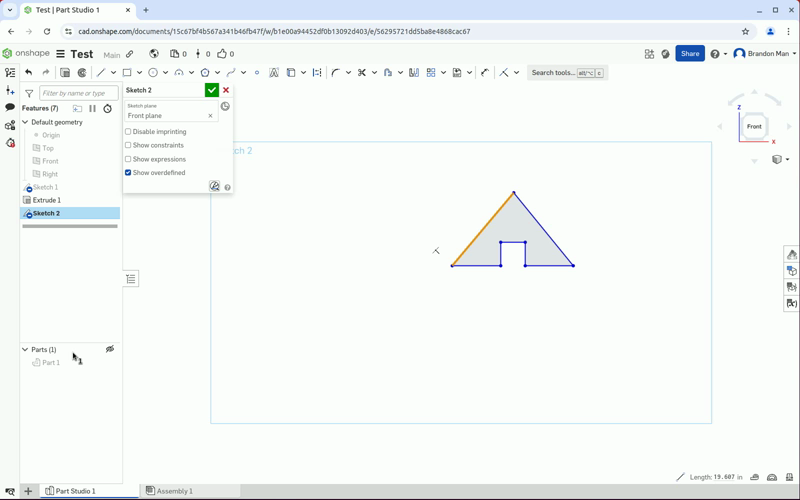
key(shift+y)
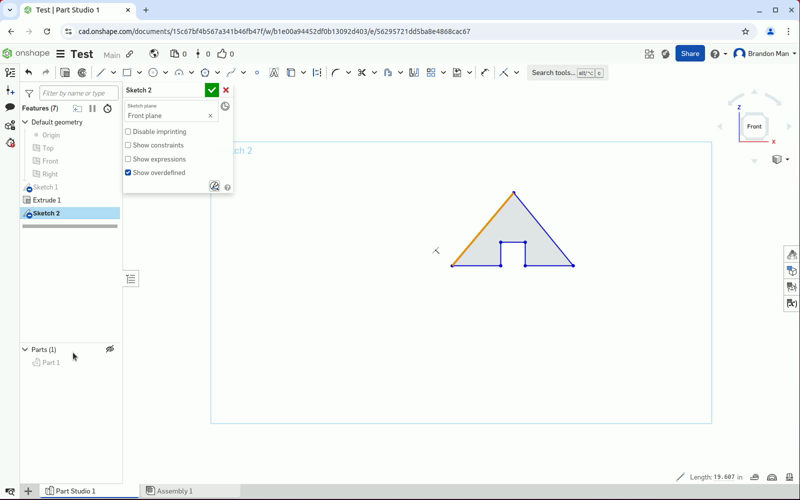
key(shift+e)
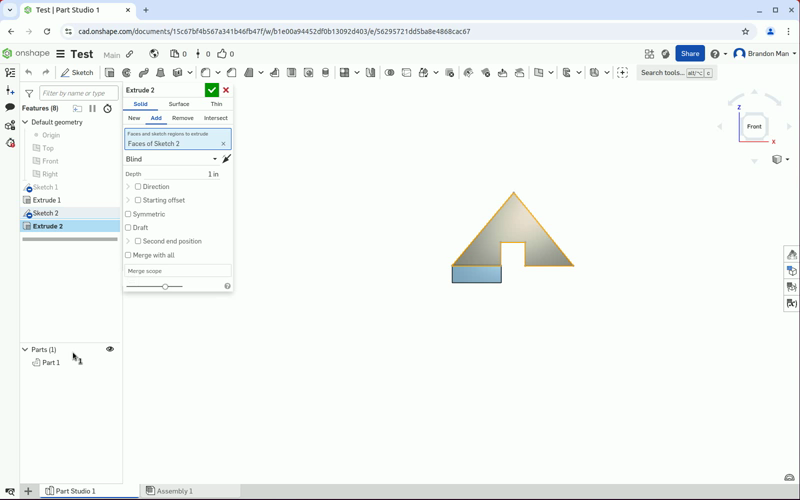
mouse_move(143, 106)
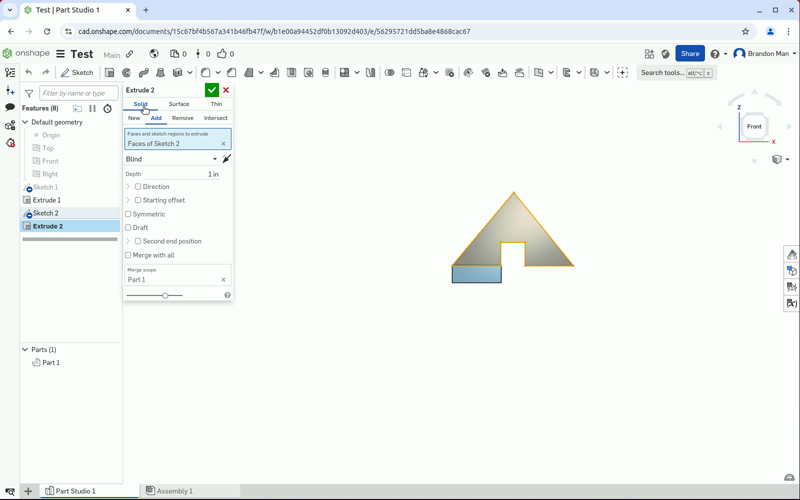
click(143, 106)
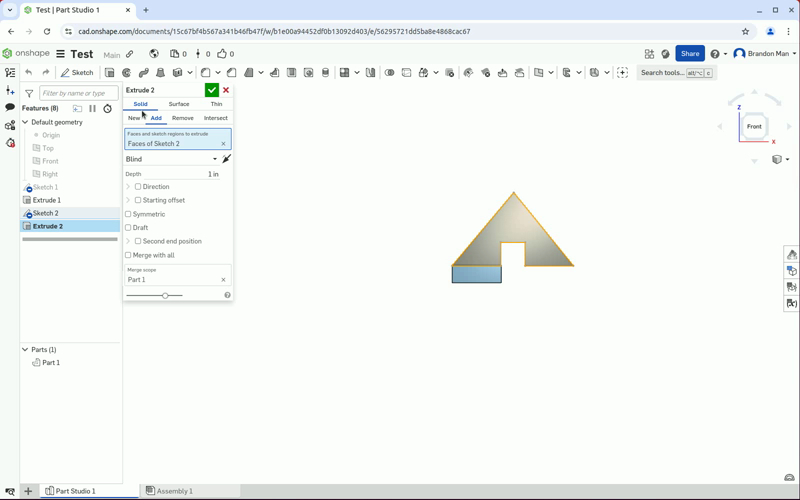
mouse_move(137, 120)
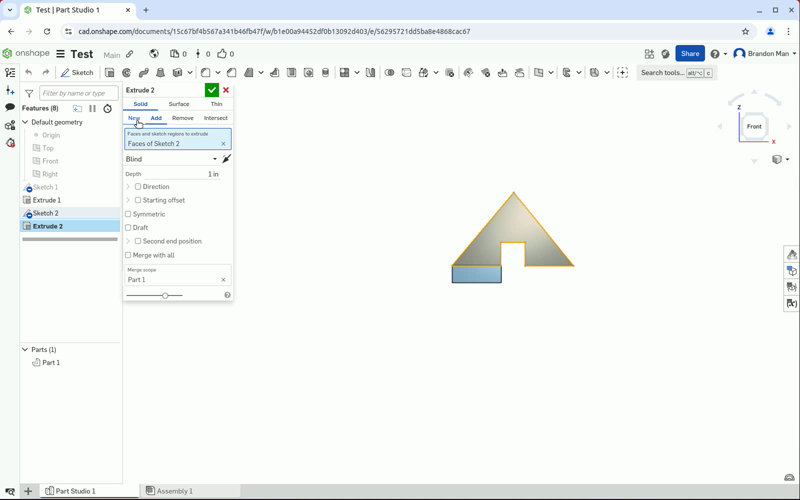
click(137, 120)
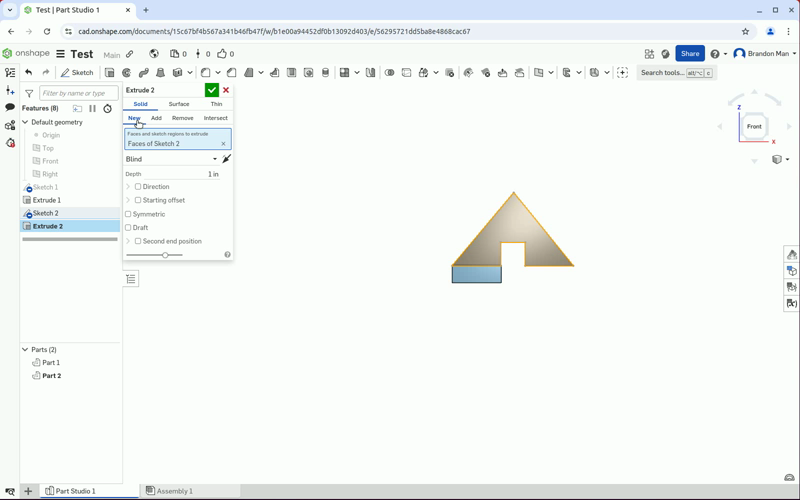
key(tab, 4)
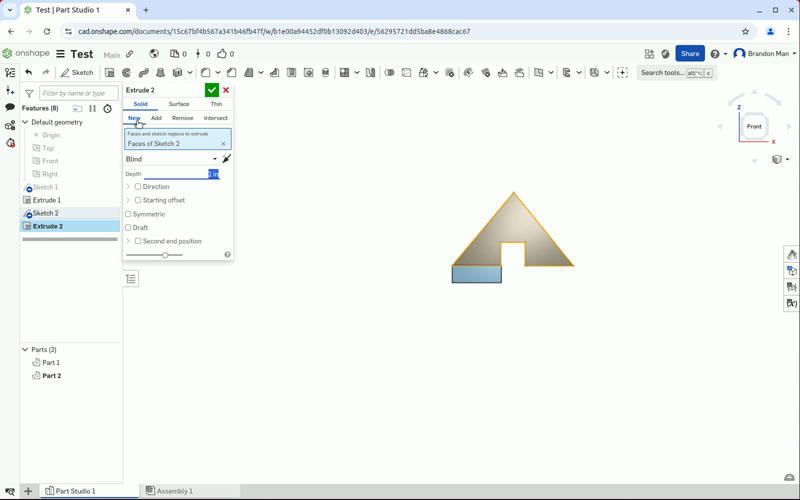
text(0.481)
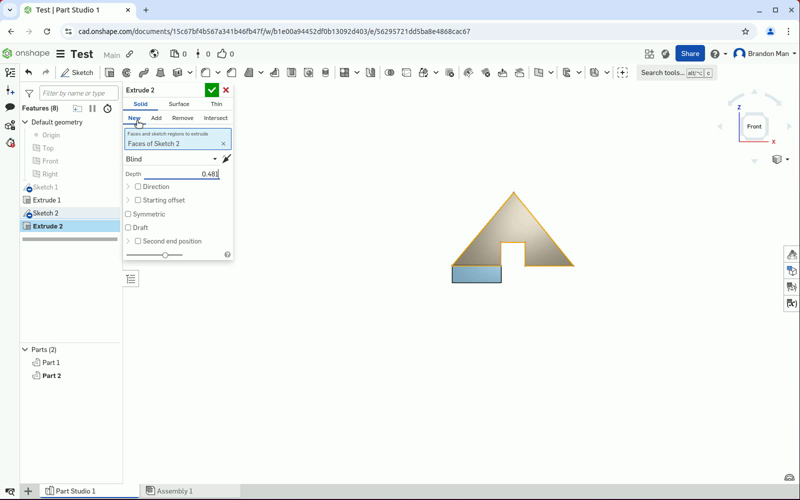
key(enter)
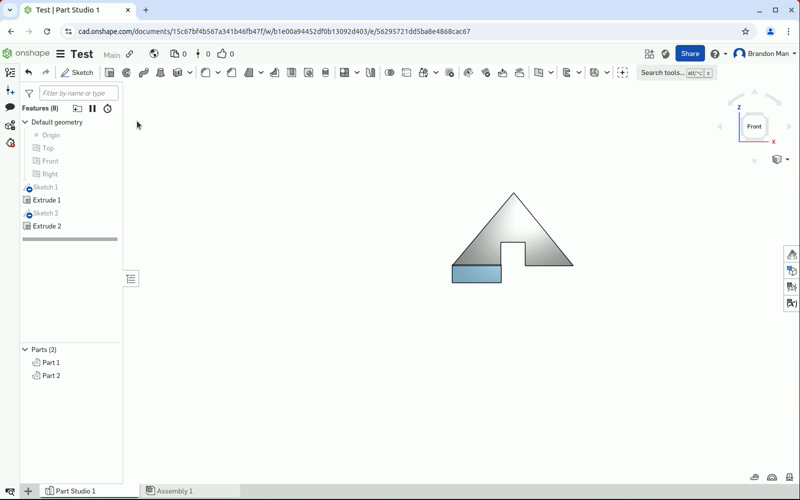
key(shift+h)
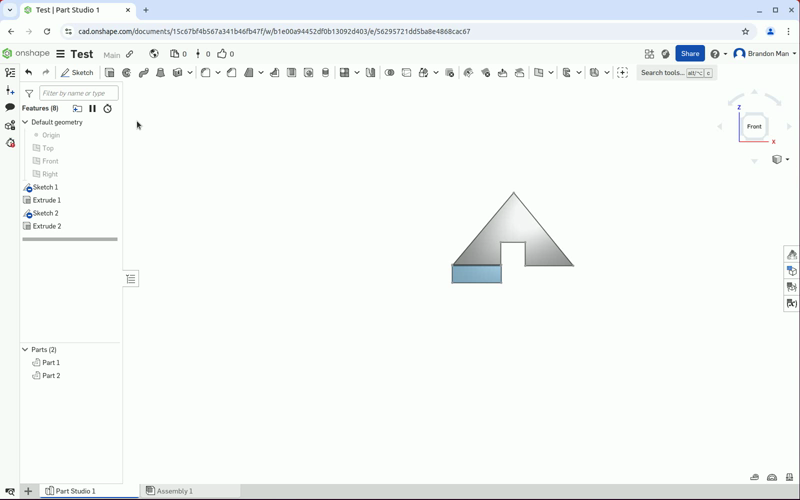
key(shift+h)
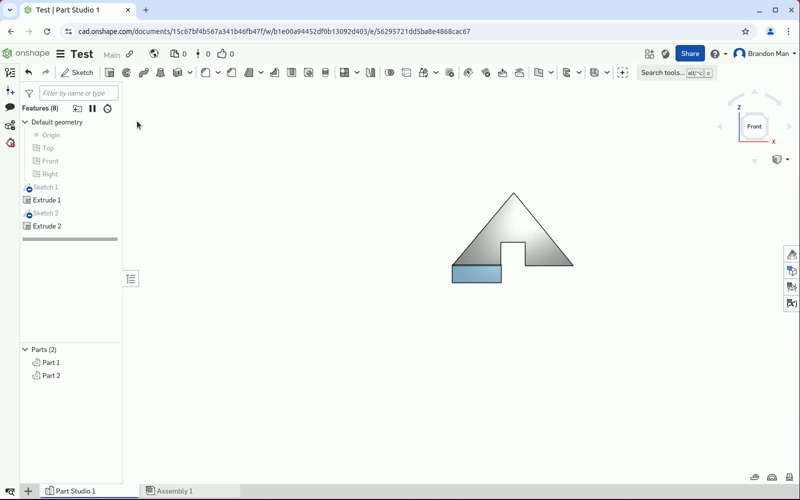
mouse_move(73, 189)
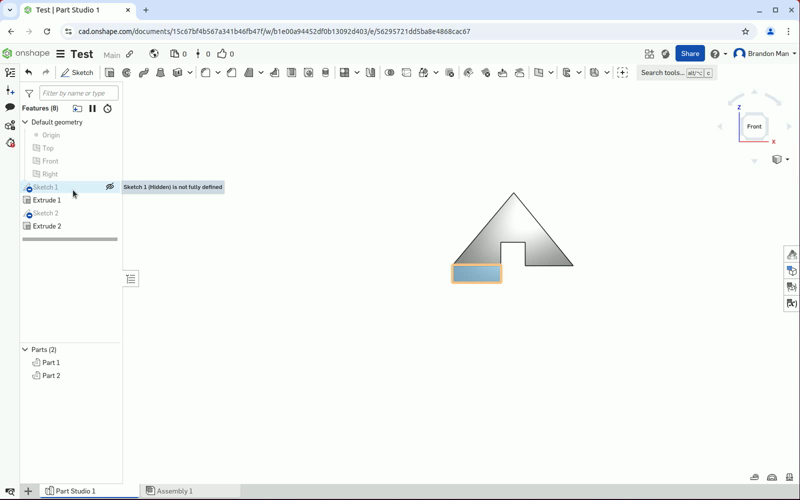
click(73, 189)
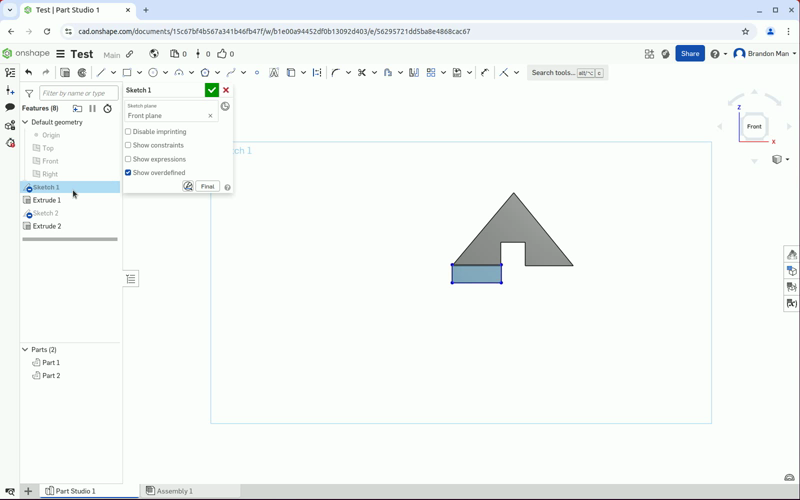
mouse_move(229, 92)
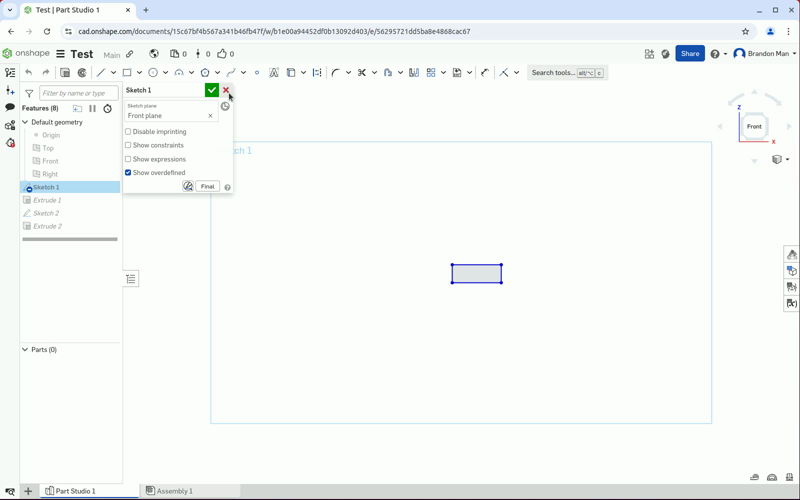
click(229, 92)
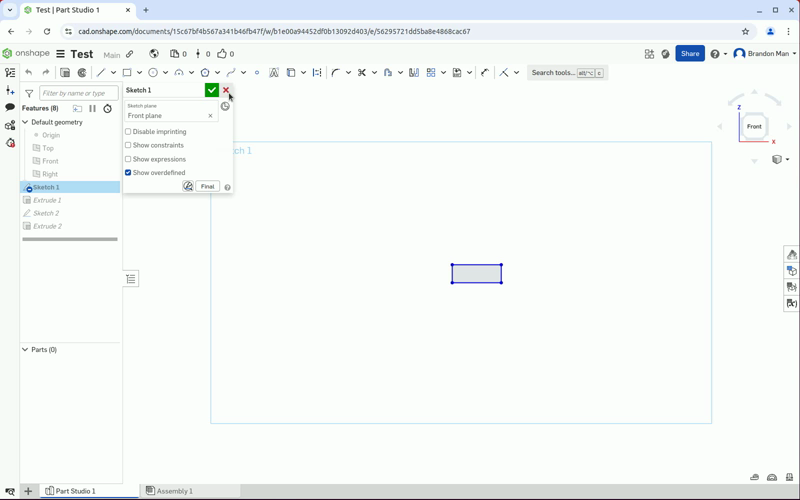
key(shift+s)
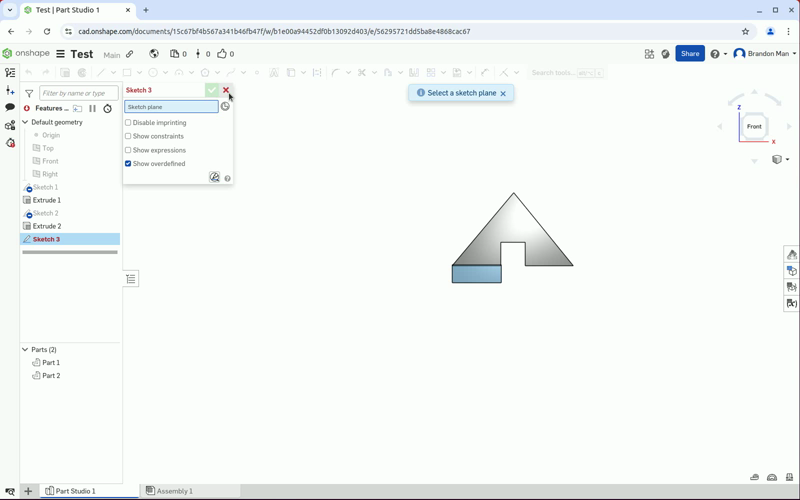
mouse_move(73, 163)
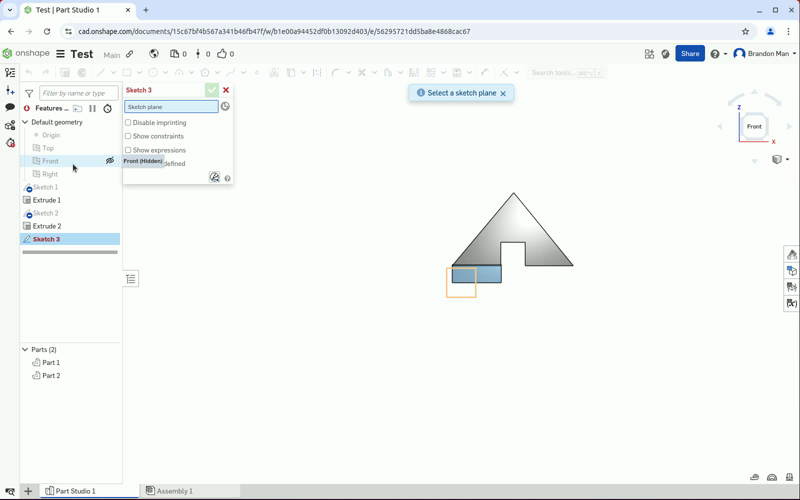
click(73, 163)
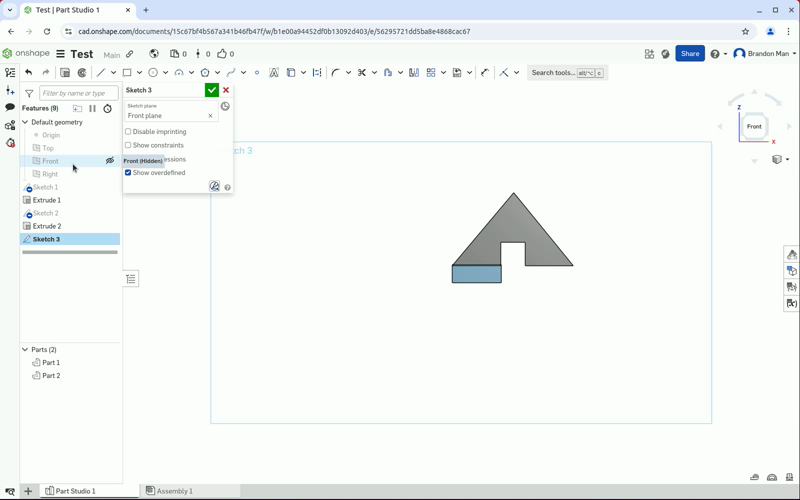
mouse_move(73, 352)
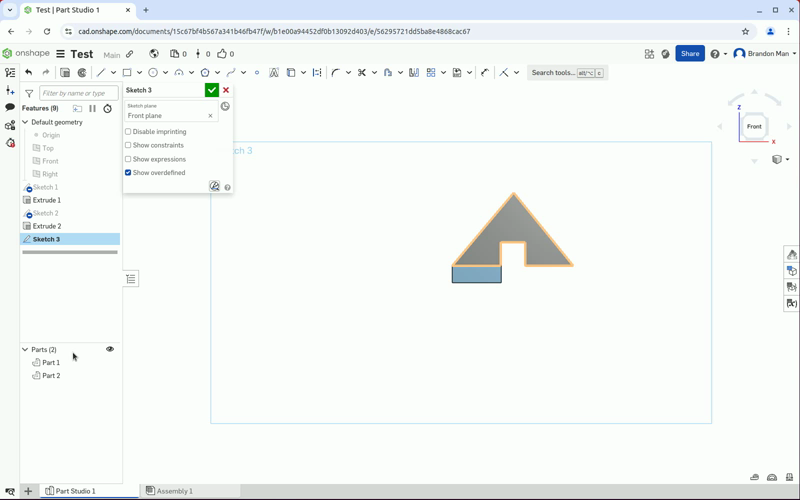
key(y)
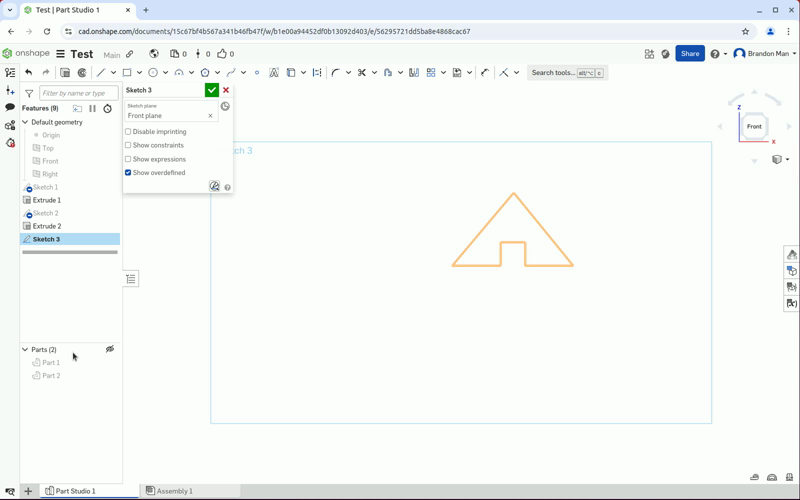
key(l)
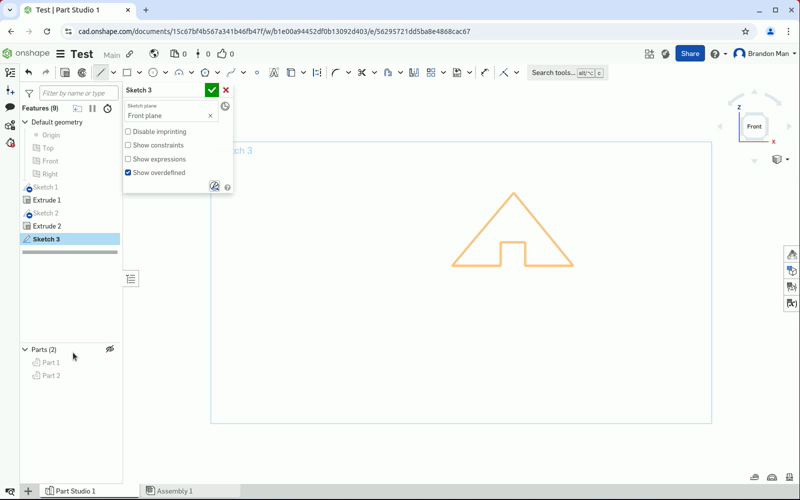
key_down(shift)
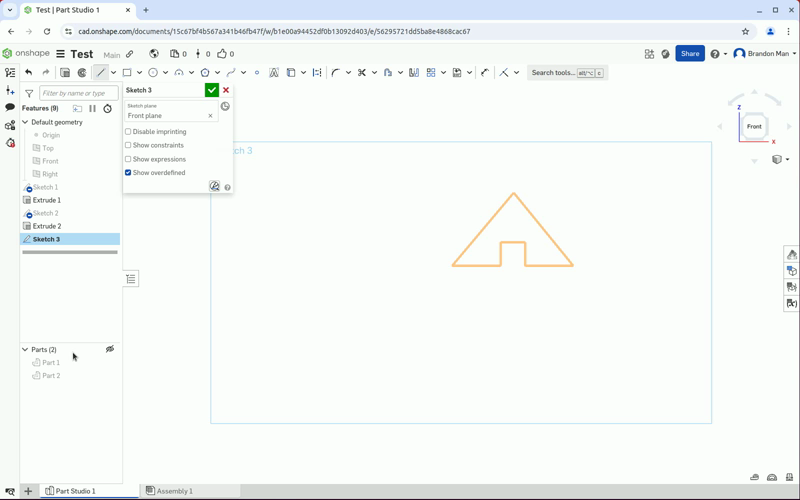
mouse_move(525, 282)
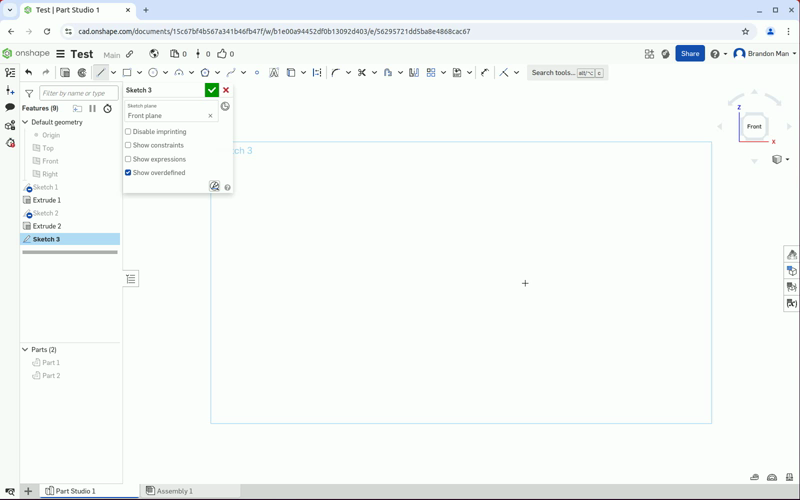
click(525, 282)
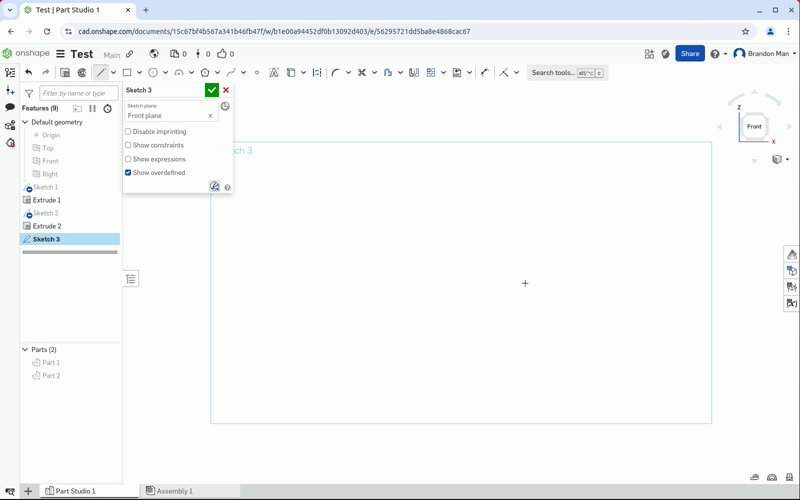
key_up(shift)
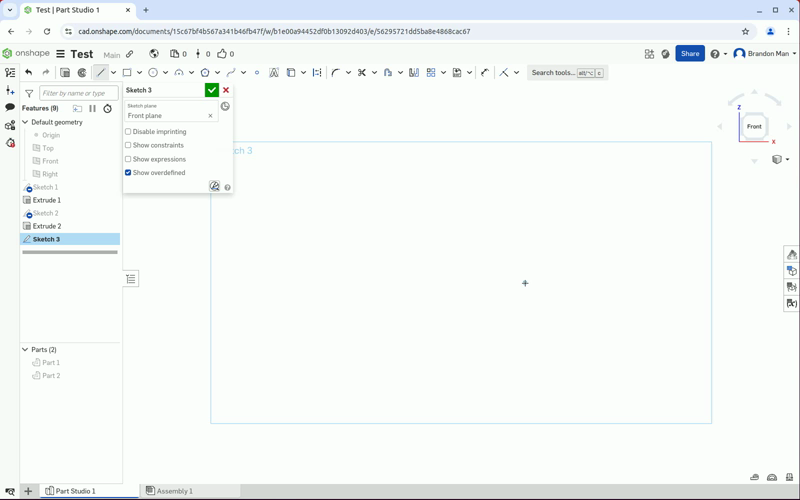
key_down(shift)
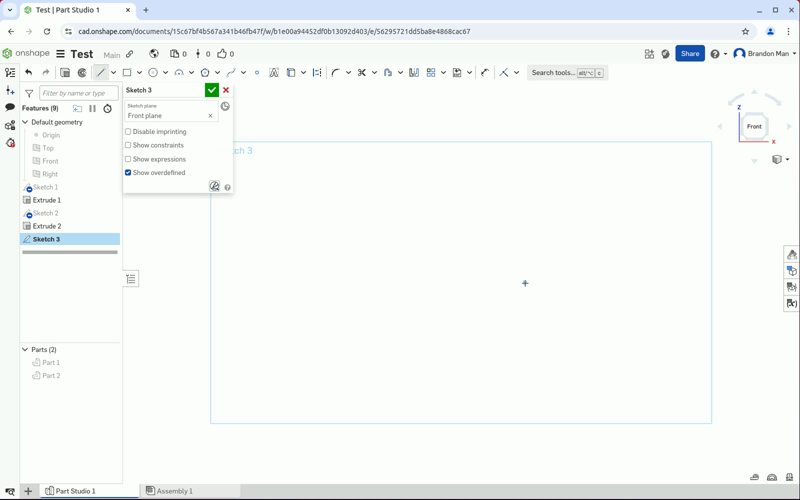
mouse_move(555, 282)
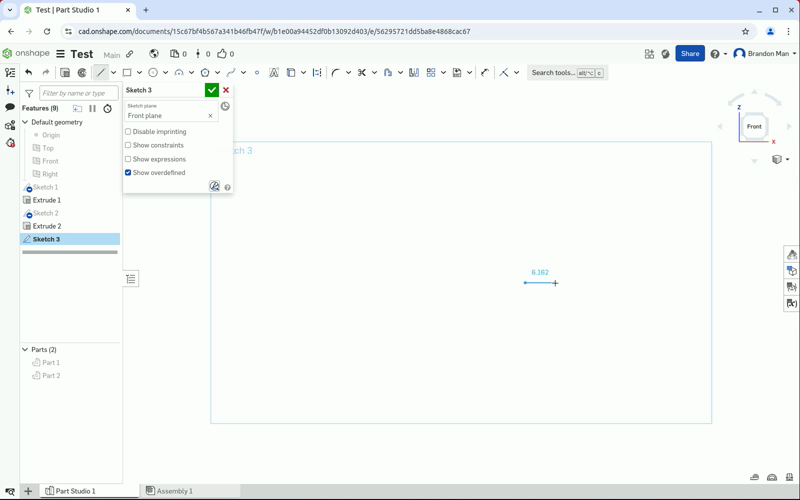
mouse_move(573, 282)
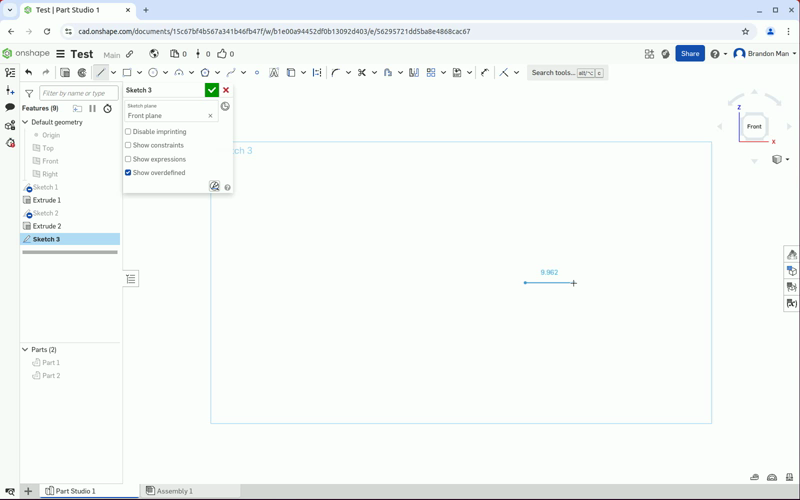
click(573, 282)
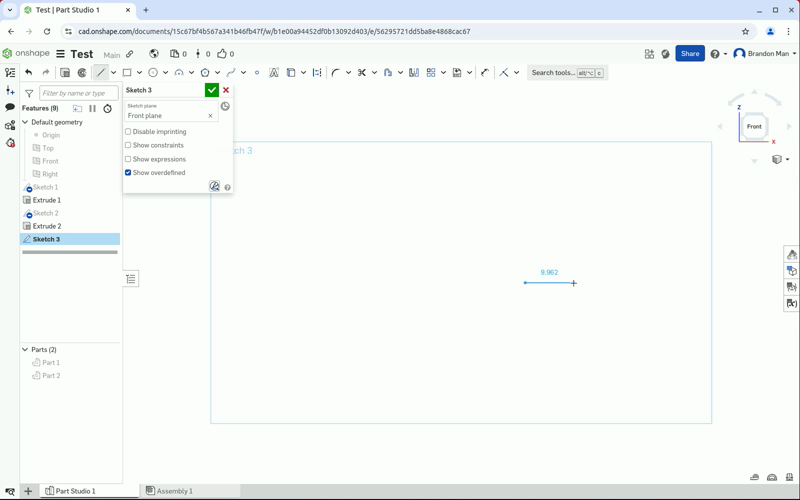
key_up(shift)
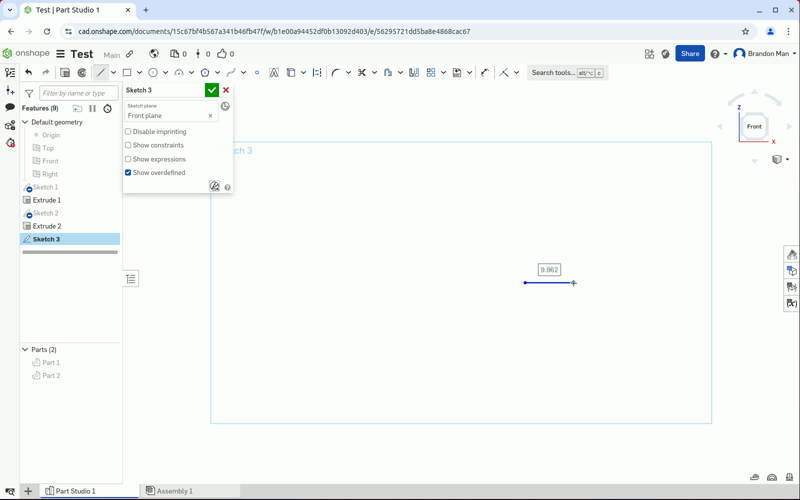
key_down(shift)
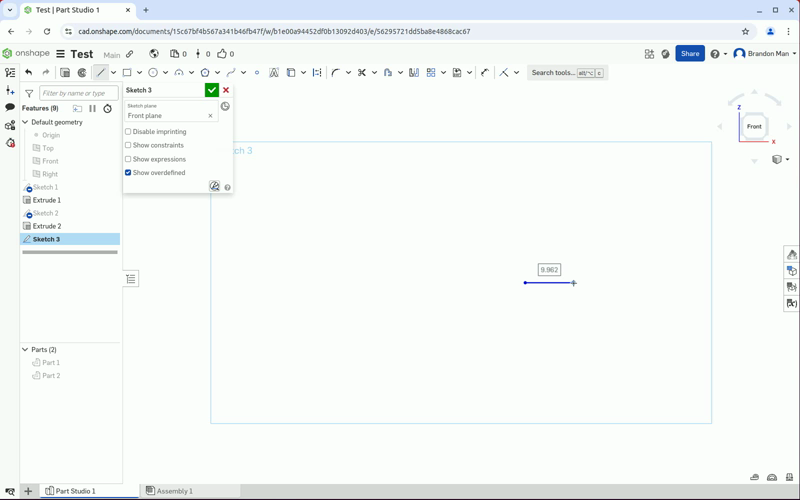
mouse_move(589, 282)
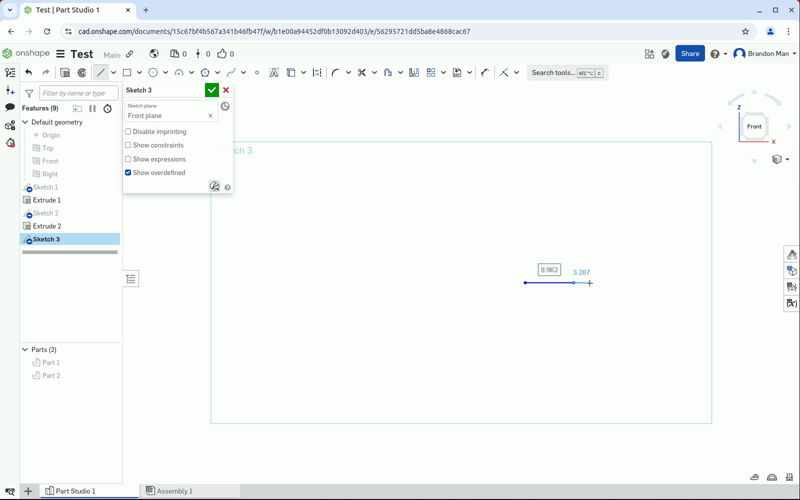
mouse_move(573, 264)
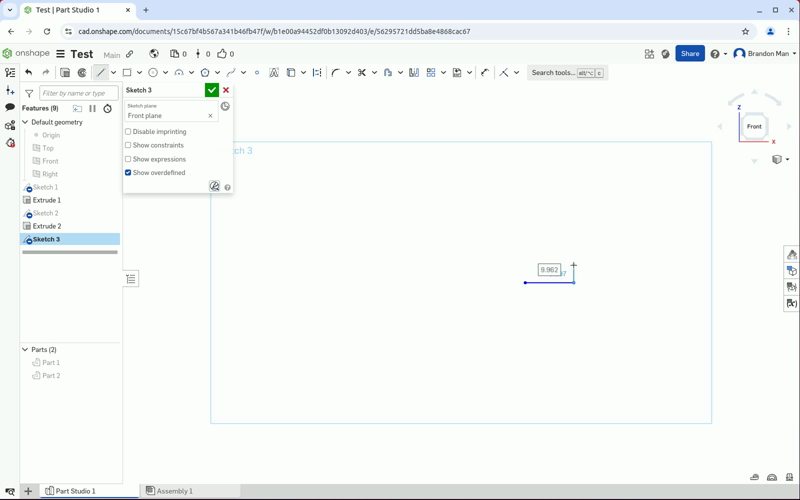
click(573, 264)
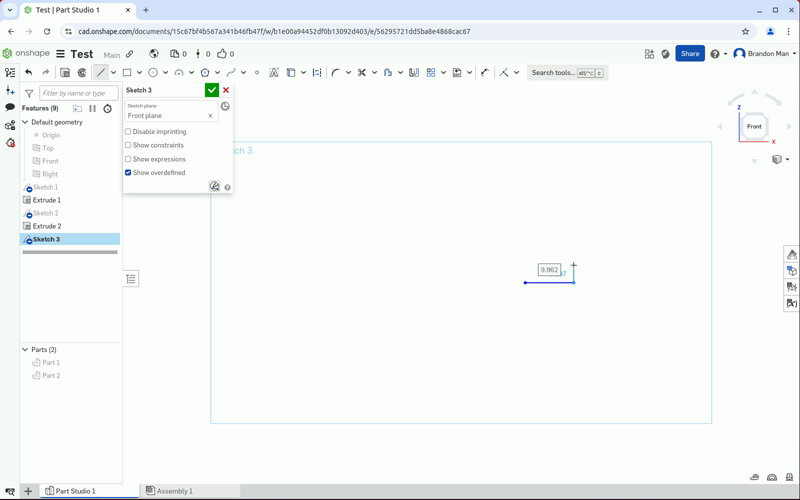
key_up(shift)
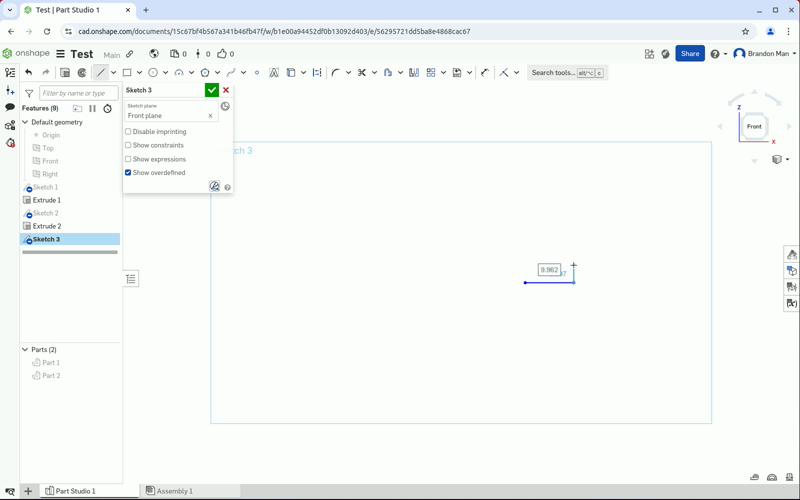
key_down(shift)
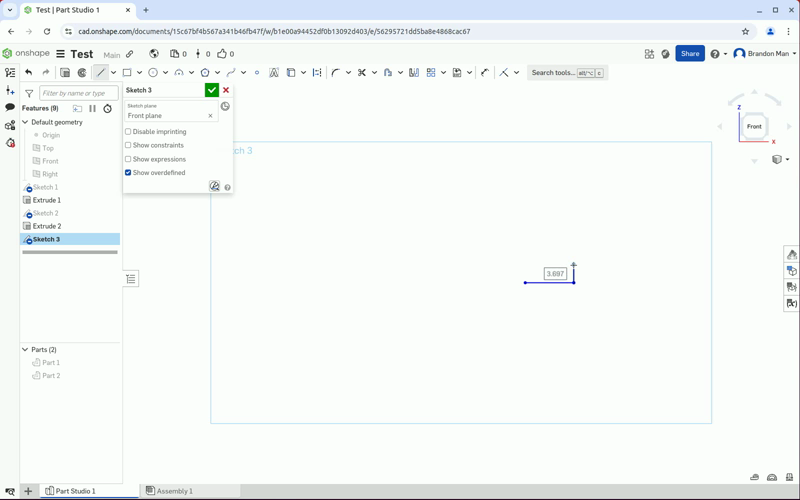
mouse_move(589, 264)
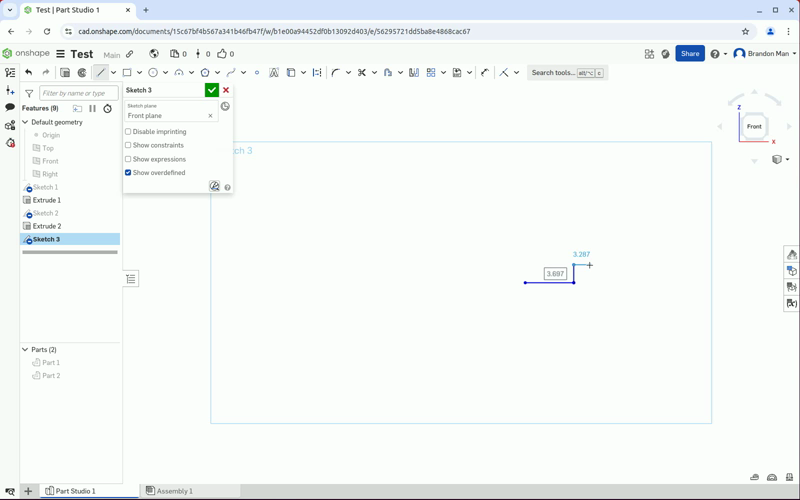
mouse_move(525, 264)
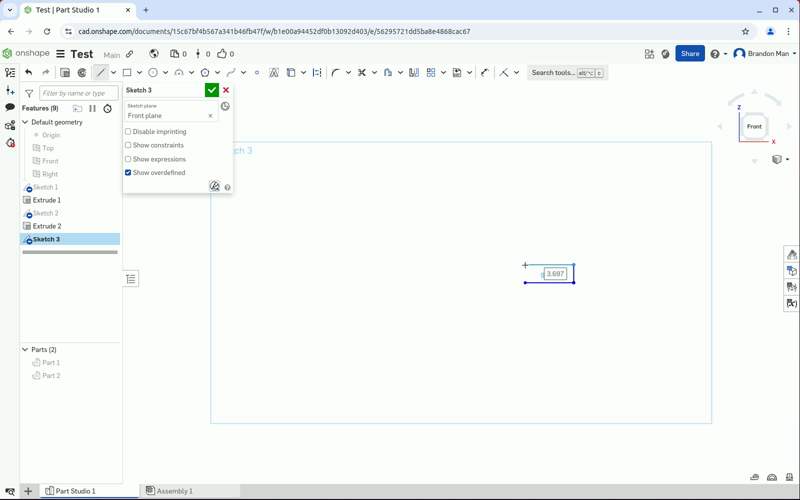
click(525, 264)
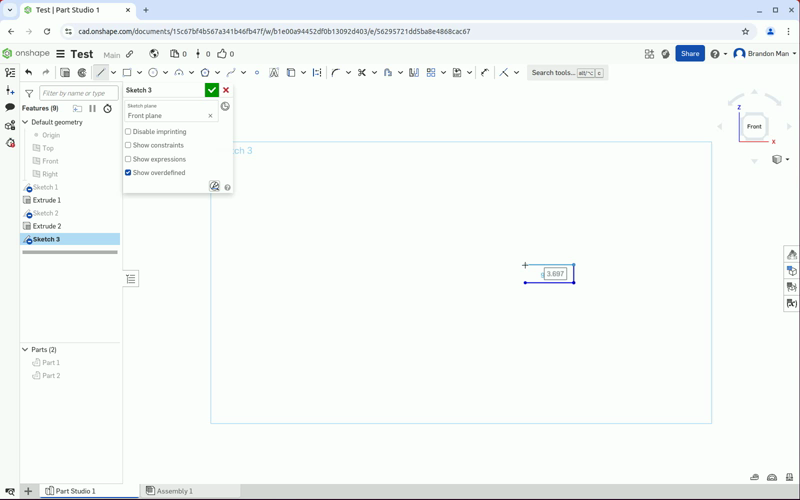
key_up(shift)
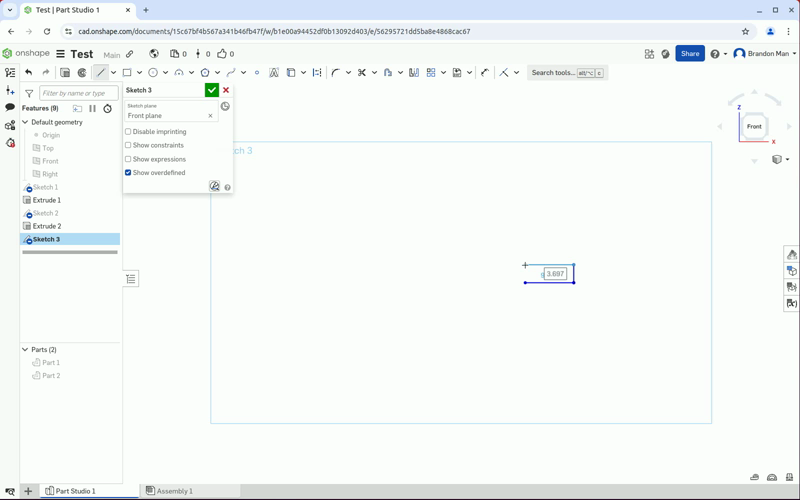
mouse_move(555, 264)
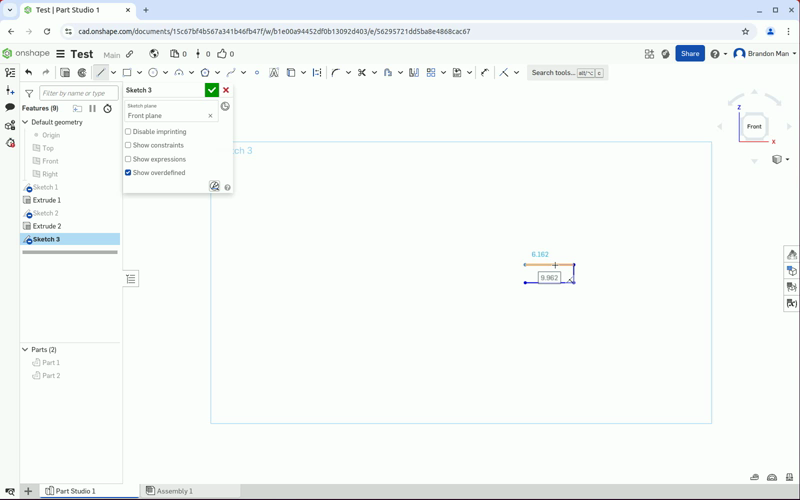
key_down(shift)
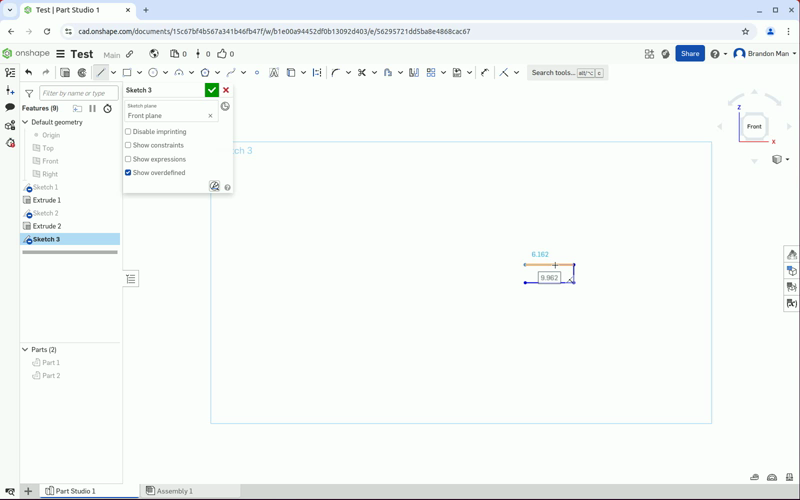
mouse_move(525, 282)
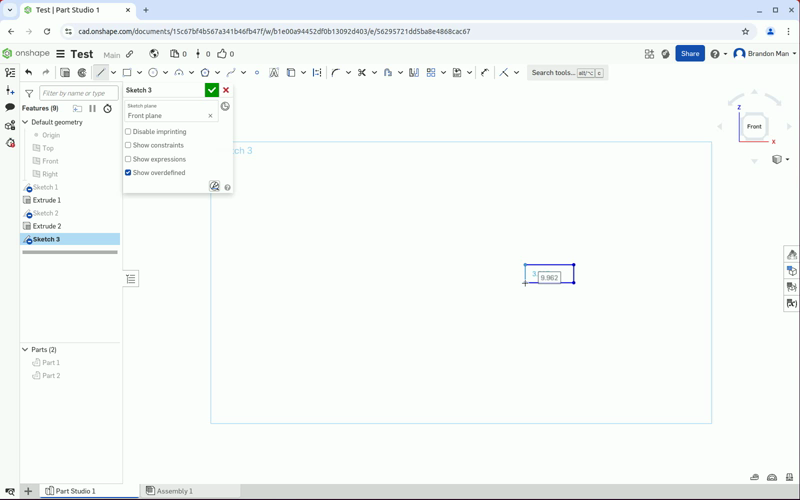
key_up(shift)
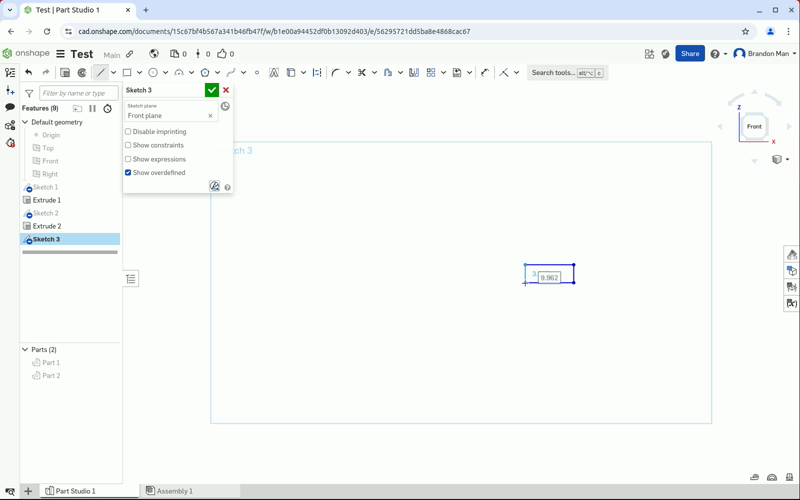
click(525, 282)
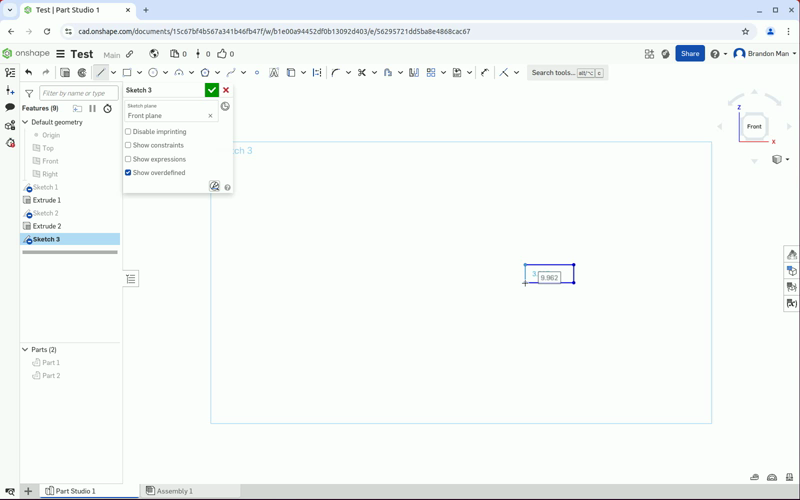
key(esc)
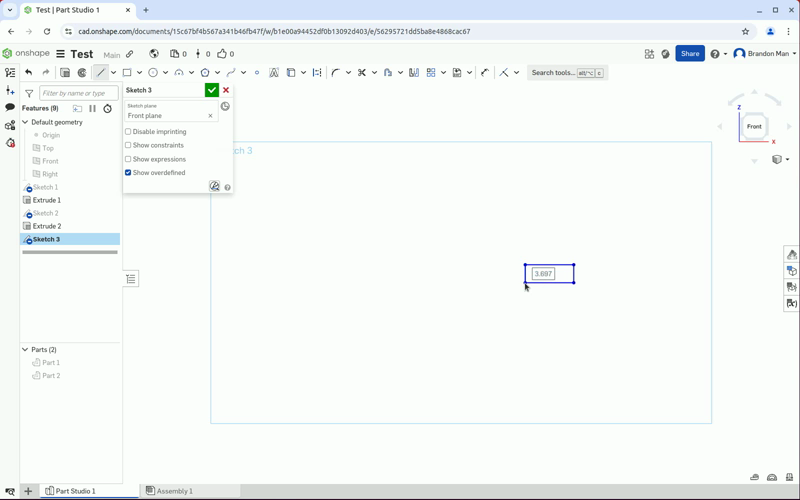
mouse_move(559, 280)
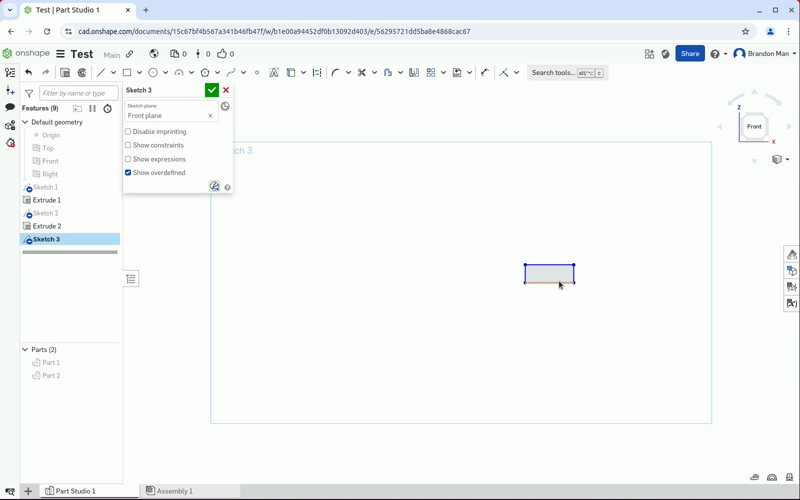
scroll(6)
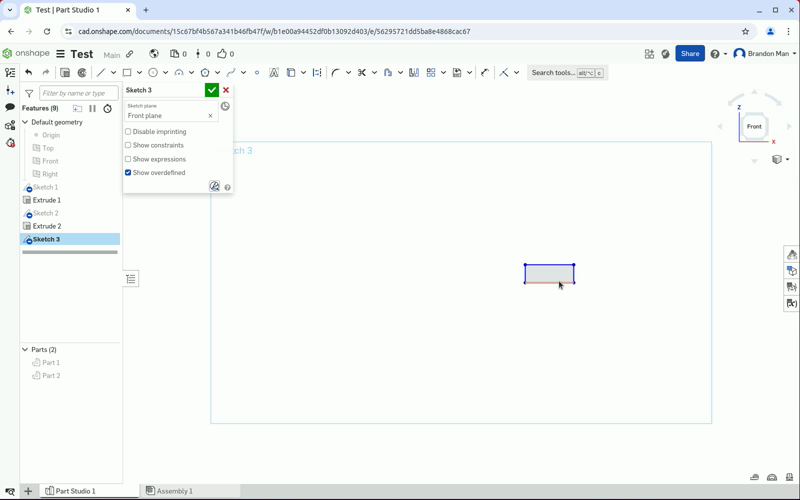
scroll(6)
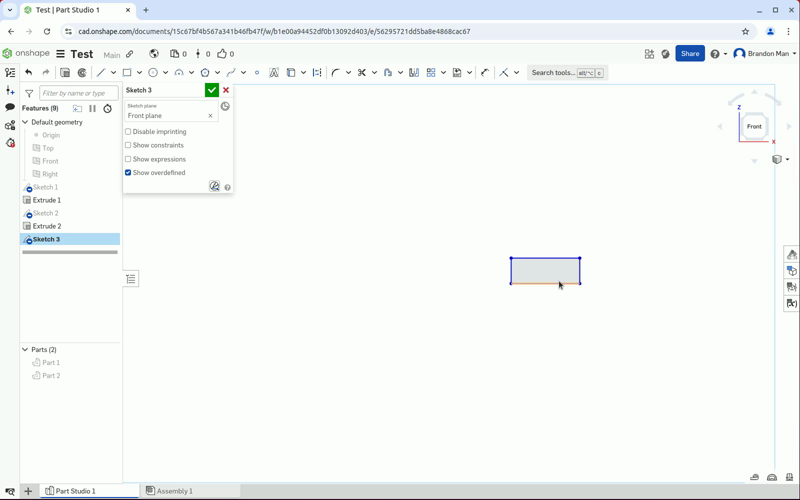
scroll(6)
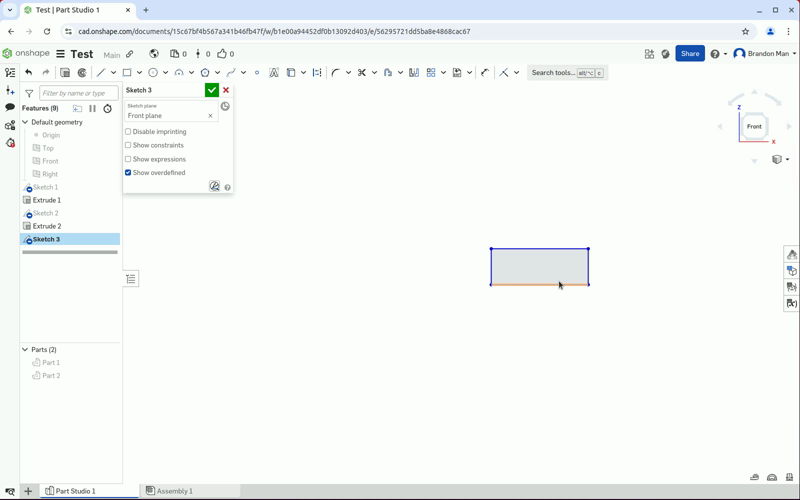
scroll(6)
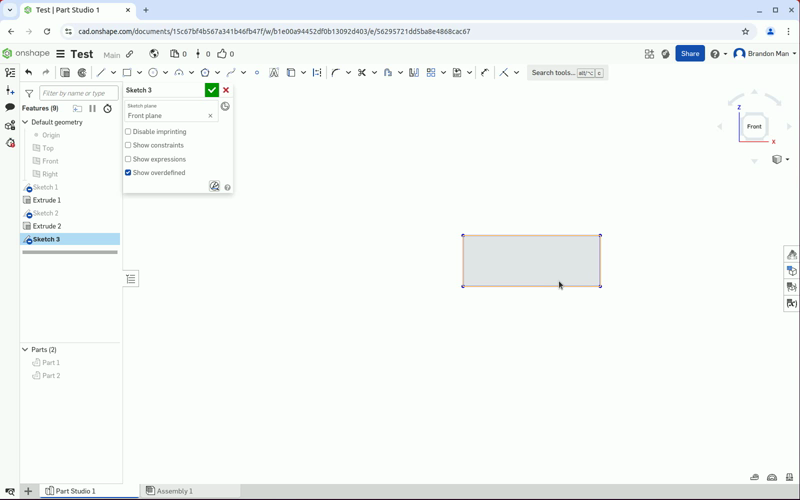
scroll(6)
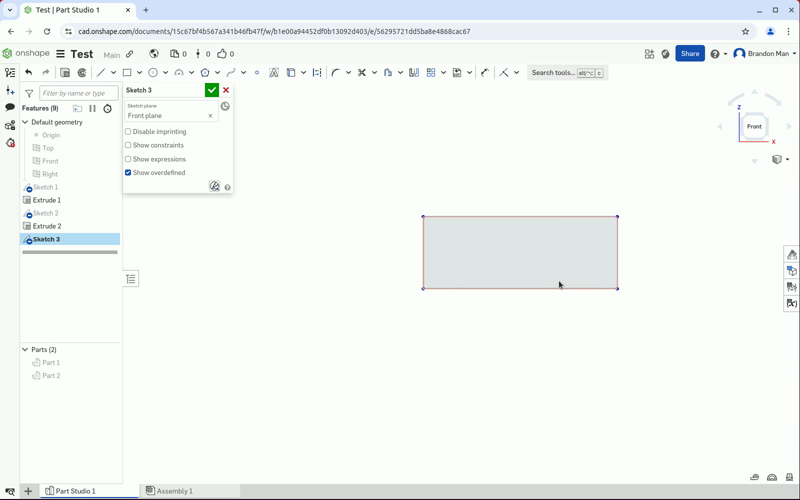
scroll(6)
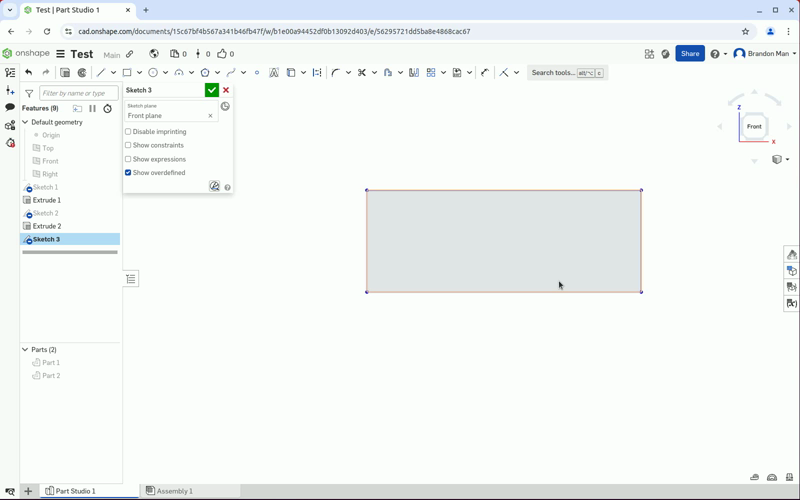
scroll(6)
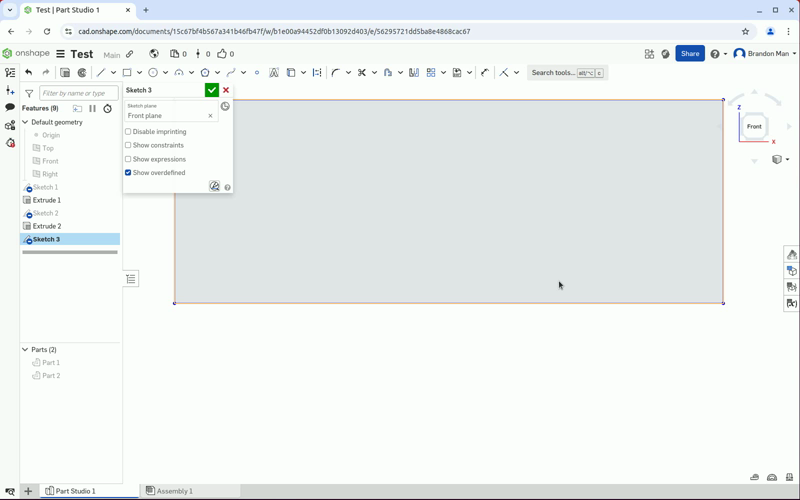
click(559, 280)
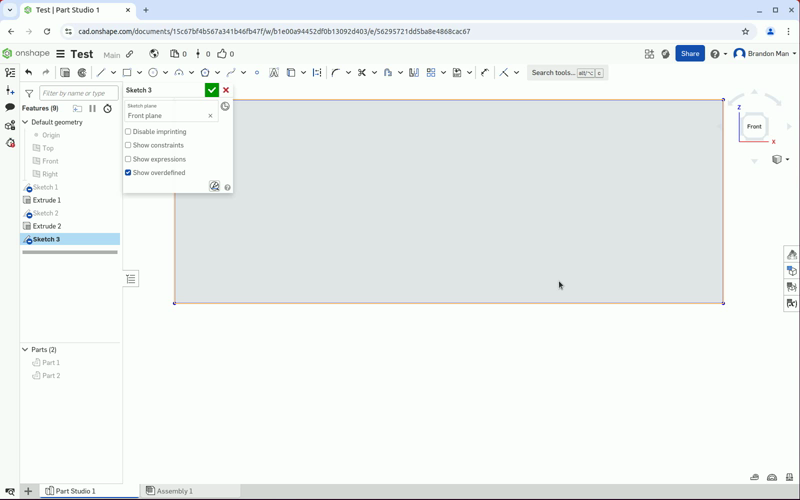
scroll(-6)
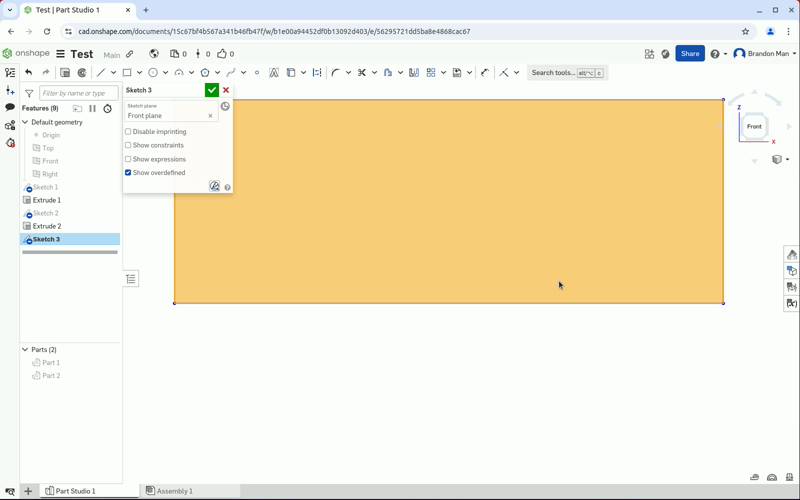
scroll(-6)
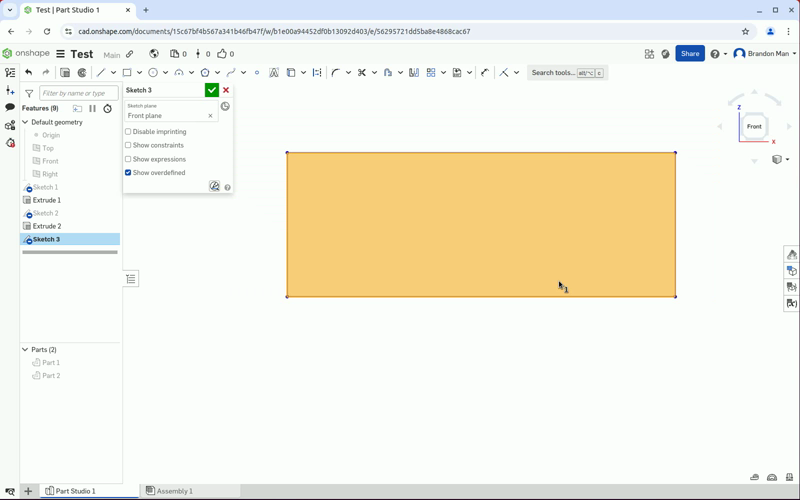
scroll(-6)
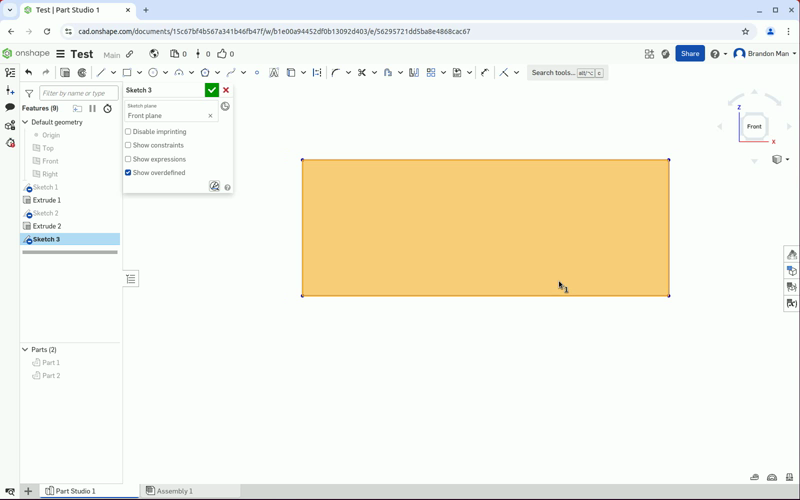
scroll(-6)
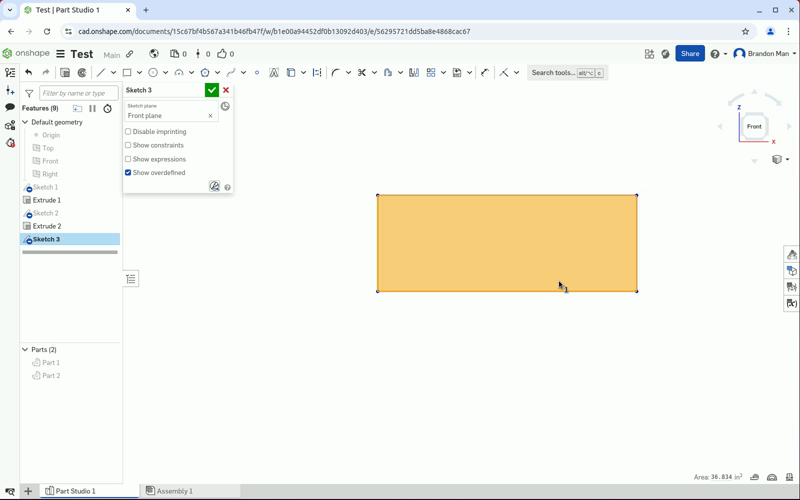
scroll(-6)
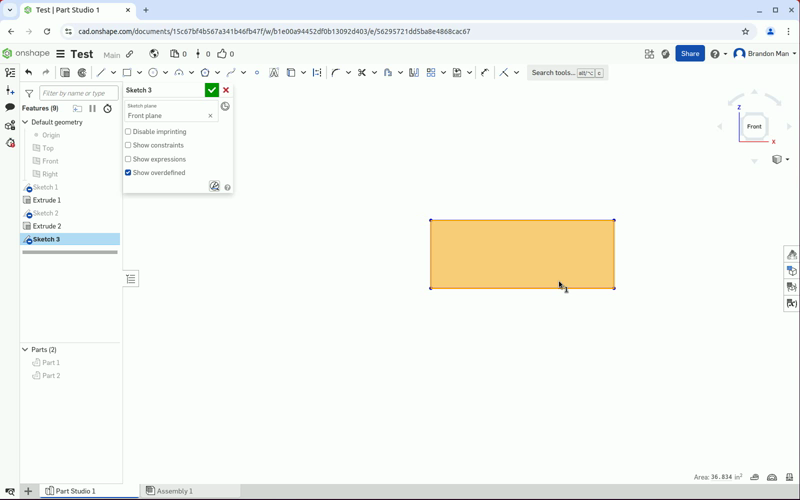
scroll(-6)
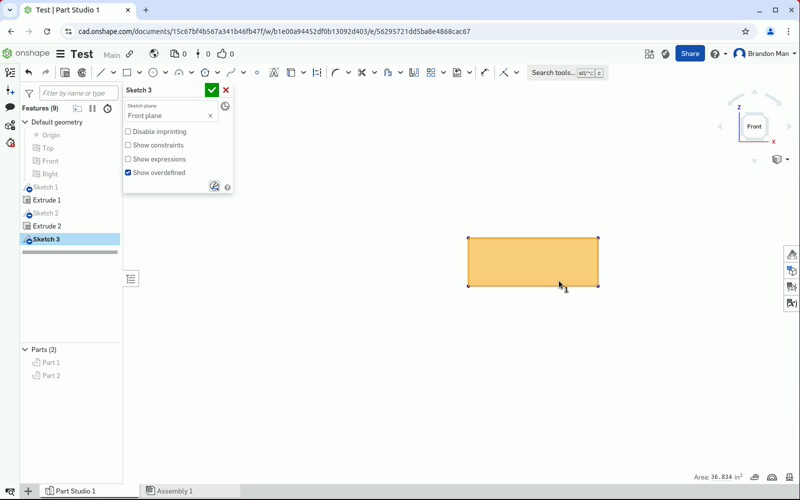
scroll(-6)
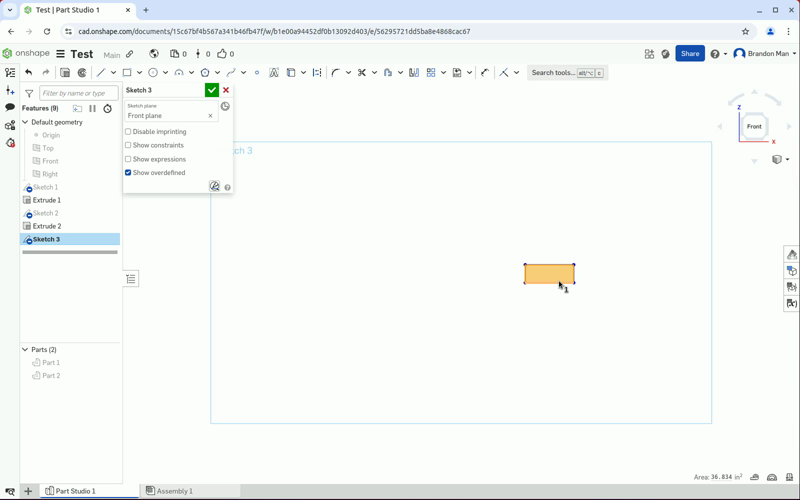
mouse_move(73, 352)
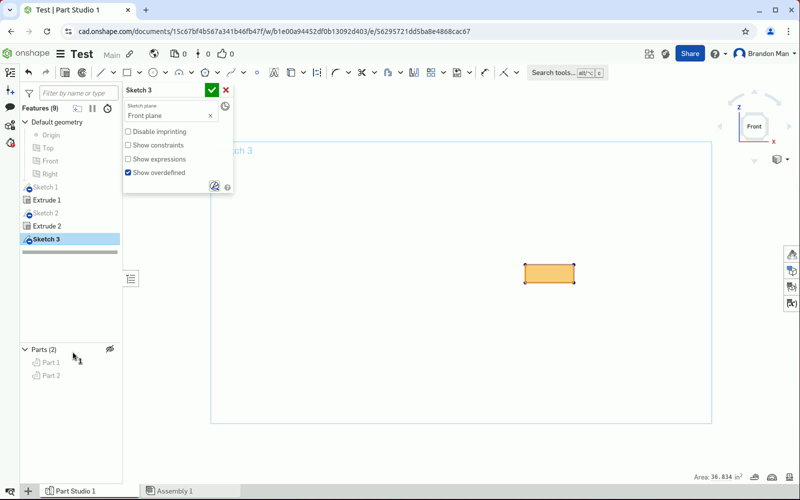
key(shift+y)
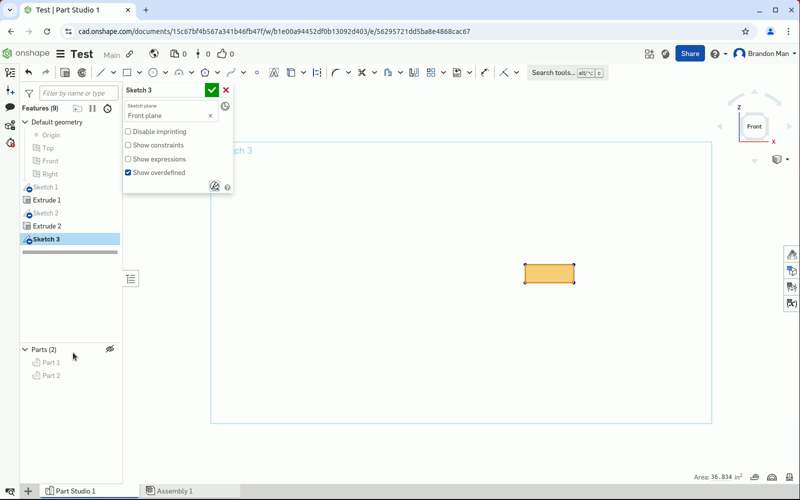
key(shift+e)
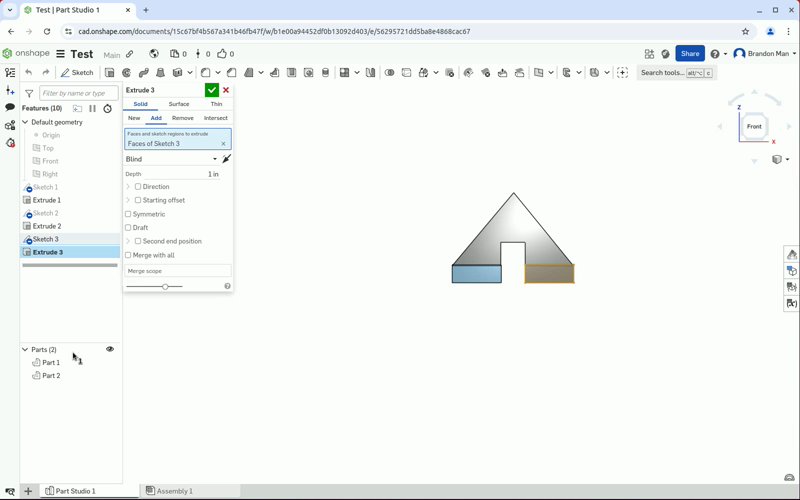
mouse_move(143, 106)
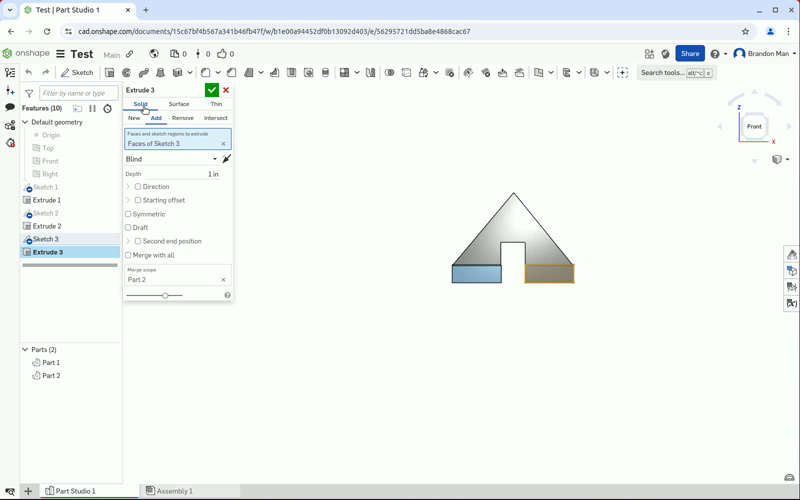
click(143, 106)
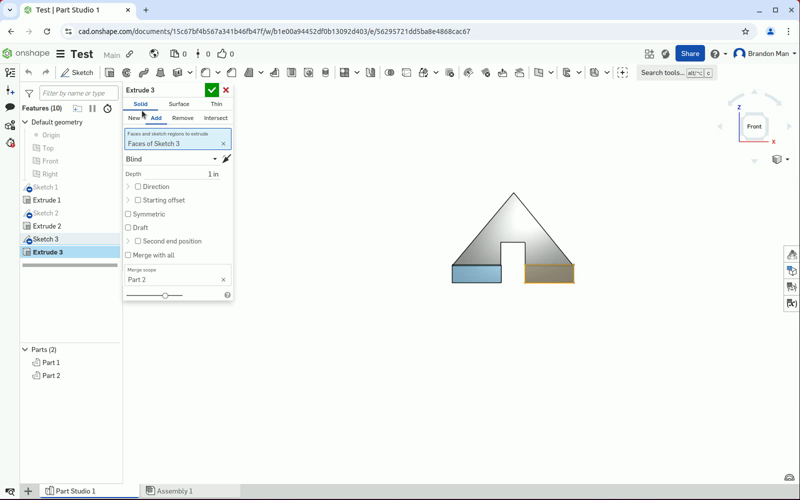
mouse_move(137, 120)
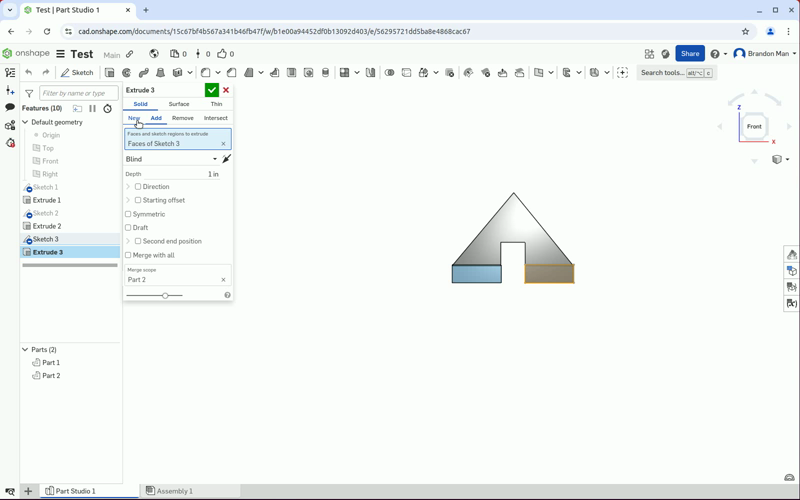
click(137, 120)
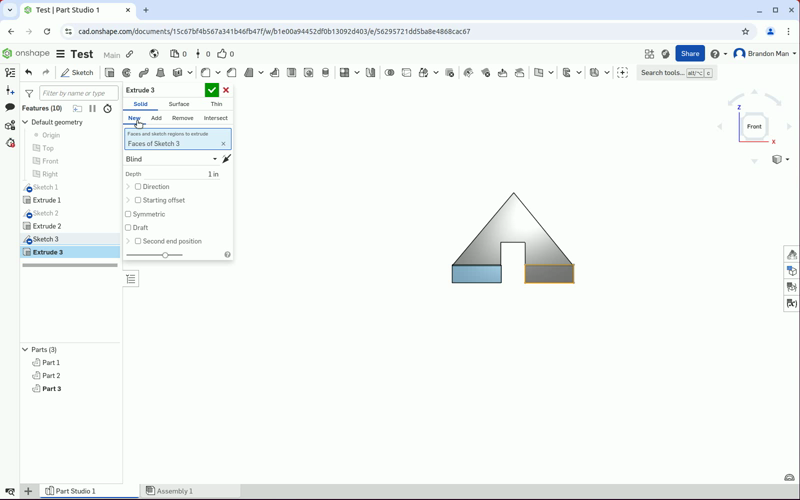
key(tab, 4)
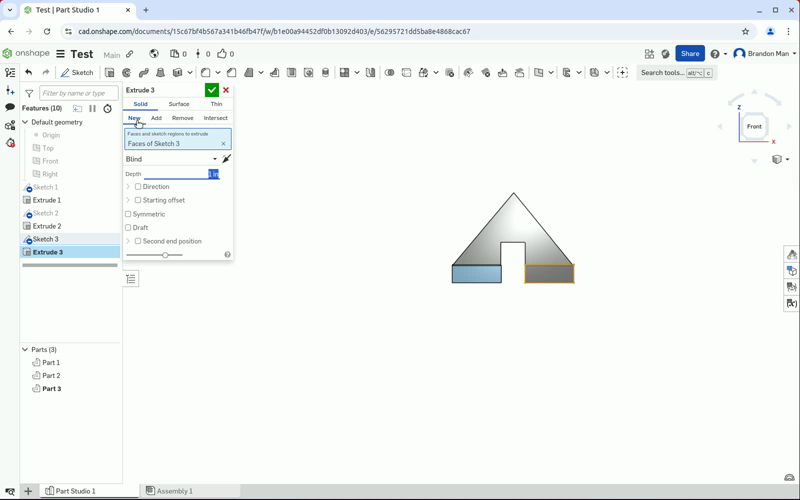
text(0.481)
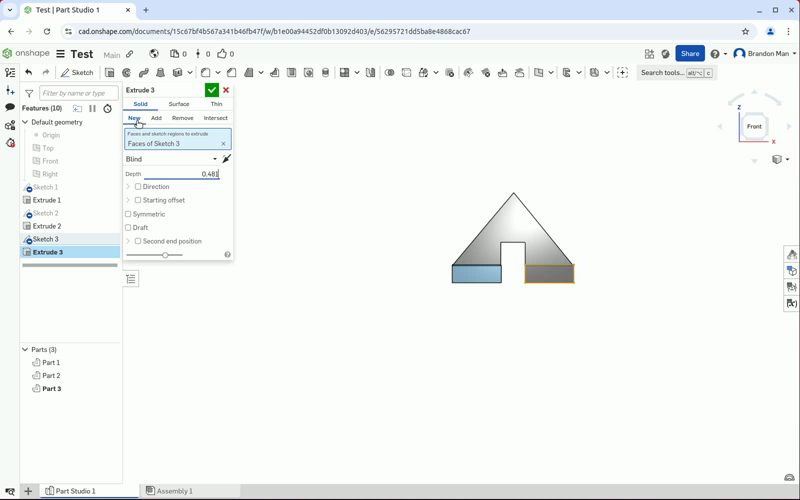
key(enter)
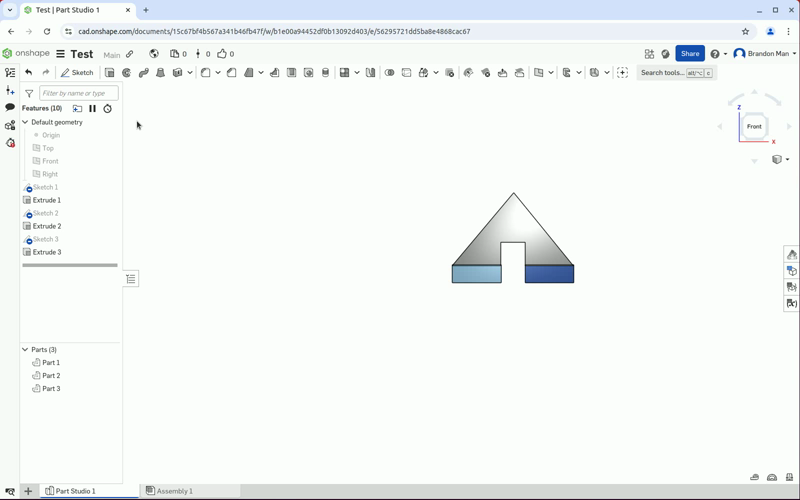
key(shift+h)
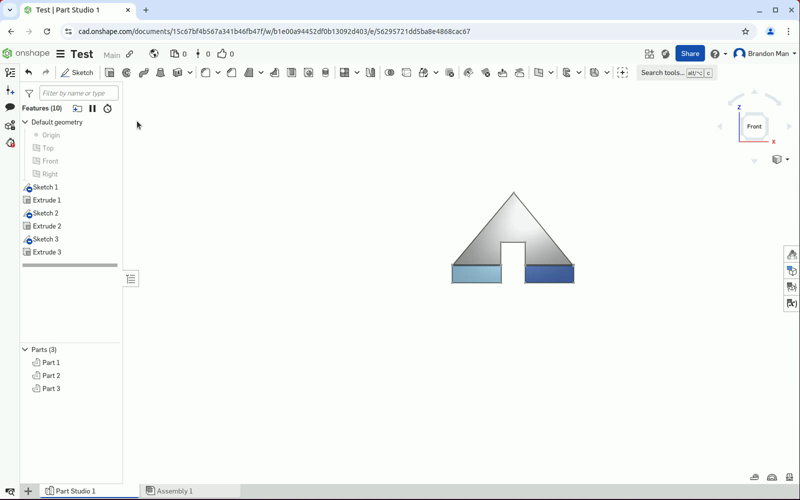
key(shift+h)
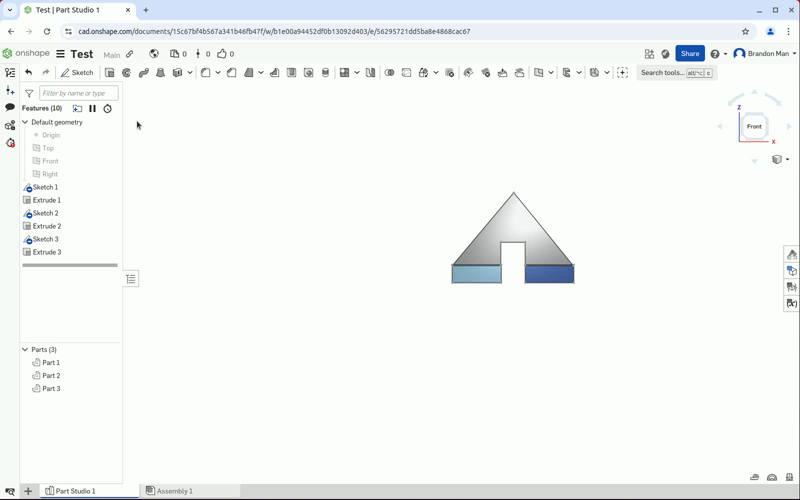
key(shift+7)
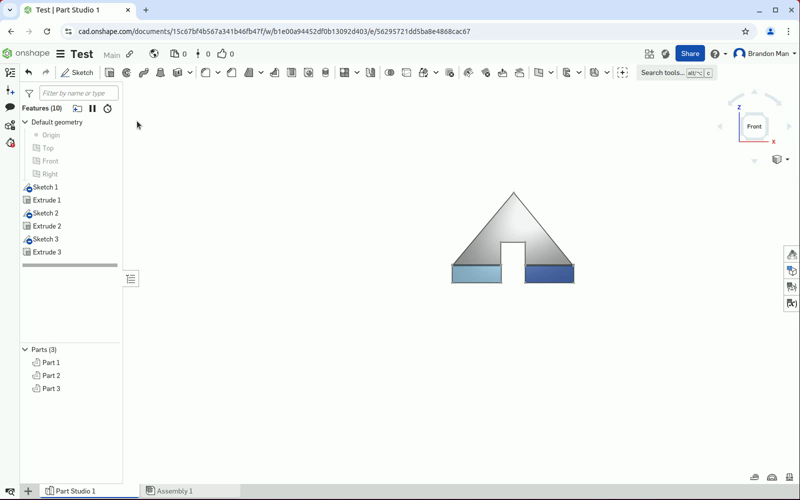
key(left, 2)
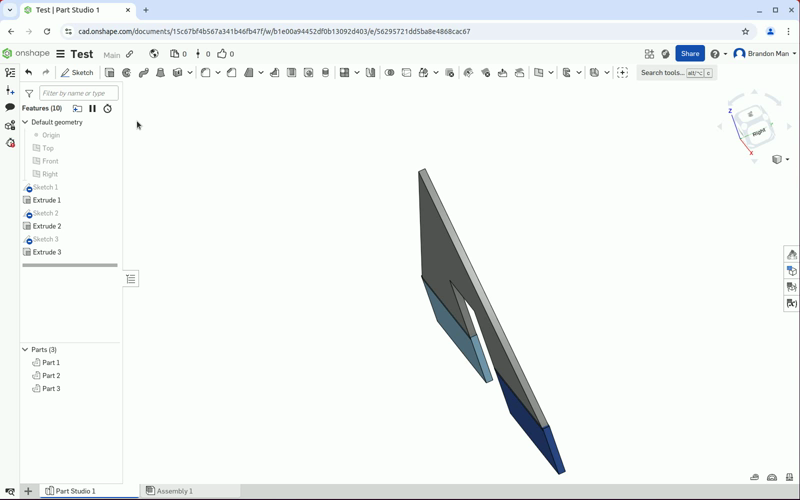
key(down, 2)
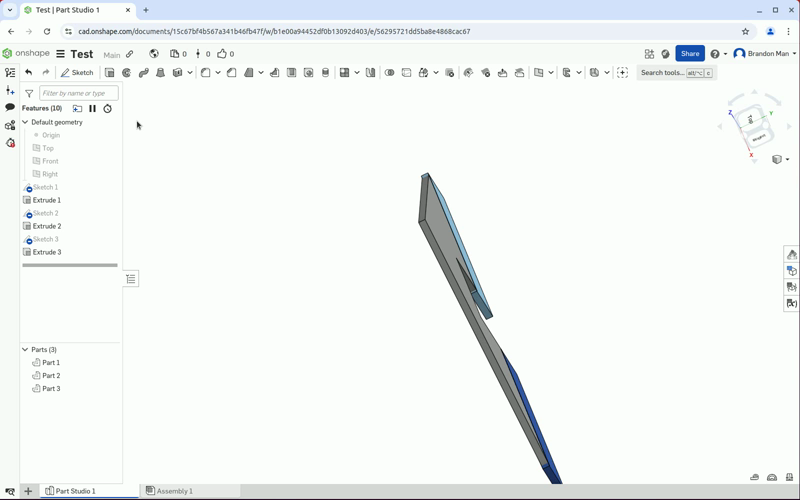
key(up, 2)
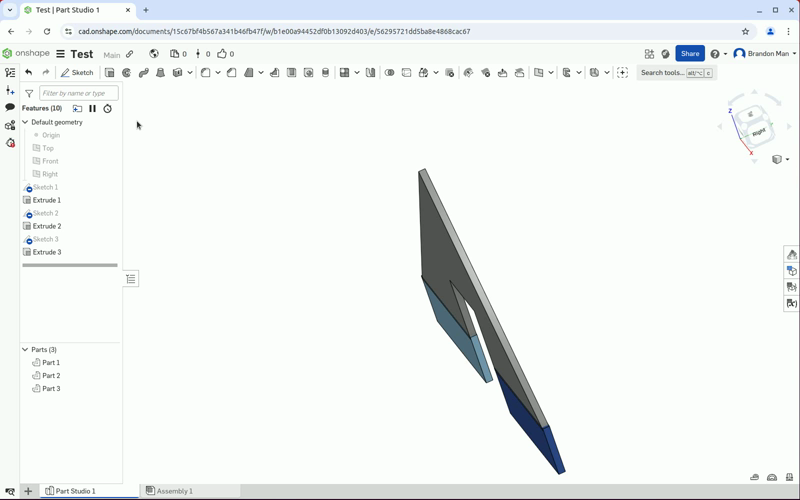
key(right, 2)
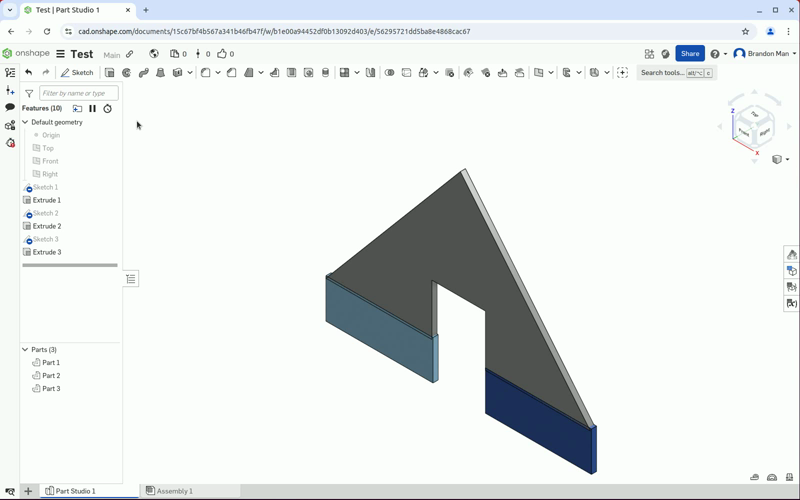
mouse_move(73, 189)
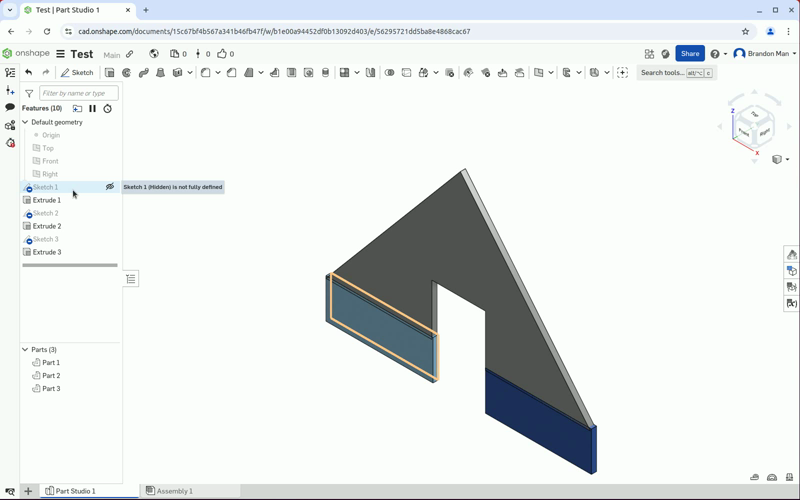
click(73, 189)